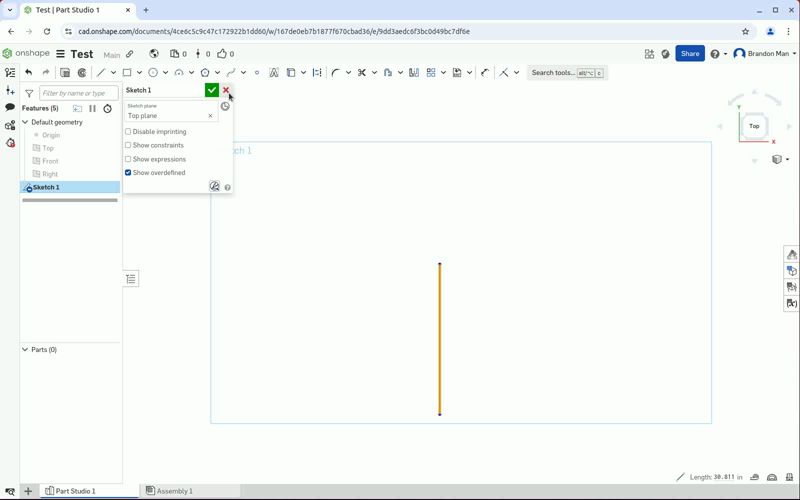
key(shift+h)
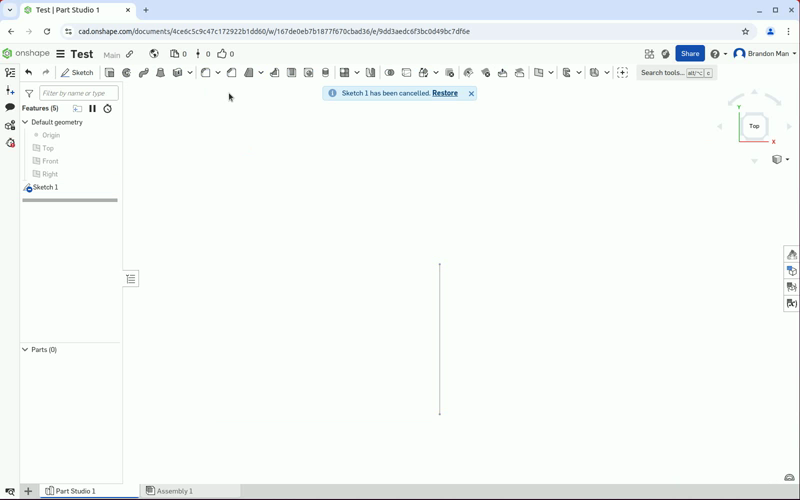
key(shift+s)
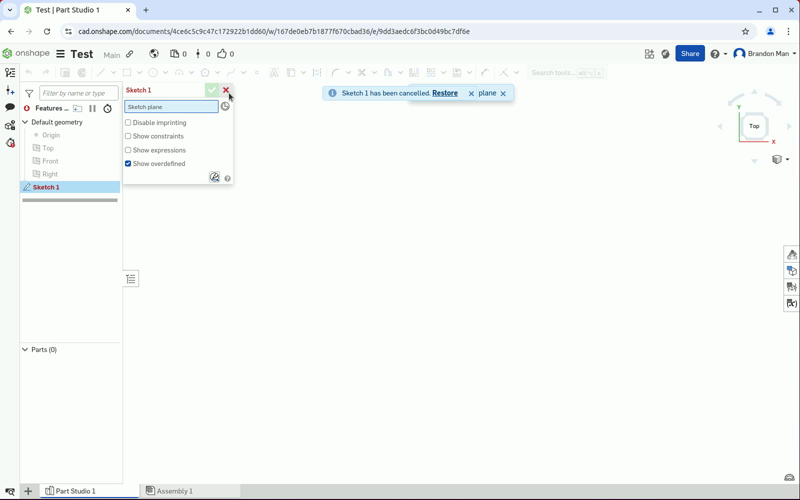
mouse_move(73, 150)
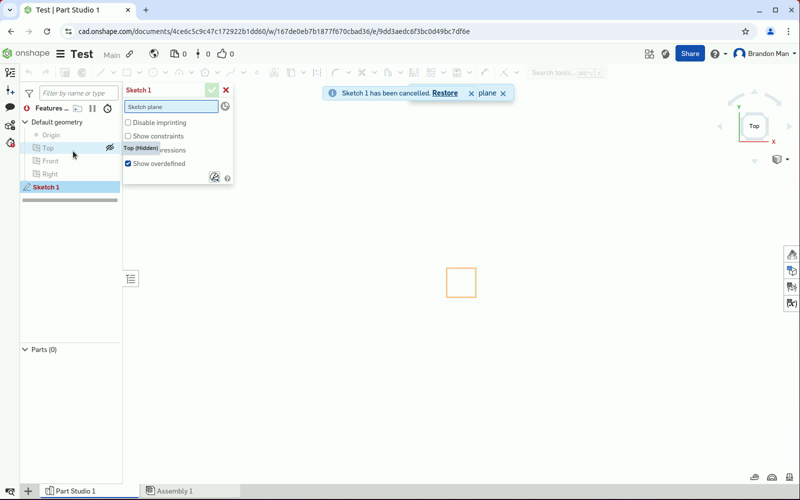
click(73, 150)
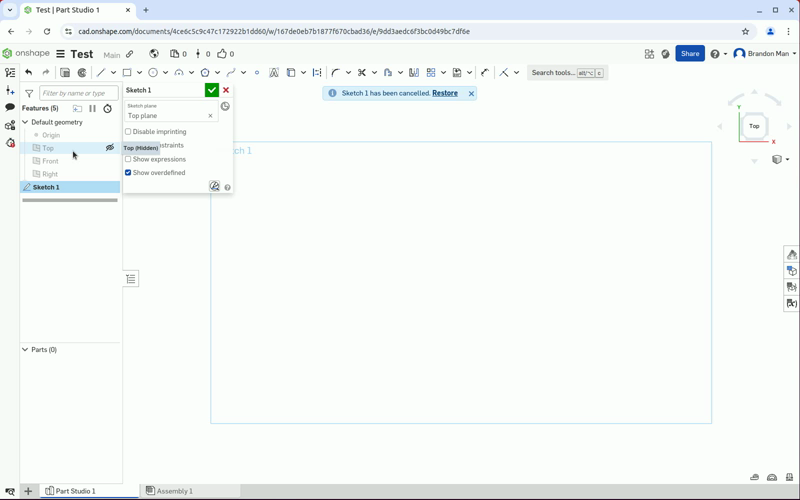
mouse_move(73, 352)
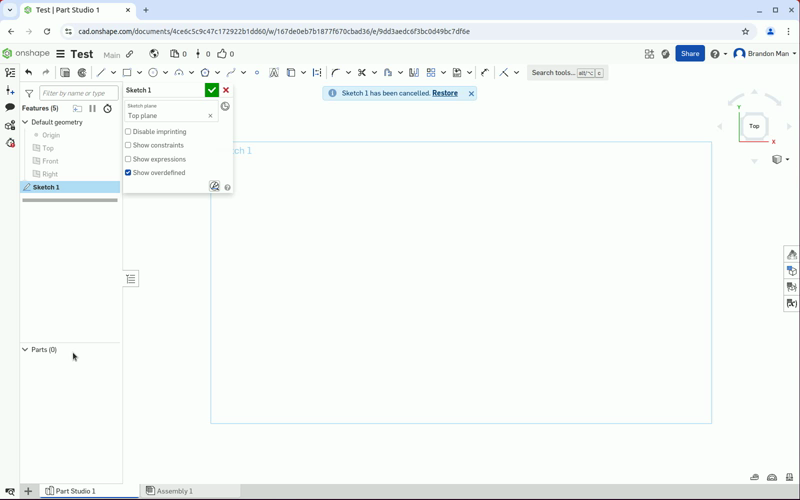
key(y)
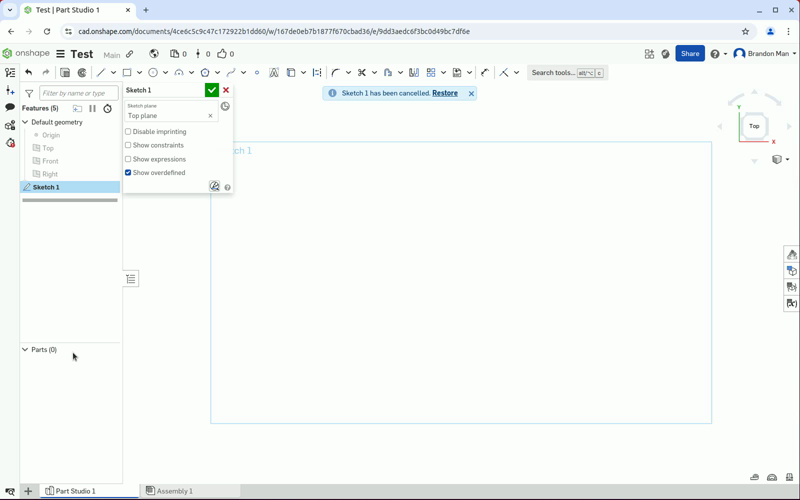
key(l)
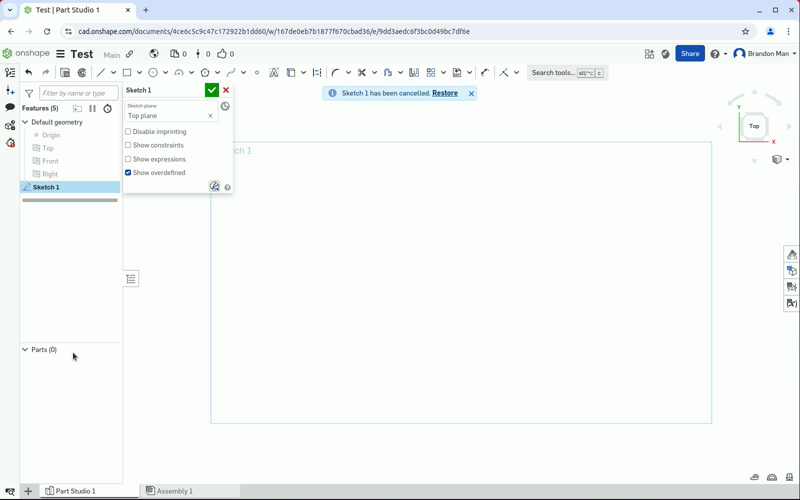
key_down(shift)
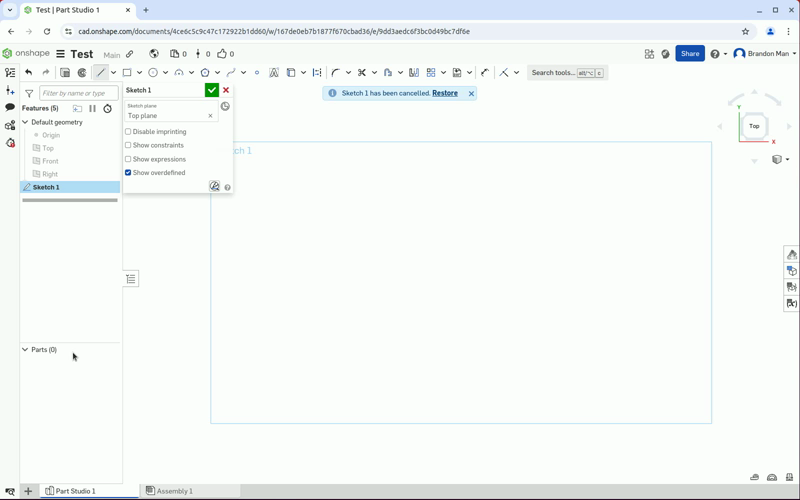
mouse_move(348, 295)
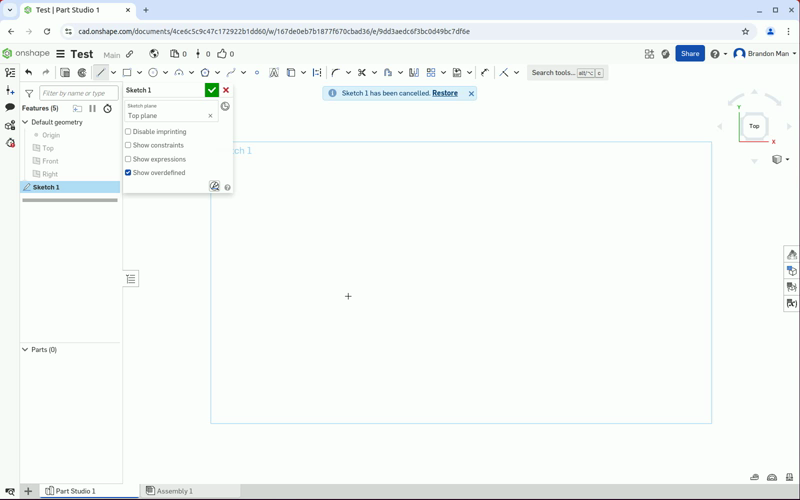
click(348, 295)
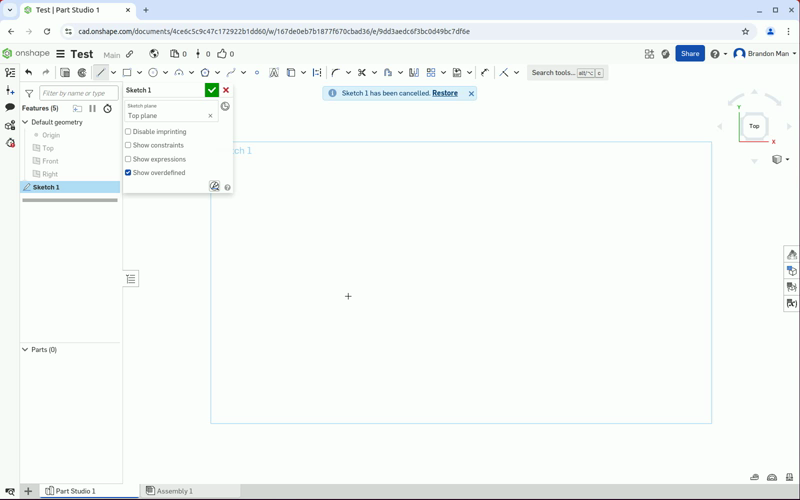
key_up(shift)
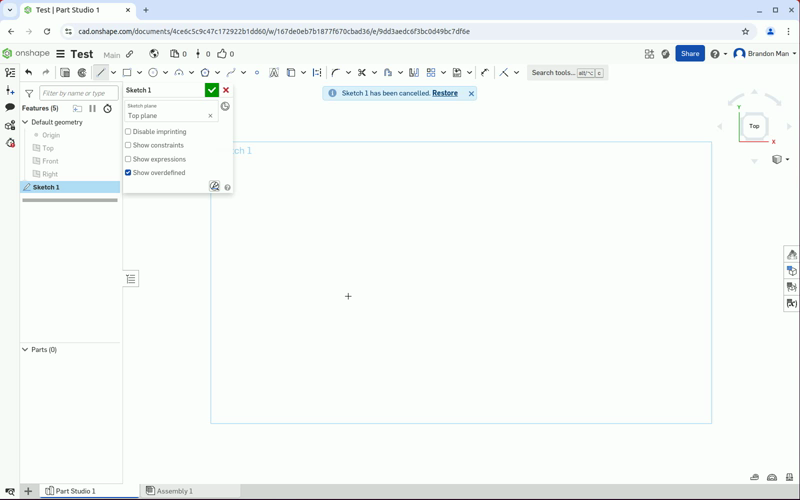
key_down(shift)
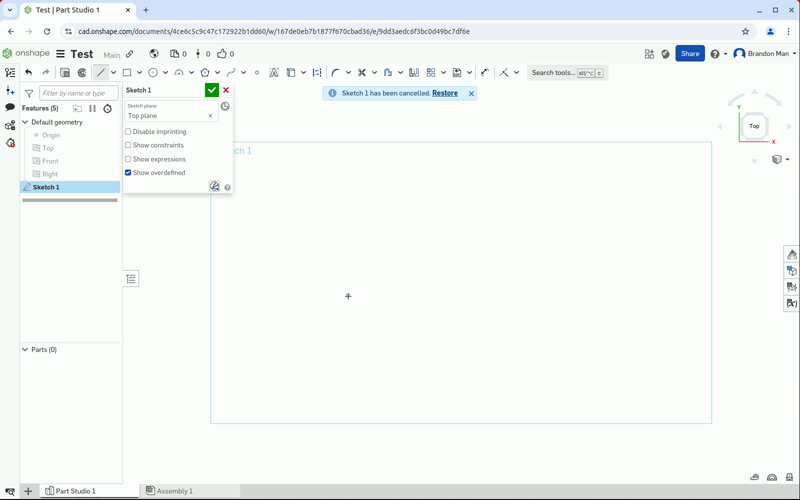
mouse_move(378, 295)
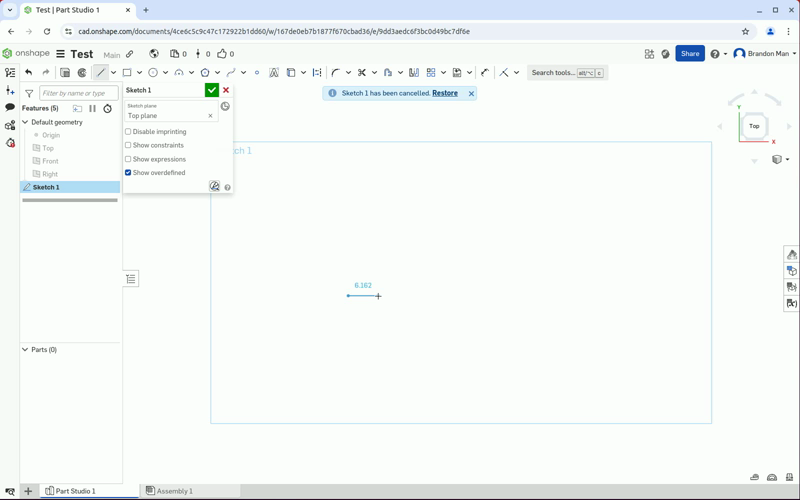
mouse_move(395, 295)
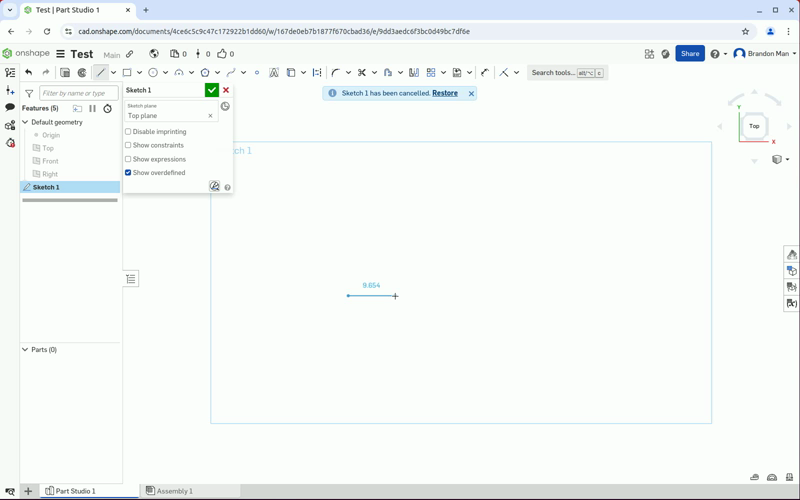
click(395, 295)
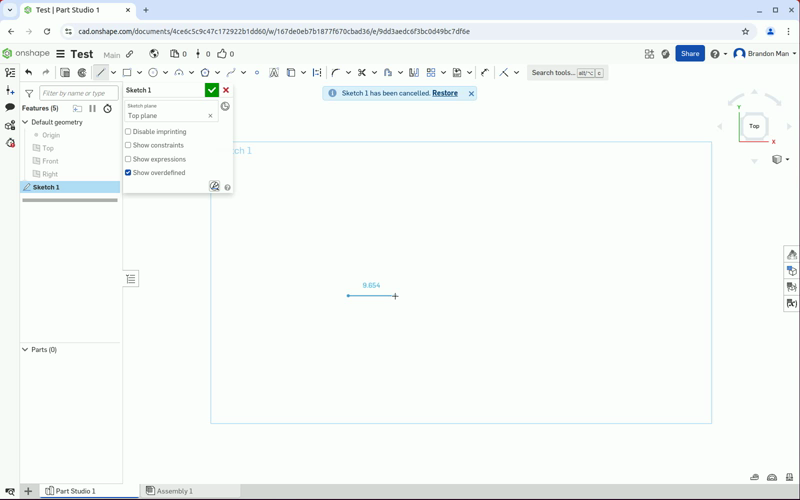
key_up(shift)
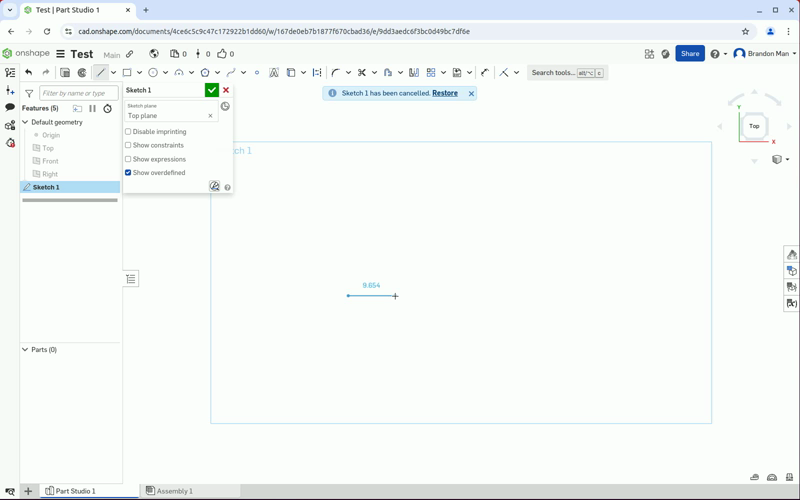
key(esc)
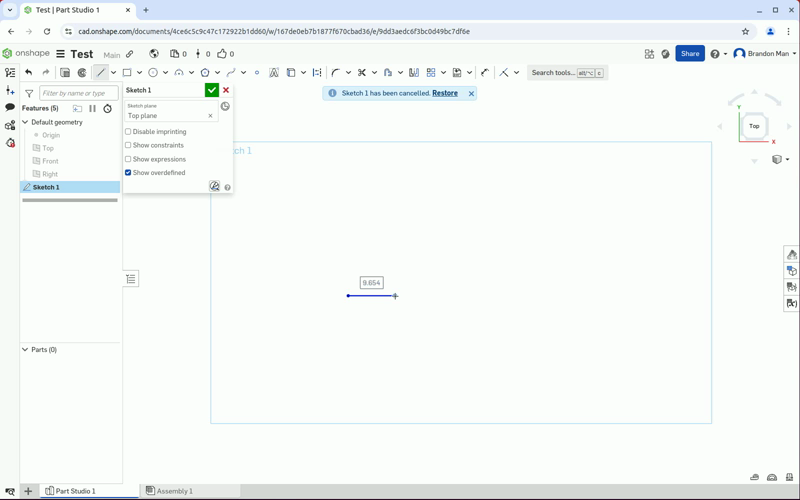
key(a)
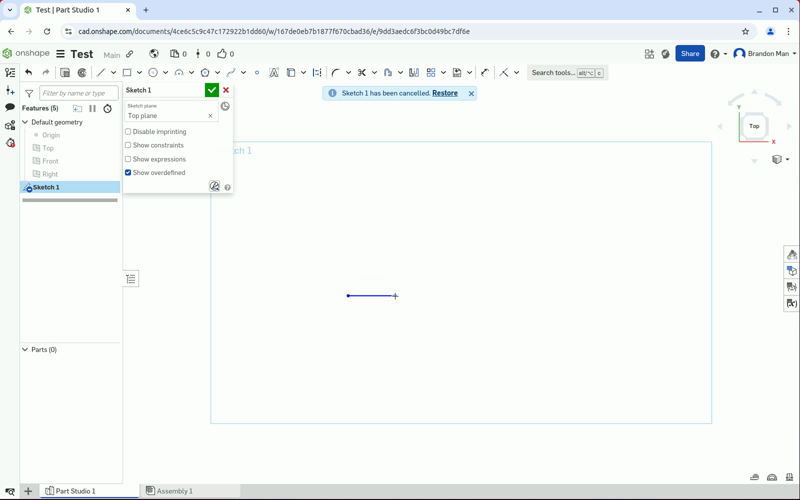
mouse_move(395, 295)
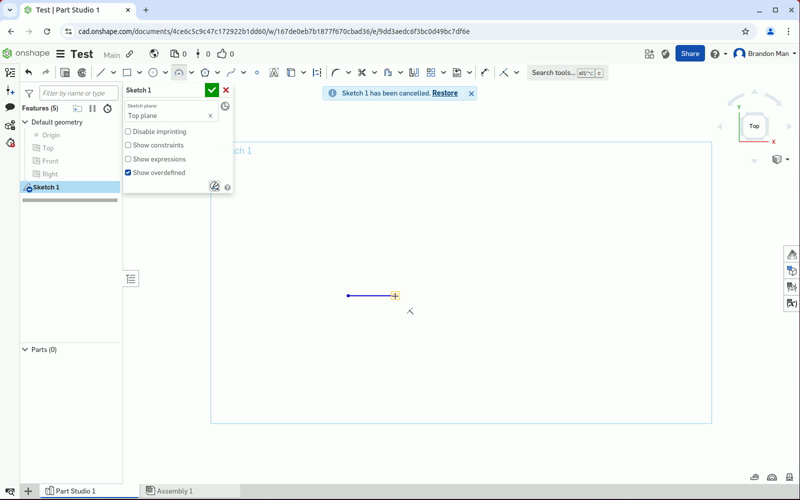
click(395, 295)
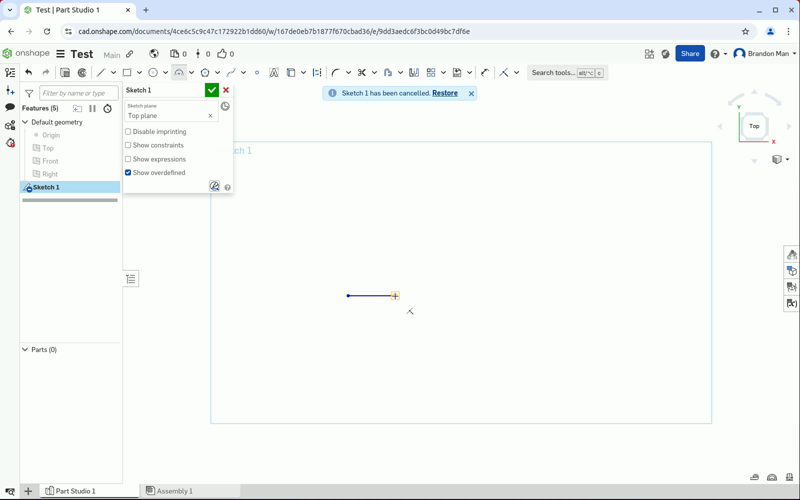
key_down(shift)
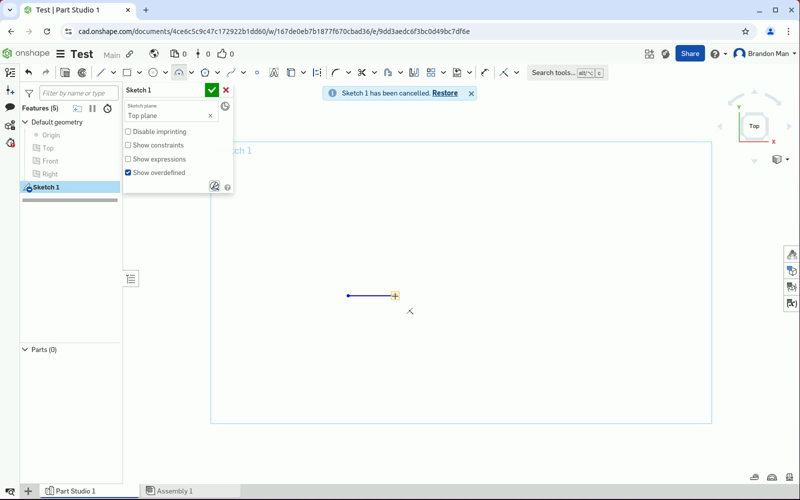
mouse_move(423, 291)
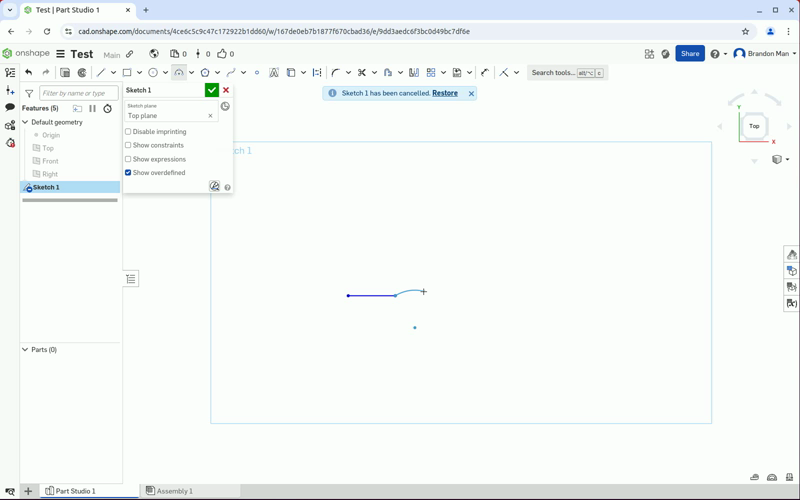
click(423, 291)
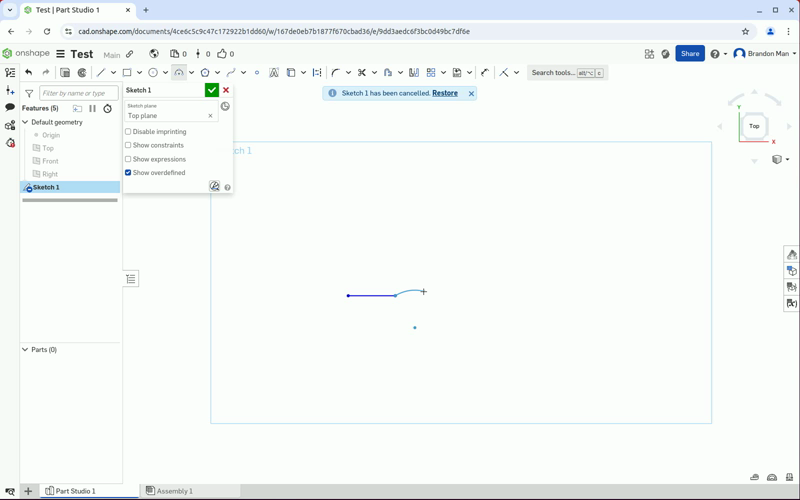
mouse_move(409, 294)
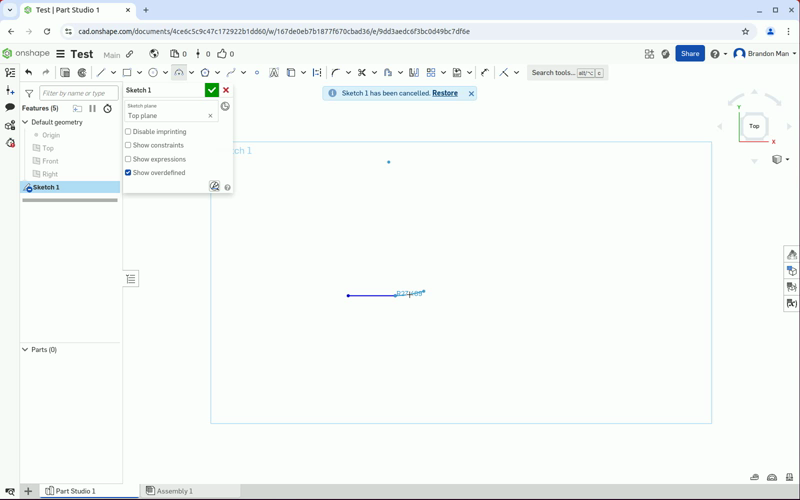
click(409, 294)
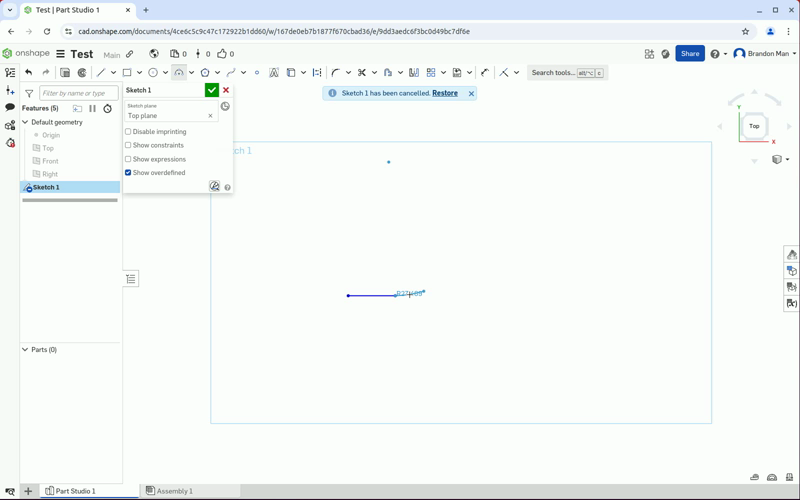
key_up(shift)
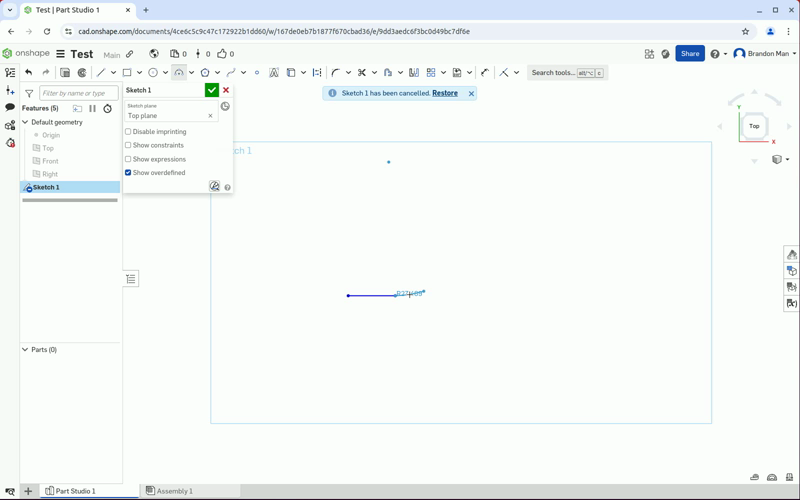
key(esc)
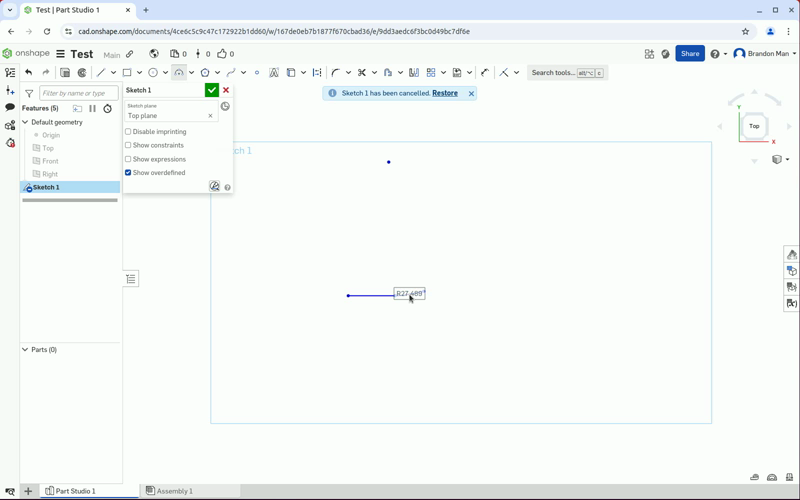
key(l)
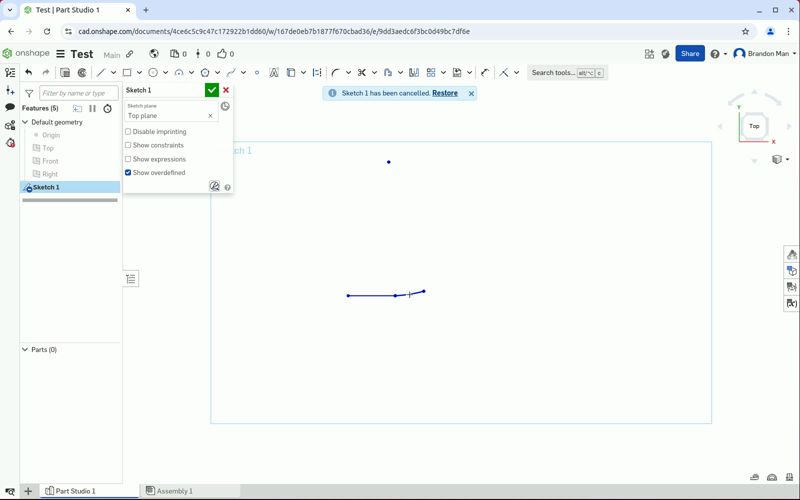
mouse_move(423, 291)
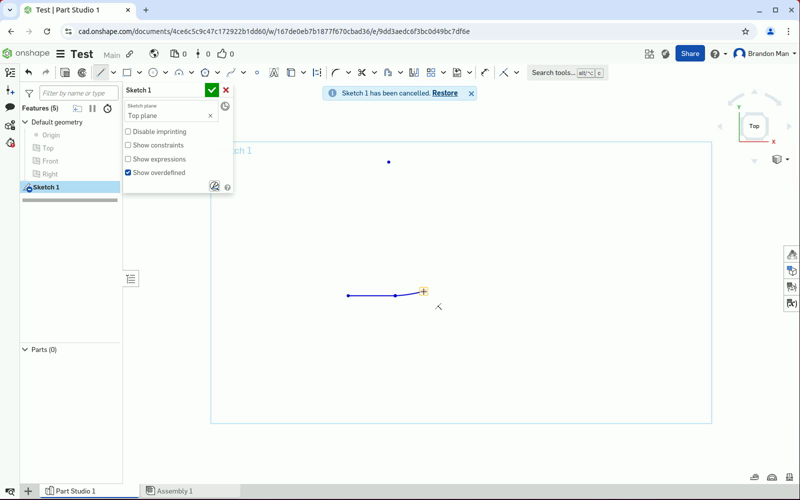
click(423, 291)
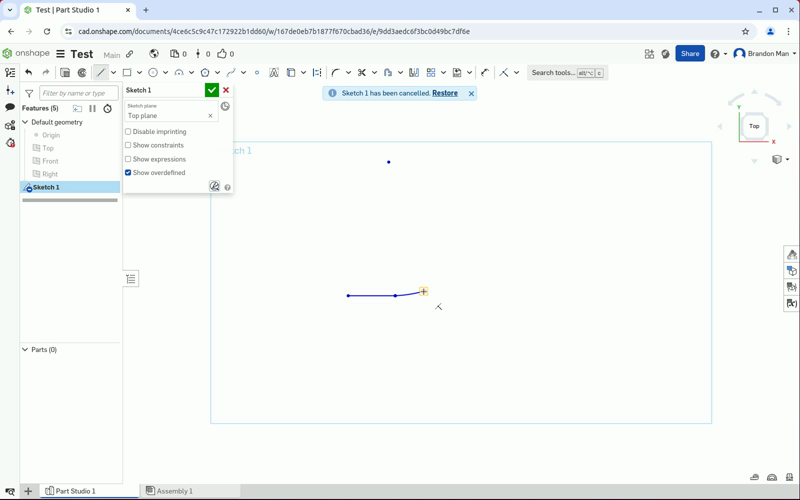
key_down(shift)
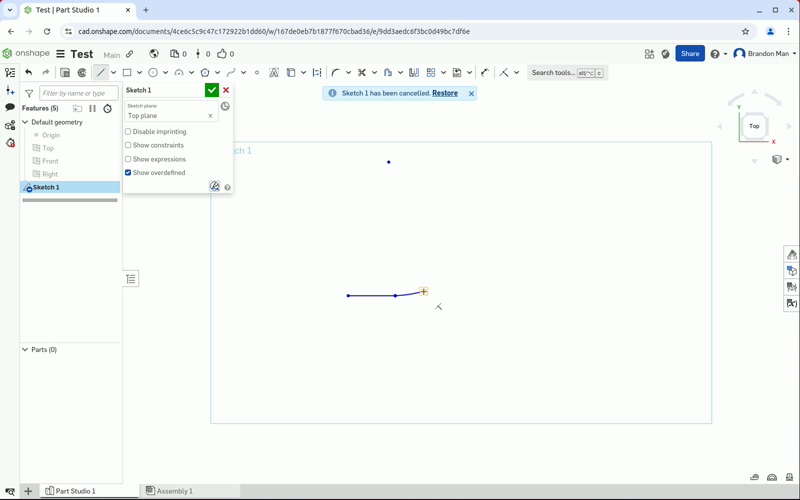
mouse_move(453, 291)
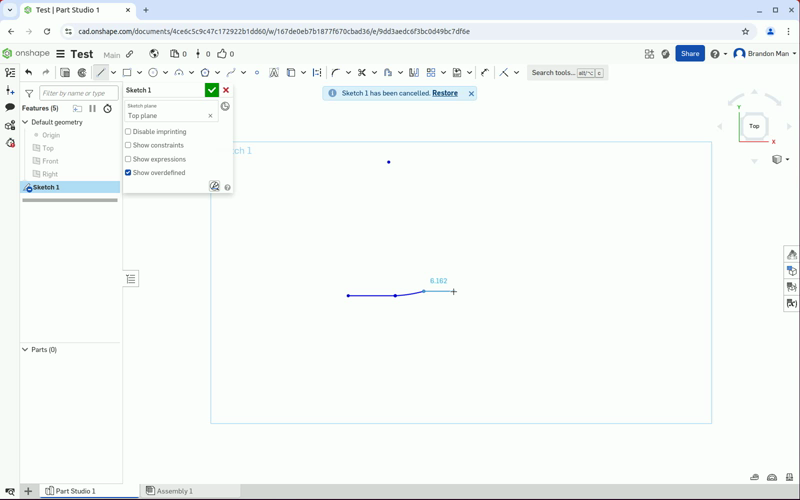
mouse_move(461, 291)
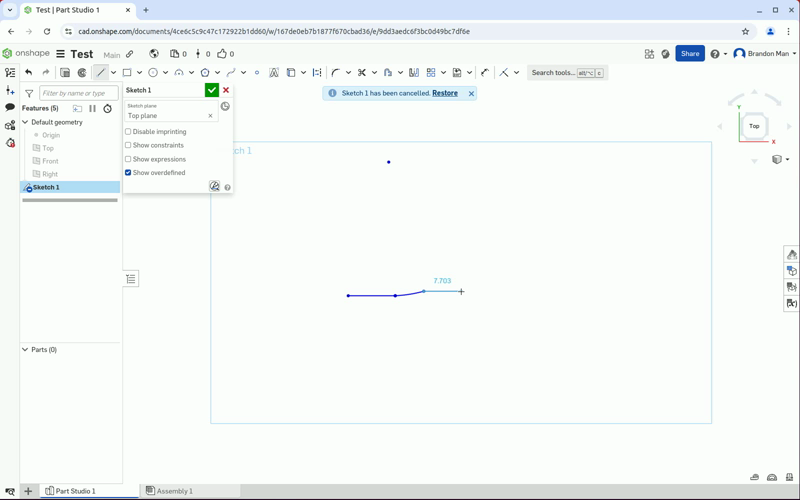
click(461, 291)
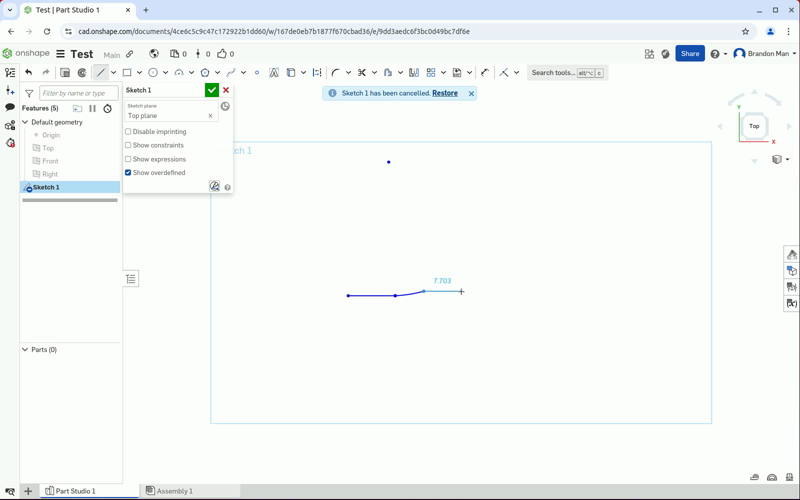
key_up(shift)
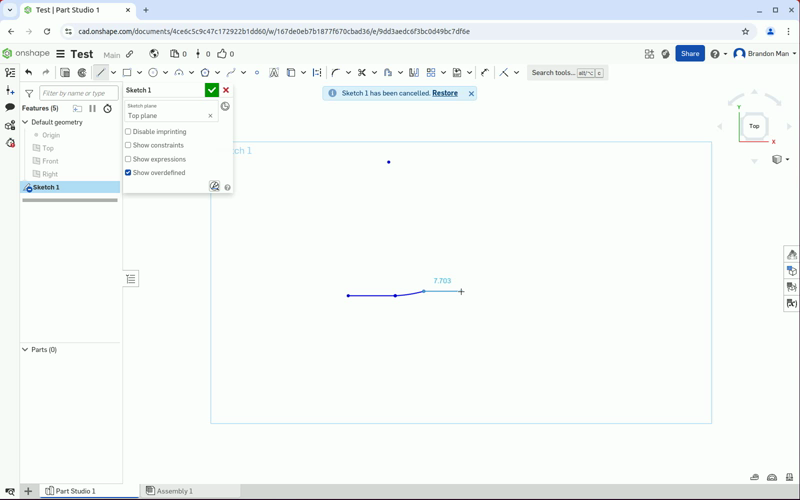
key_down(shift)
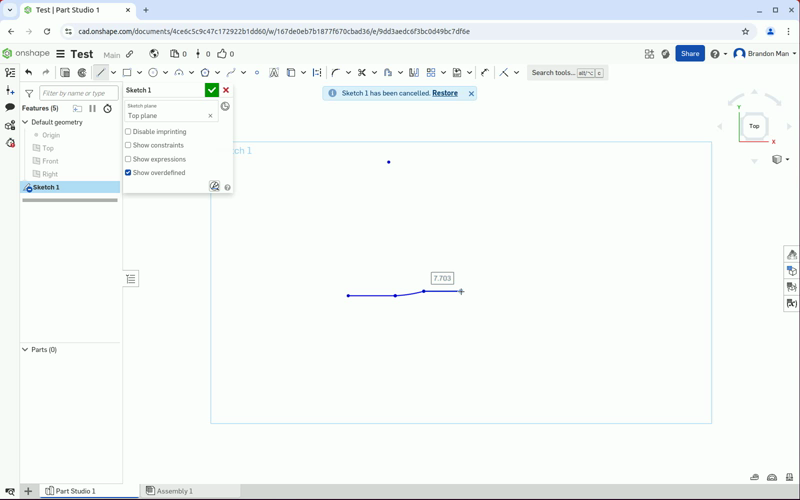
mouse_move(491, 291)
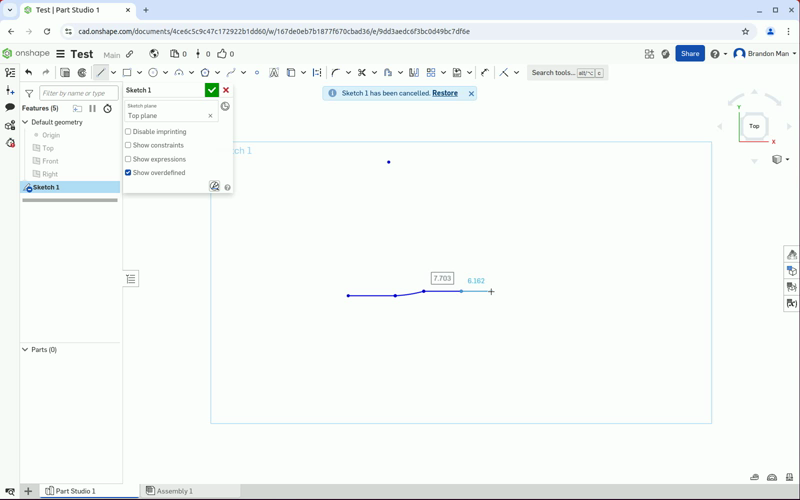
mouse_move(461, 284)
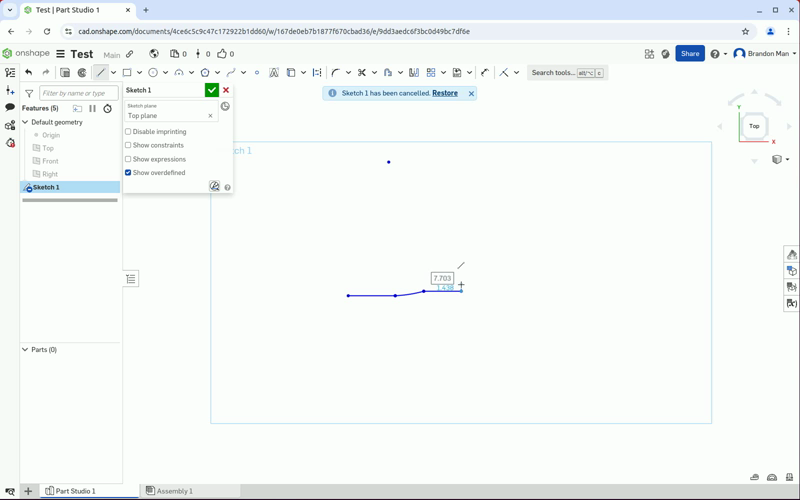
scroll(6)
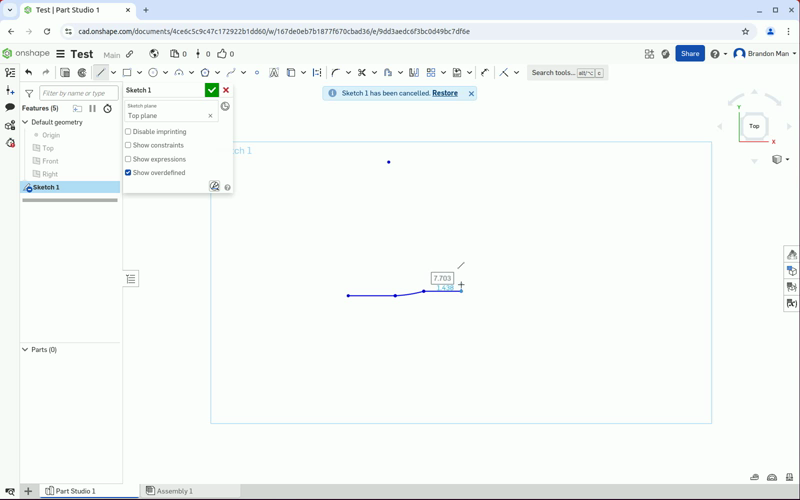
scroll(6)
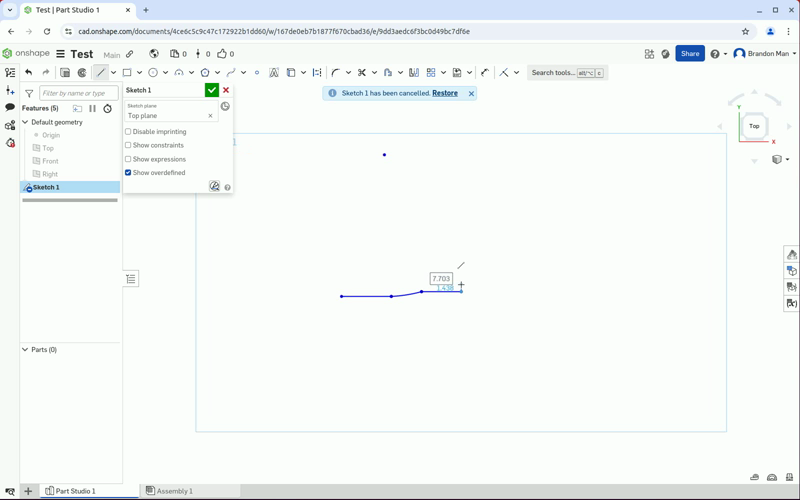
scroll(6)
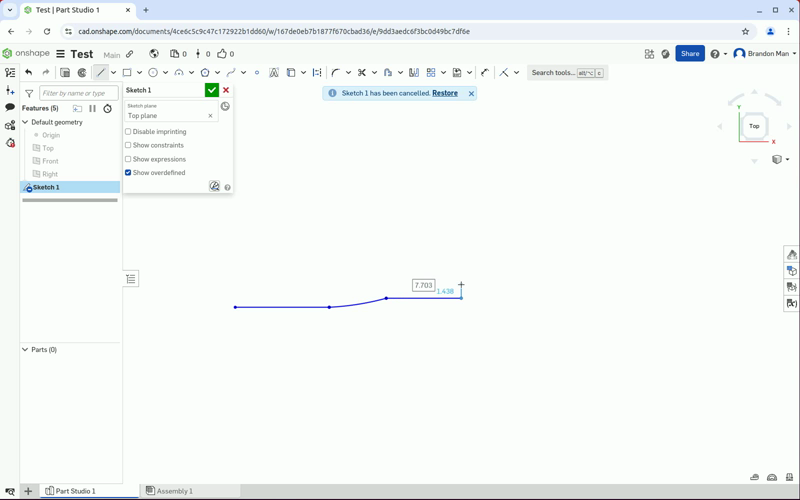
scroll(6)
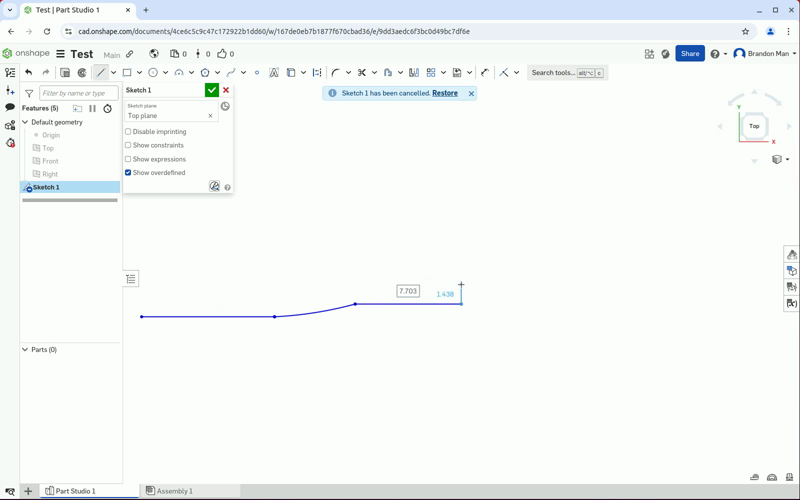
scroll(6)
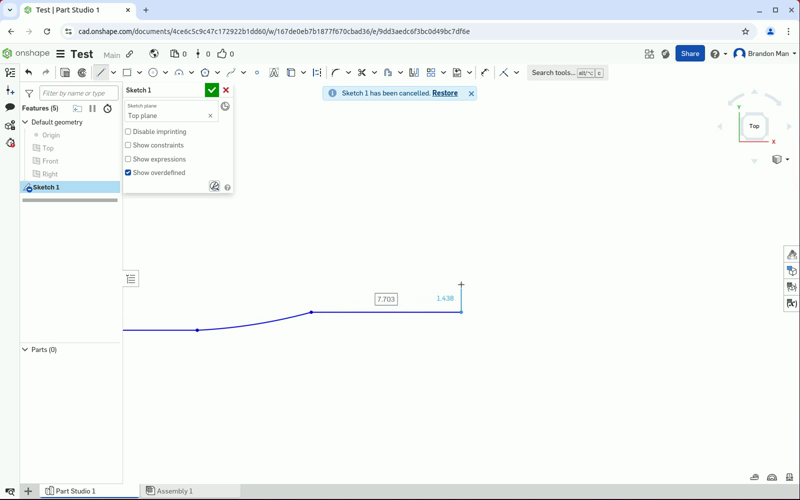
scroll(6)
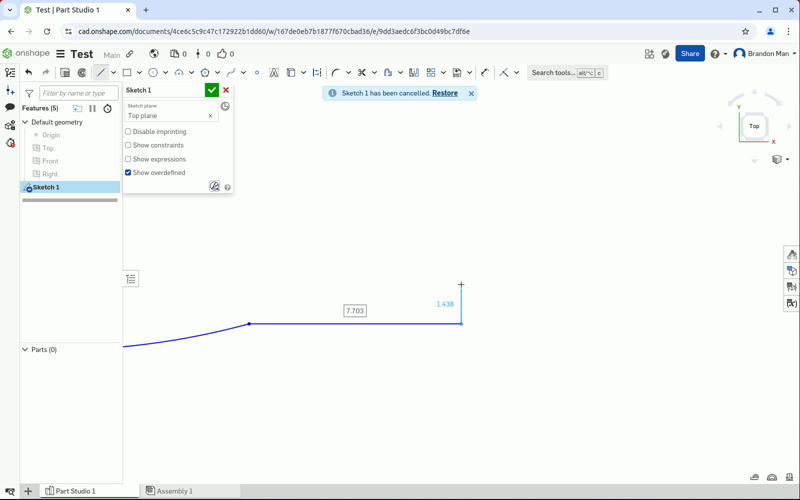
scroll(6)
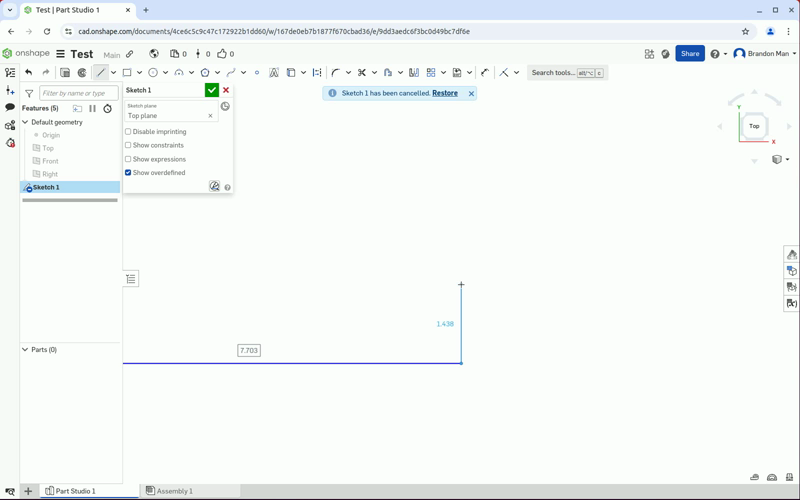
click(461, 284)
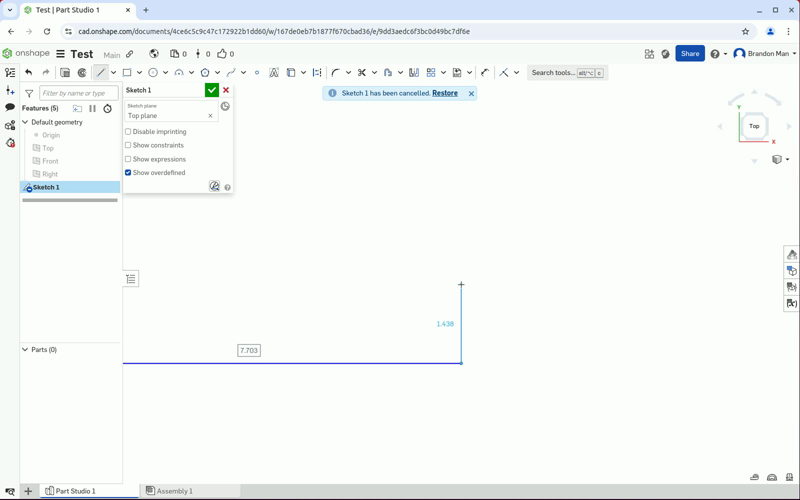
scroll(-6)
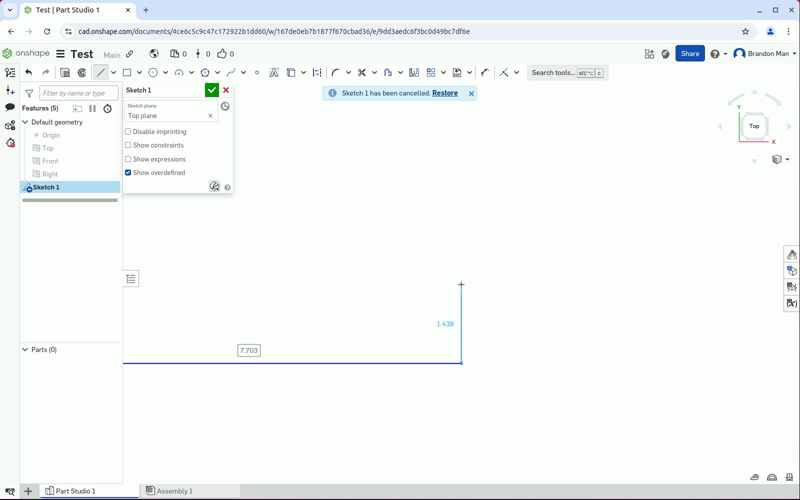
scroll(-6)
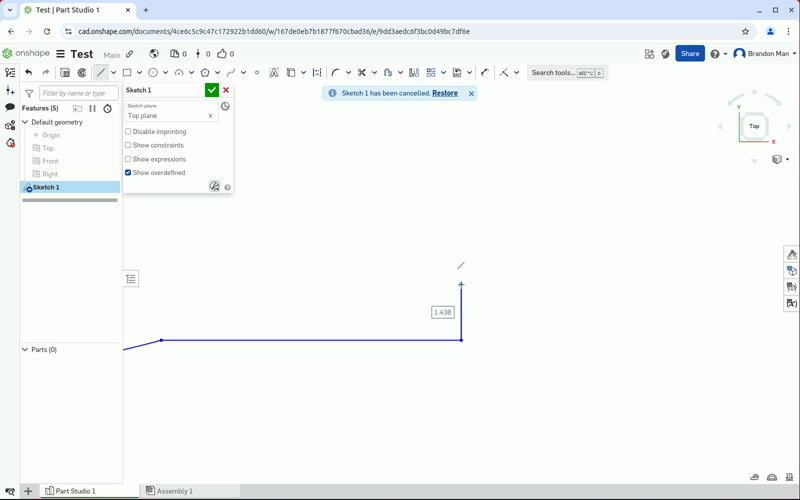
scroll(-6)
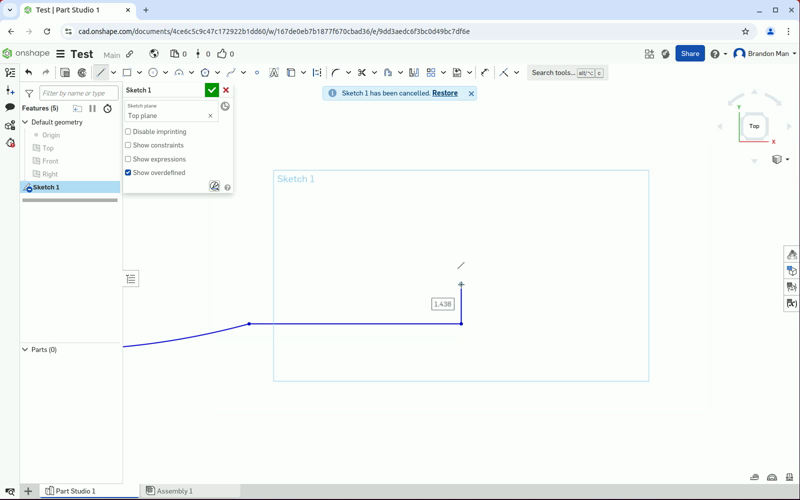
scroll(-6)
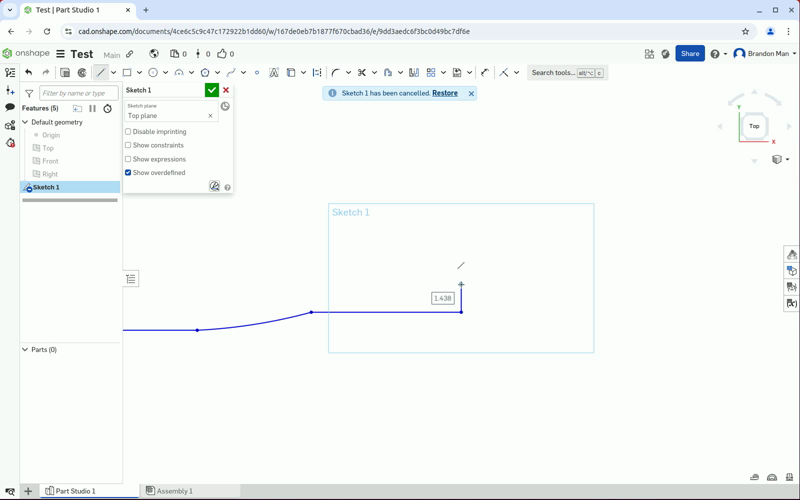
scroll(-6)
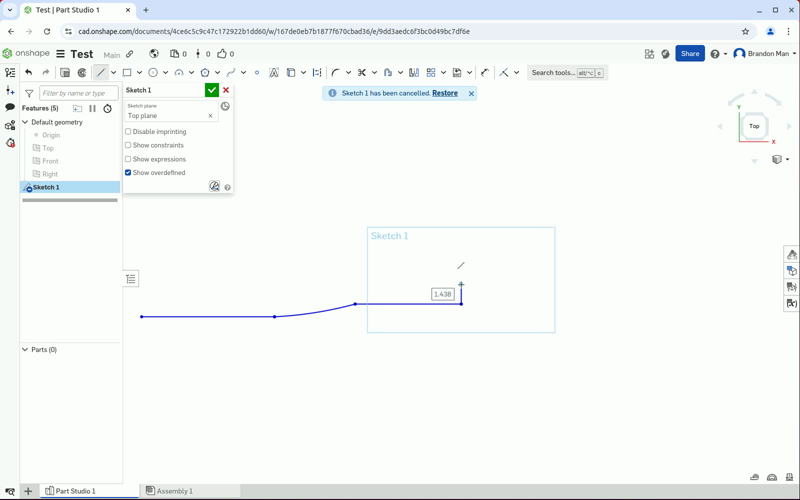
scroll(-6)
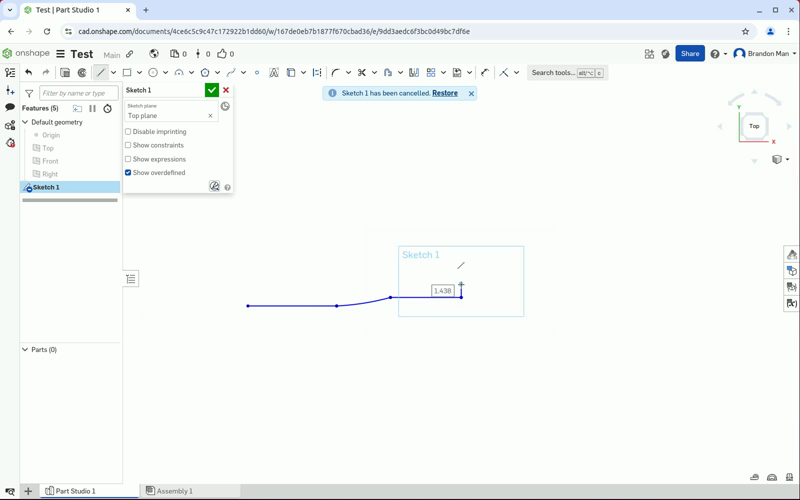
scroll(-6)
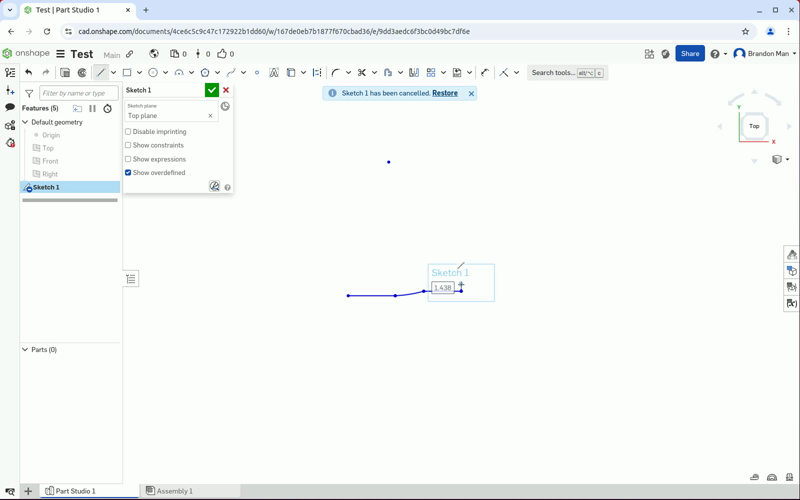
key_up(shift)
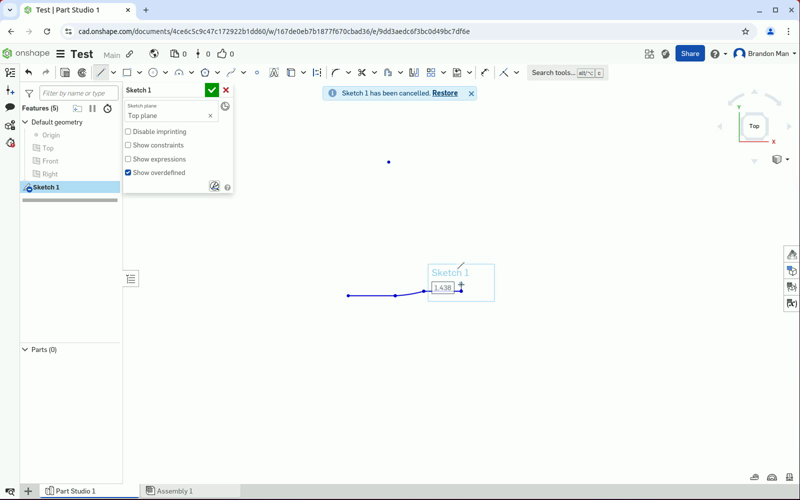
key_down(shift)
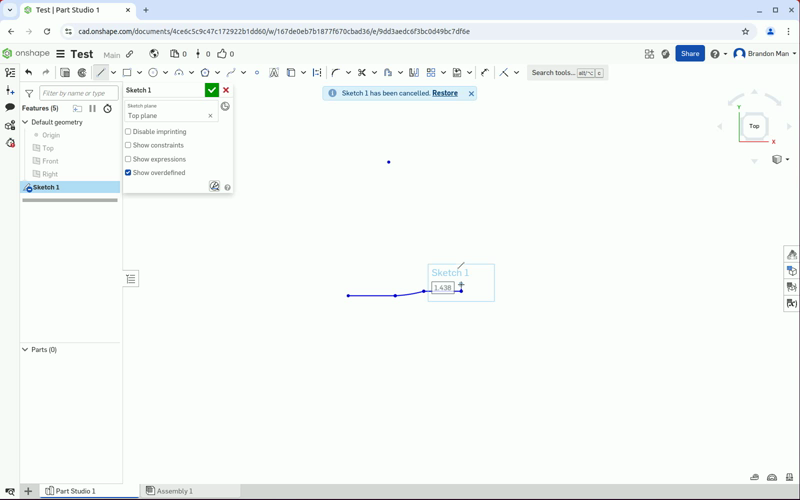
mouse_move(572, 284)
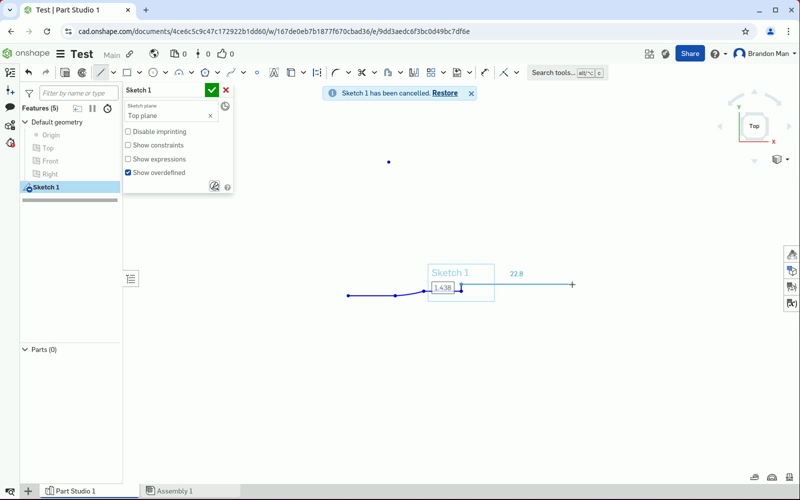
click(572, 284)
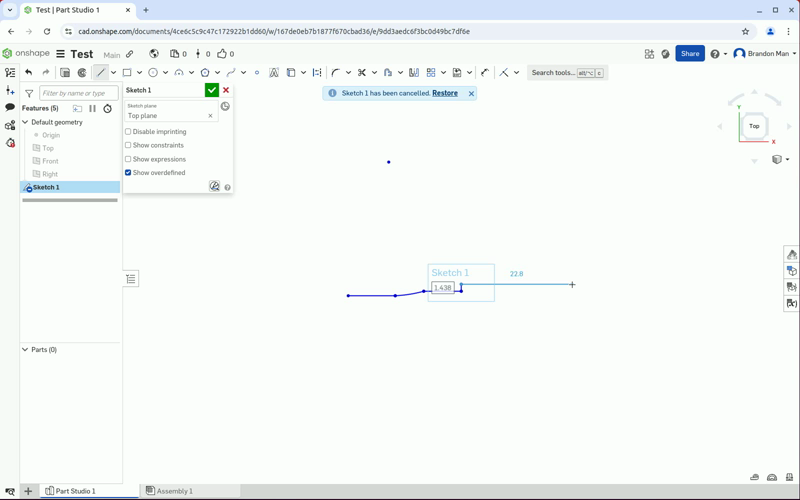
key_up(shift)
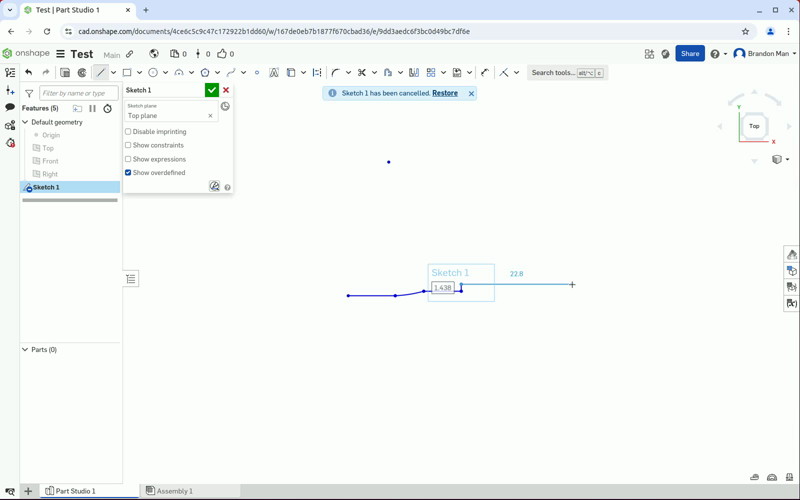
key_down(shift)
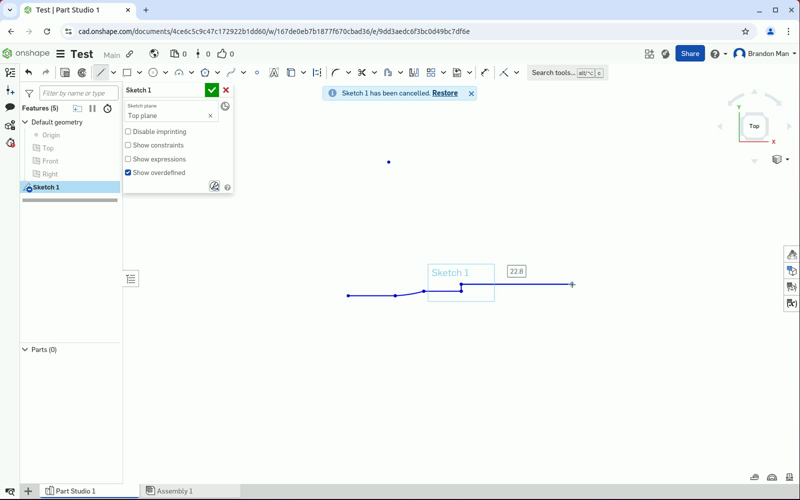
mouse_move(589, 284)
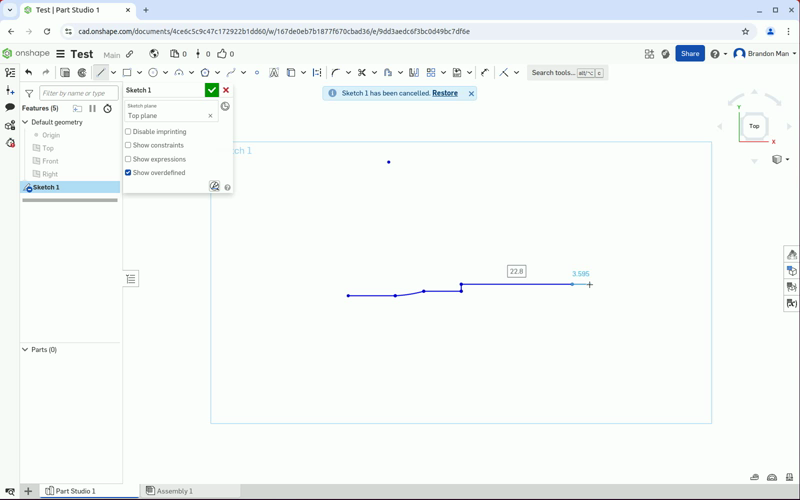
mouse_move(572, 270)
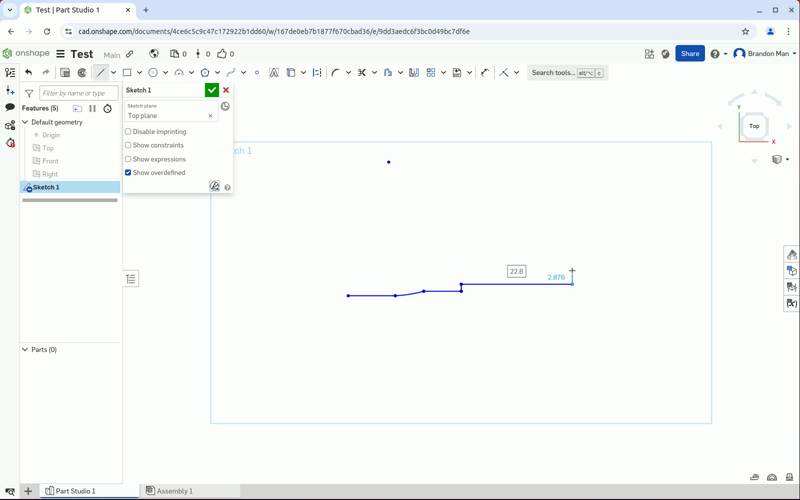
click(572, 270)
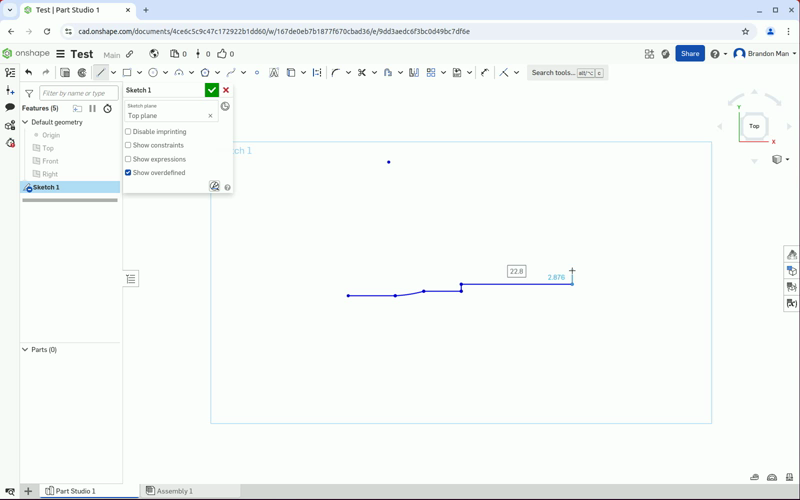
key_up(shift)
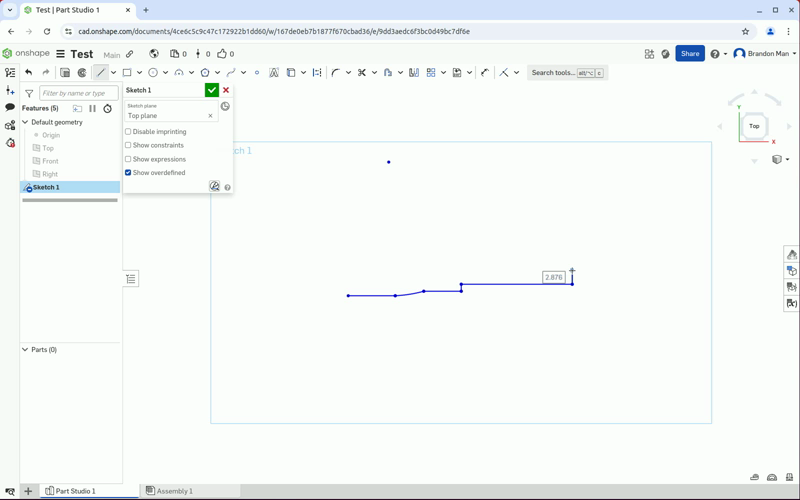
key_down(shift)
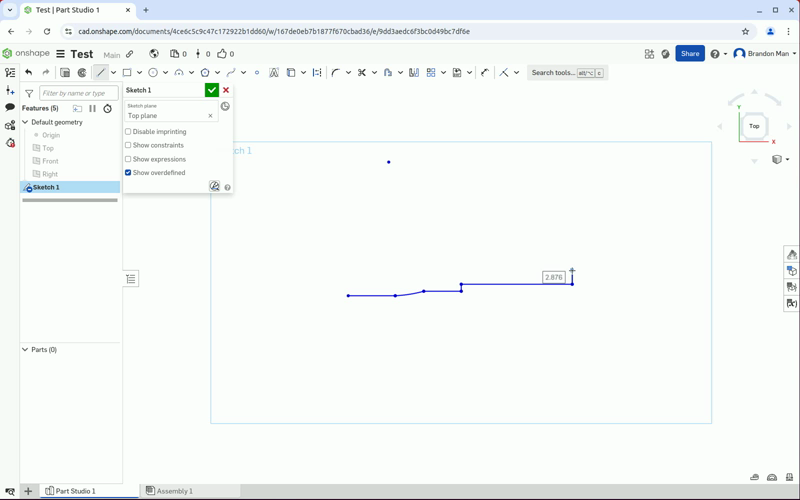
mouse_move(589, 270)
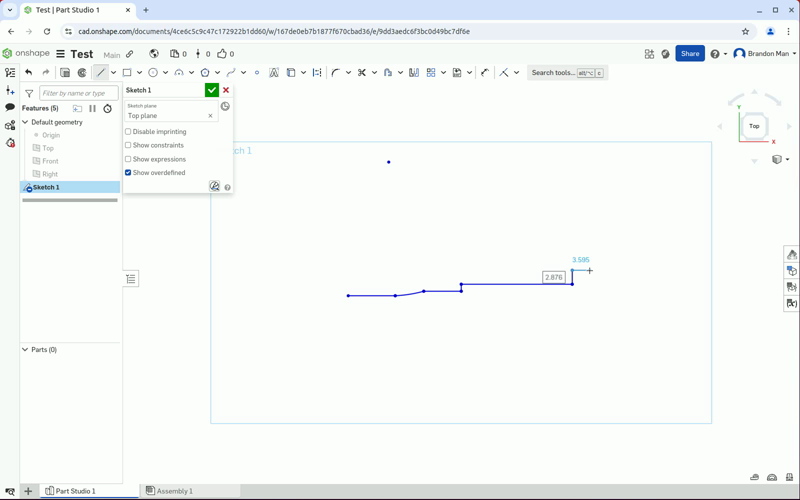
mouse_move(525, 270)
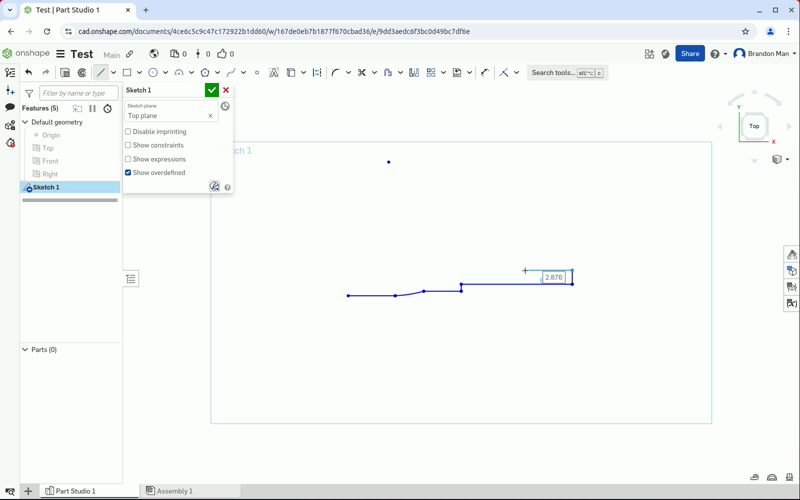
click(525, 270)
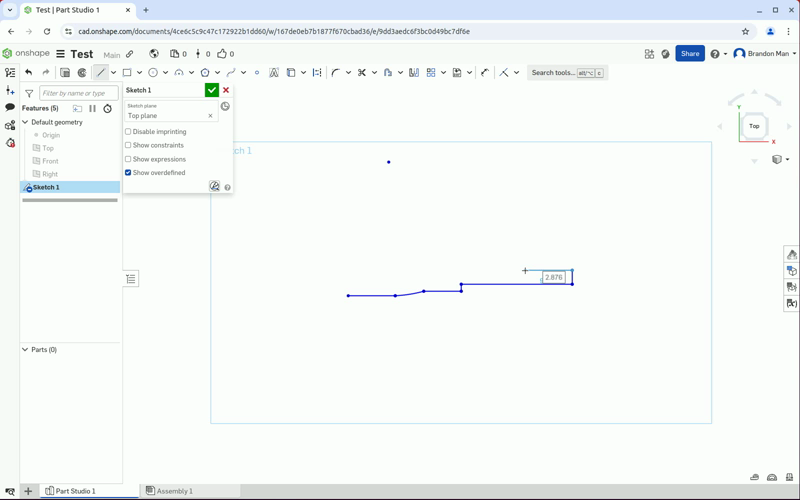
key_up(shift)
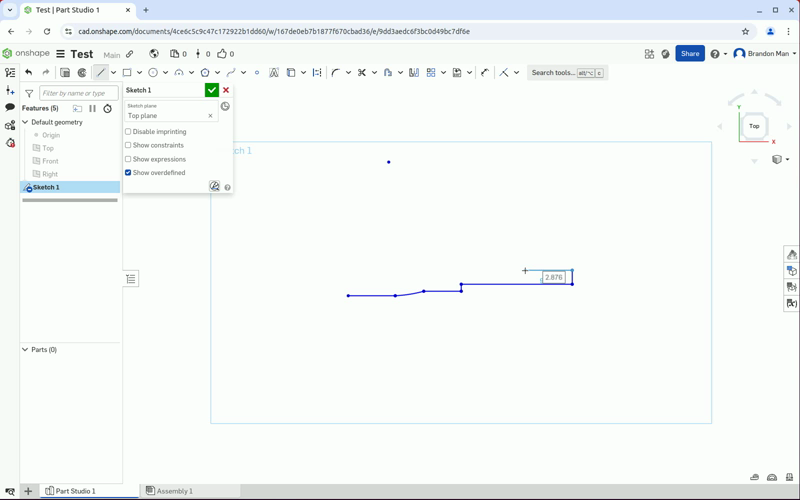
key(esc)
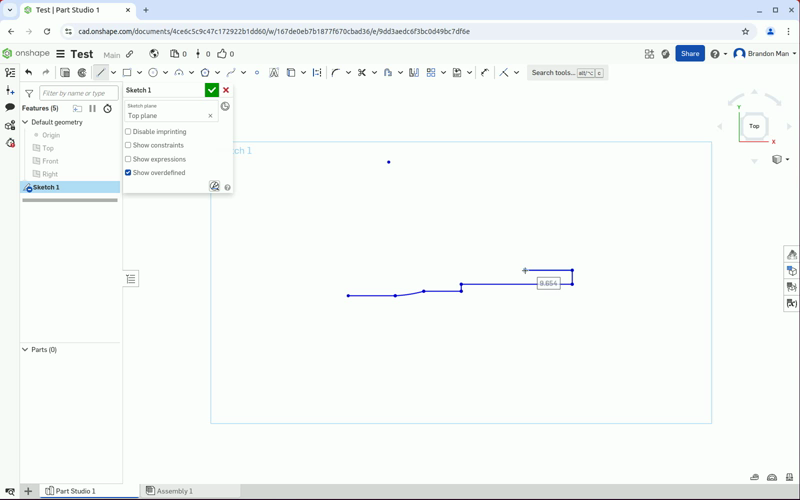
key(a)
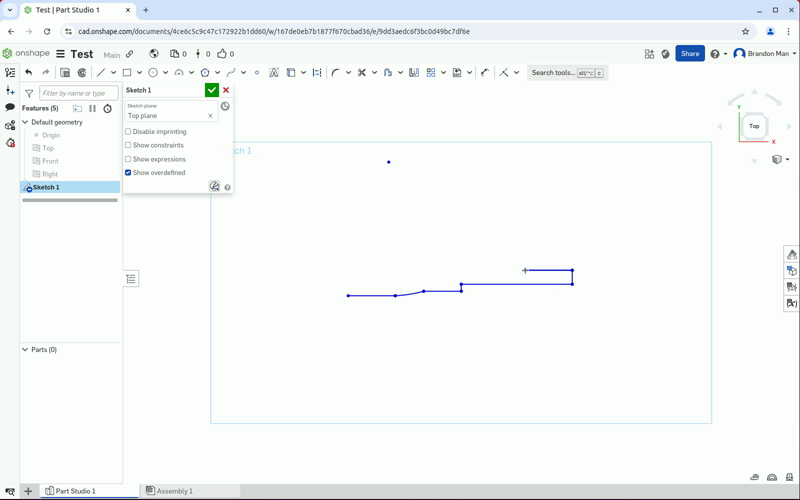
mouse_move(525, 270)
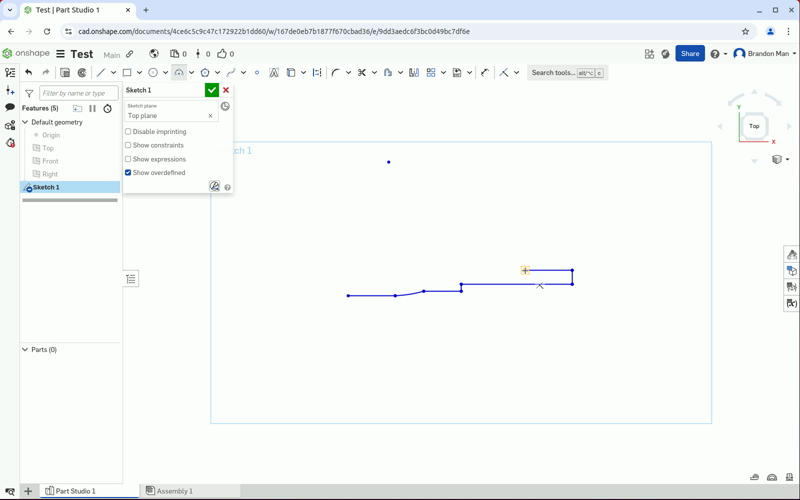
click(525, 270)
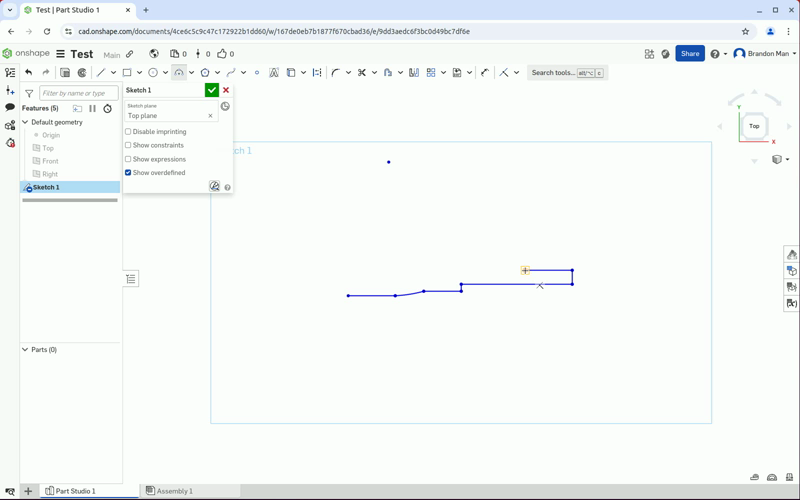
key_down(shift)
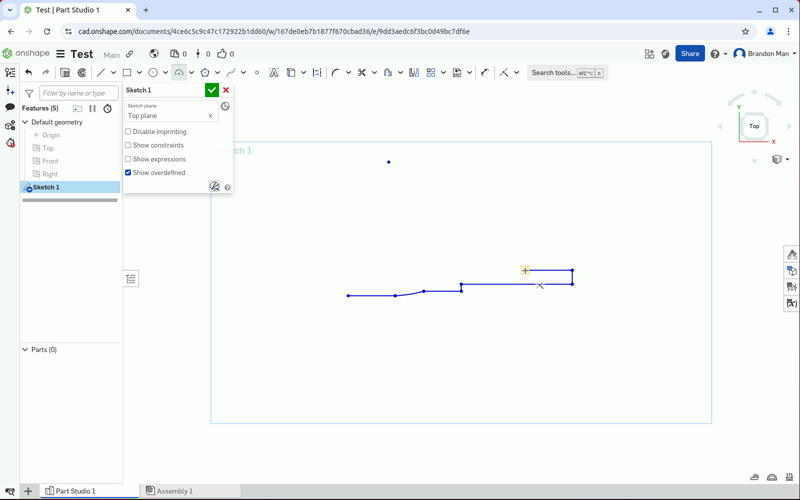
mouse_move(496, 274)
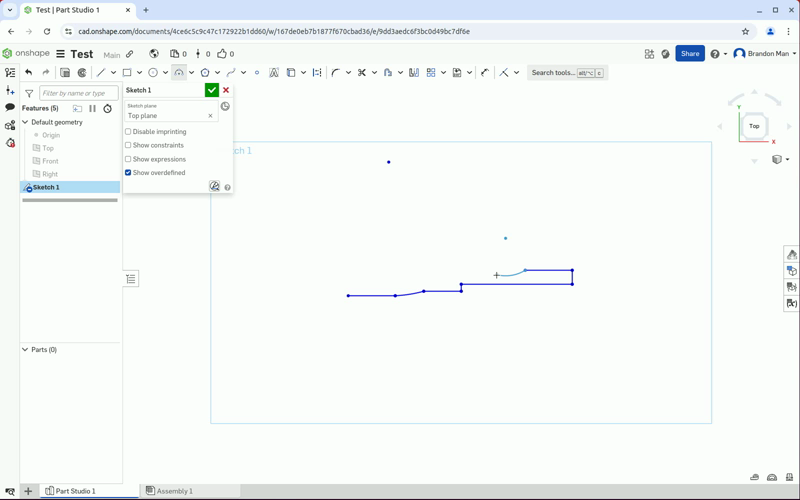
click(496, 274)
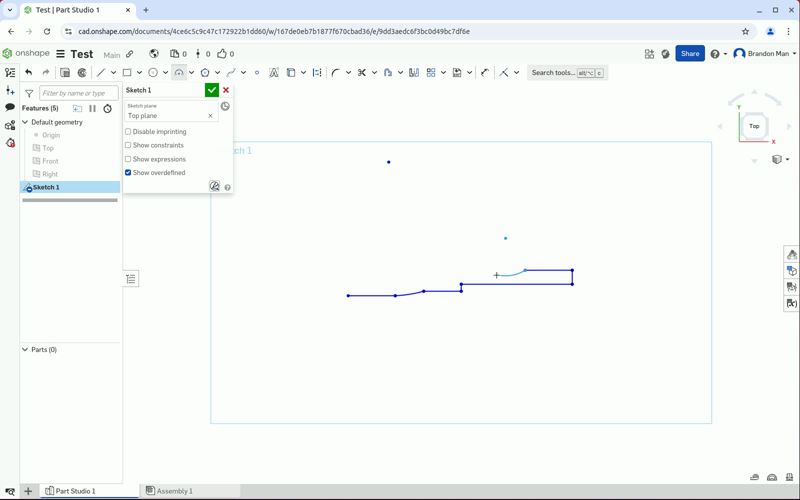
mouse_move(510, 271)
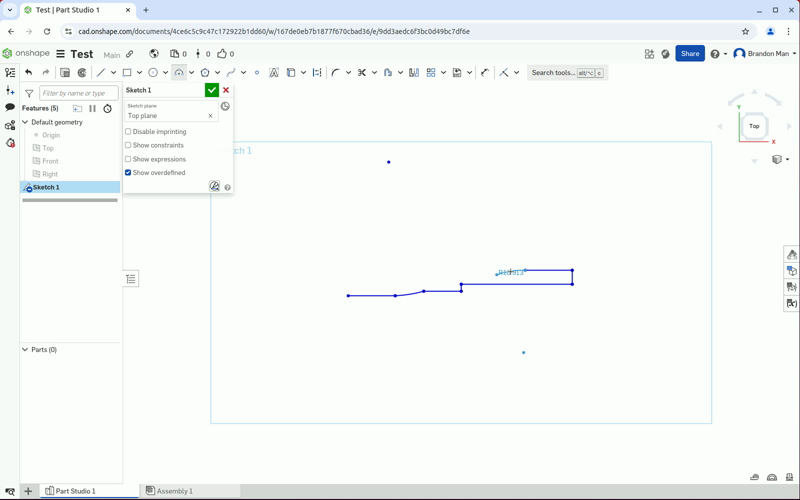
click(510, 271)
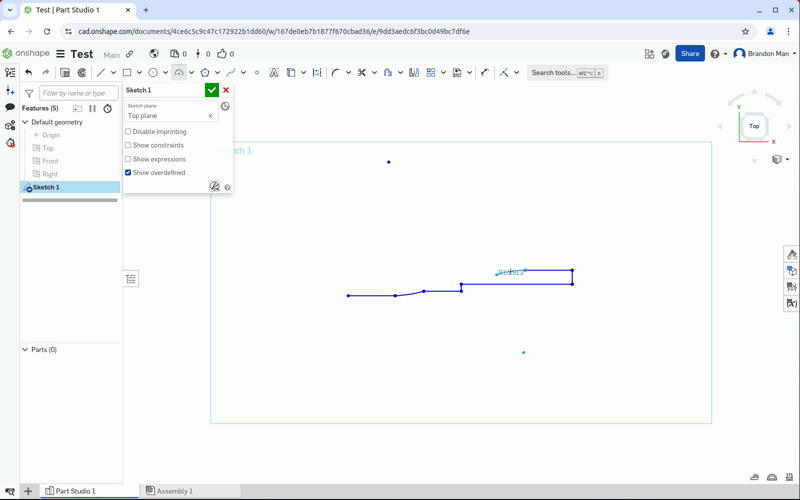
key_up(shift)
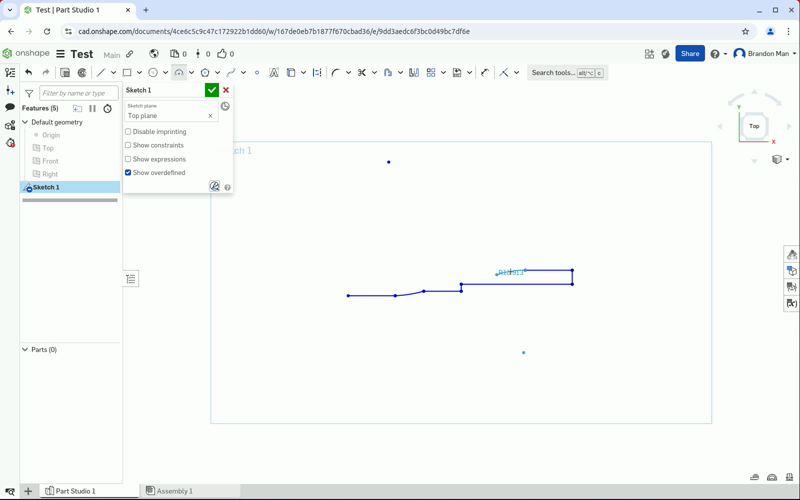
key(esc)
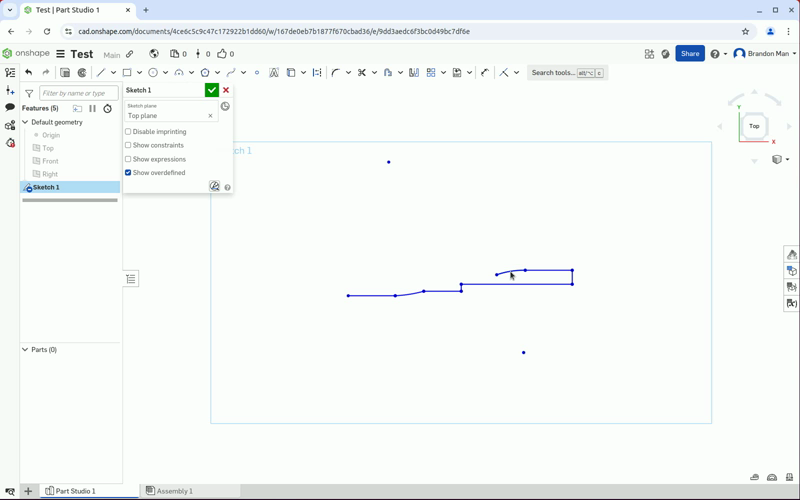
key(l)
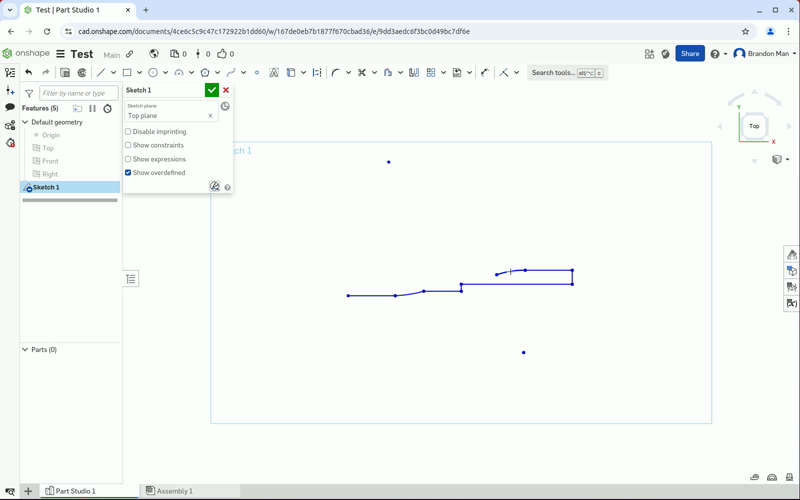
mouse_move(496, 274)
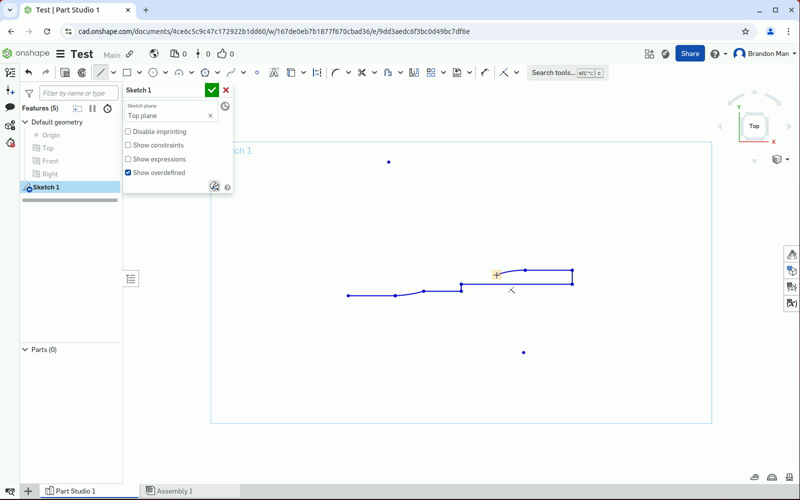
click(496, 274)
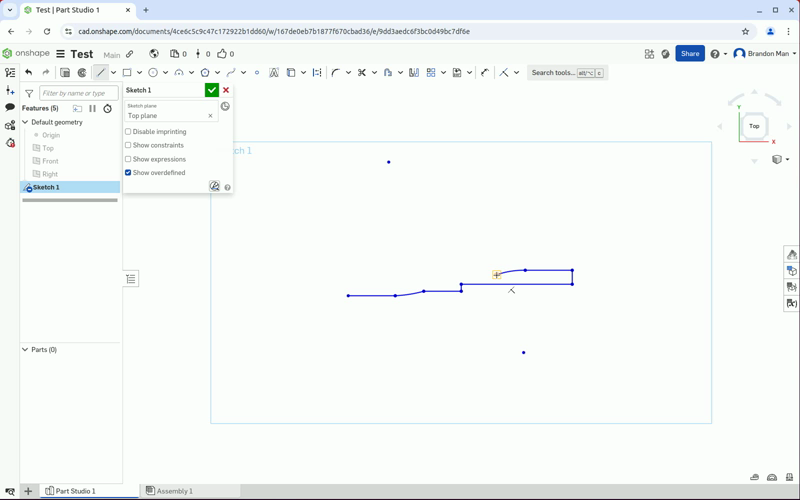
key_down(shift)
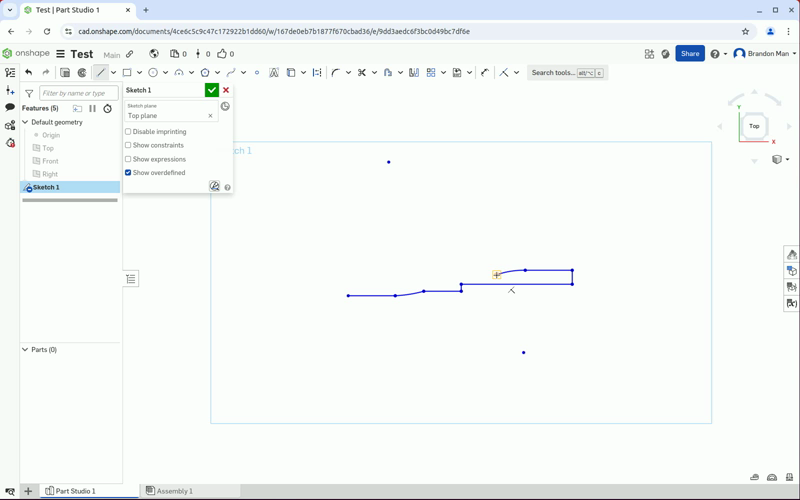
mouse_move(526, 274)
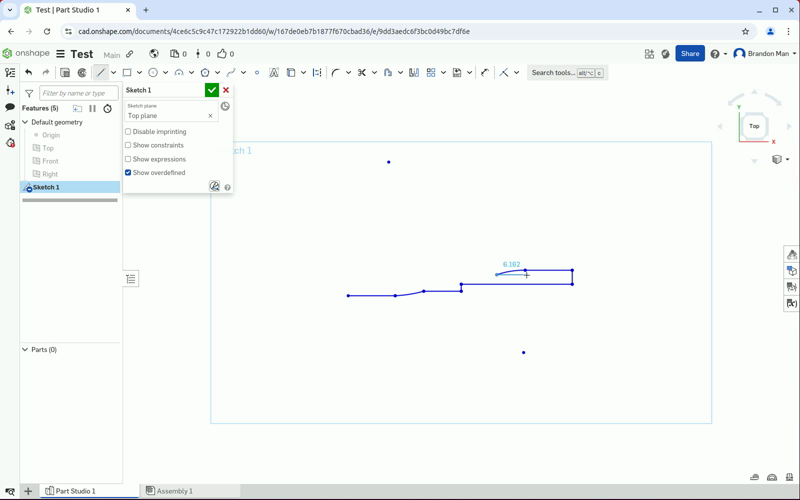
mouse_move(461, 274)
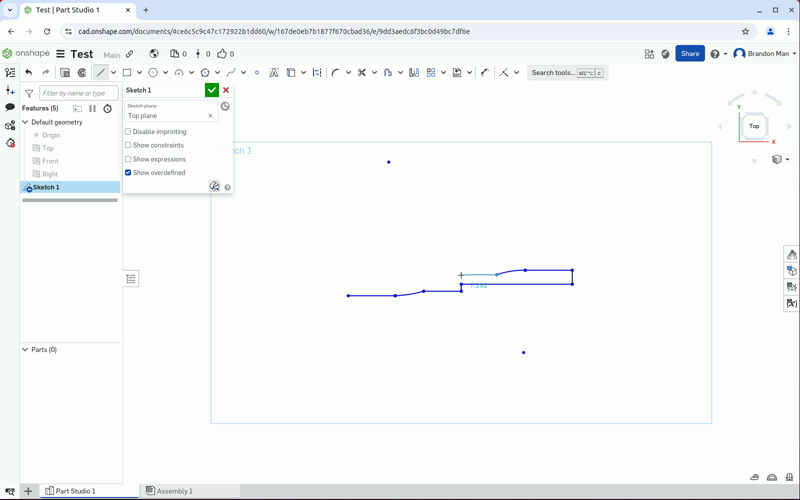
click(461, 274)
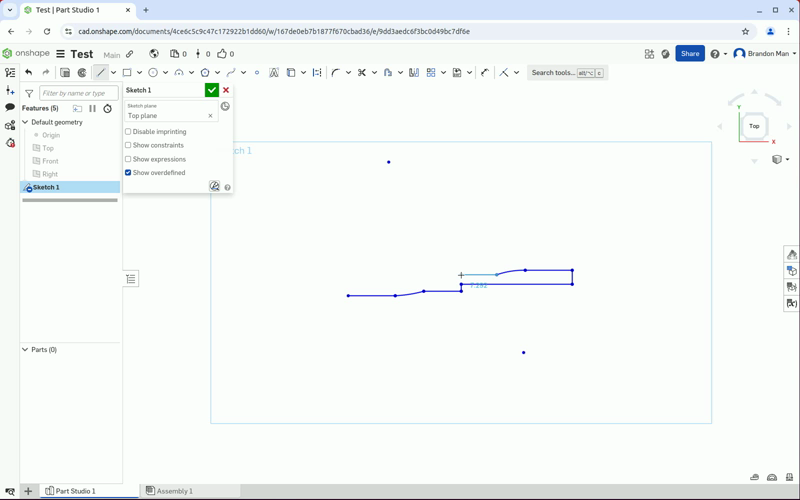
key_up(shift)
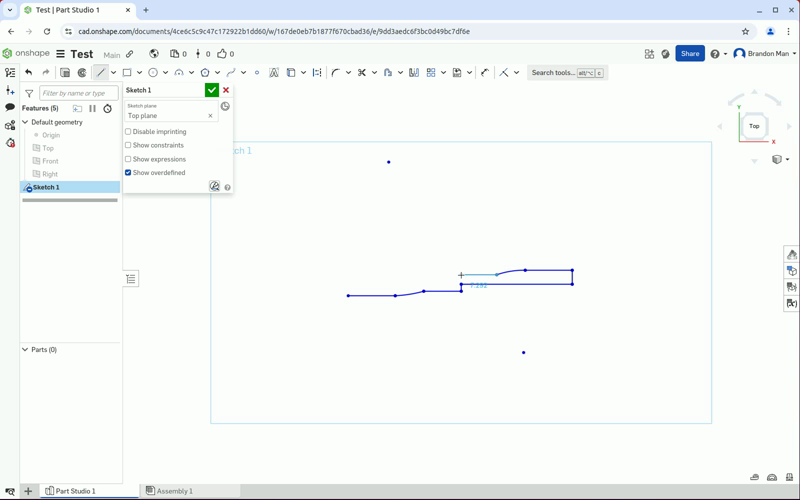
key_down(shift)
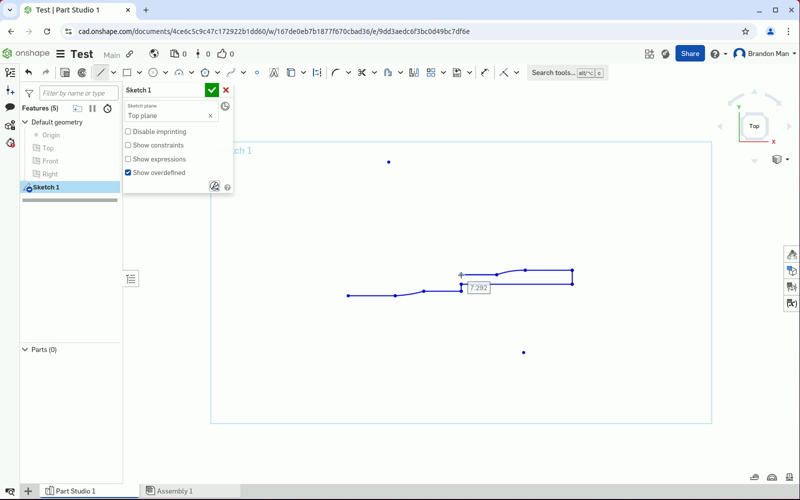
mouse_move(491, 274)
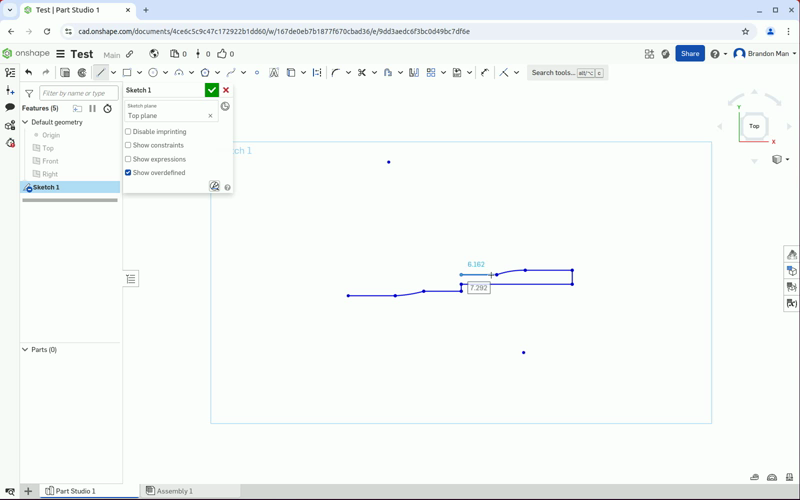
mouse_move(423, 274)
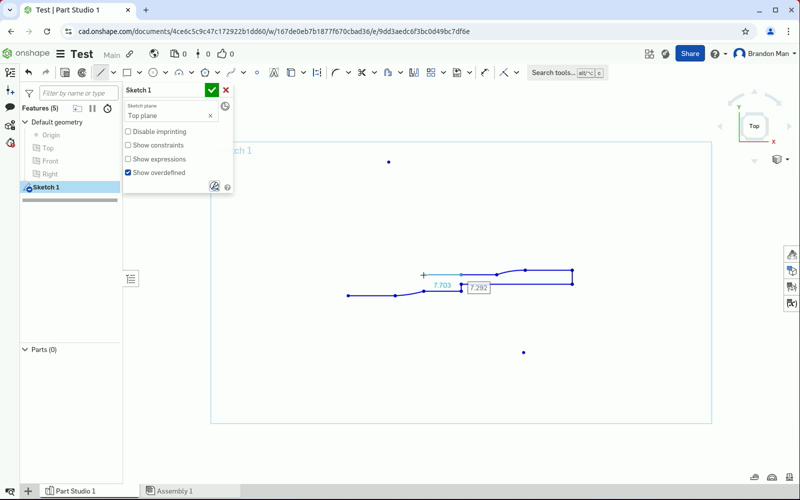
click(423, 274)
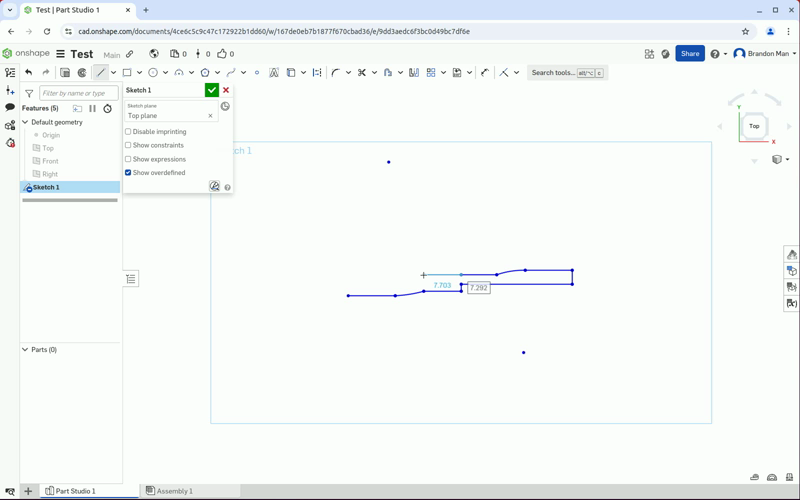
key_up(shift)
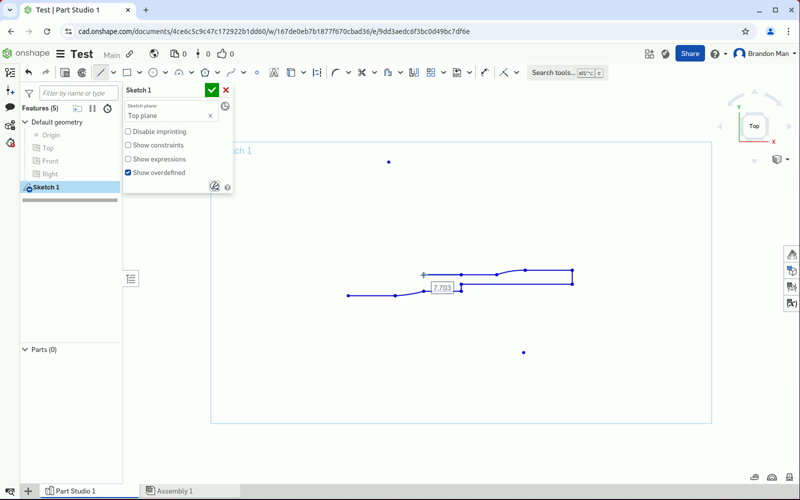
key(esc)
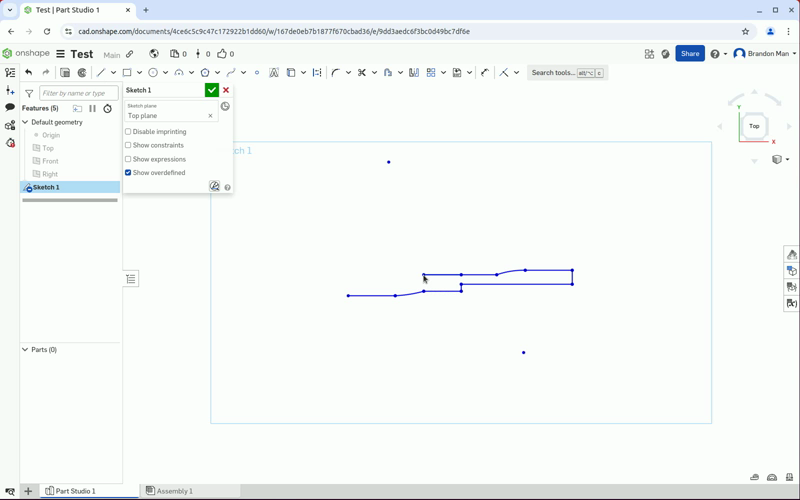
key(a)
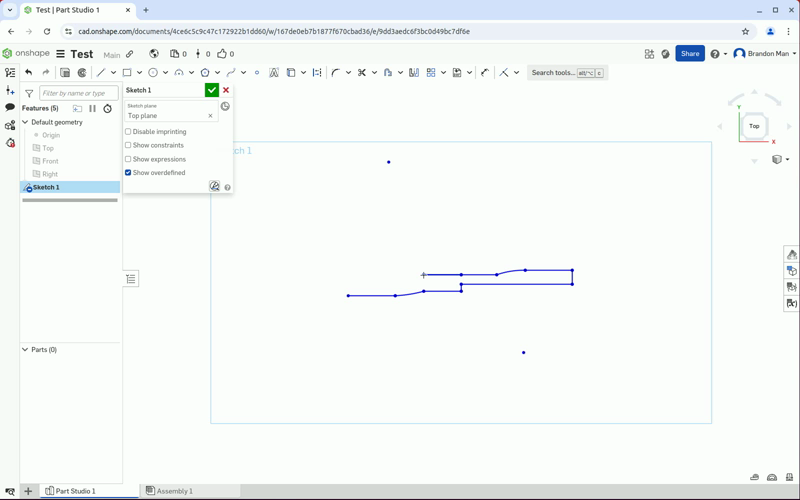
mouse_move(423, 274)
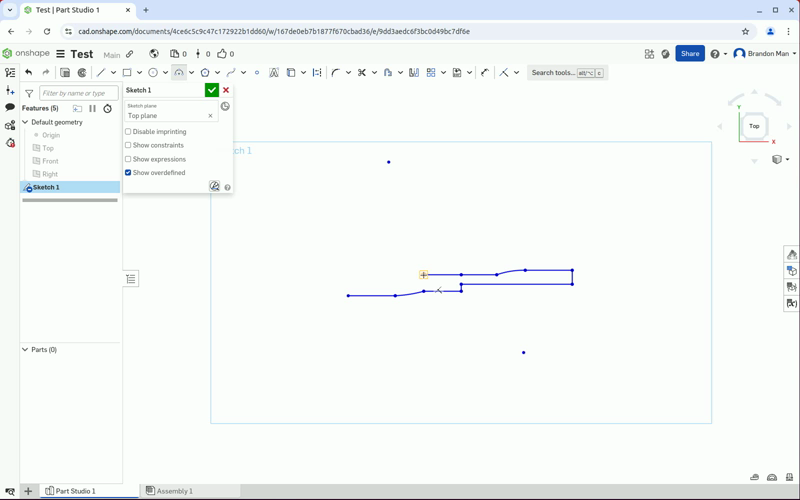
click(423, 274)
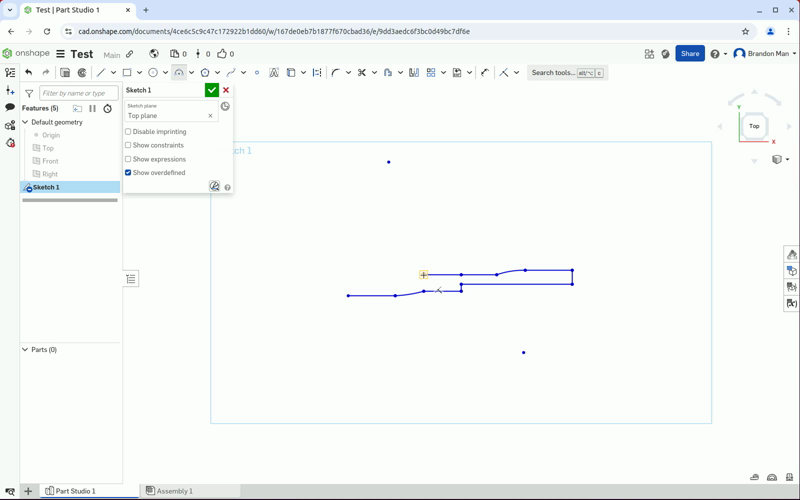
key_down(shift)
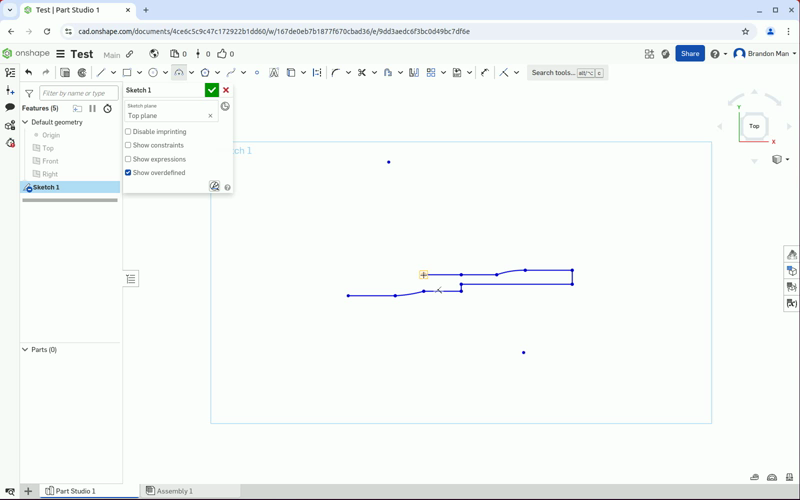
mouse_move(395, 270)
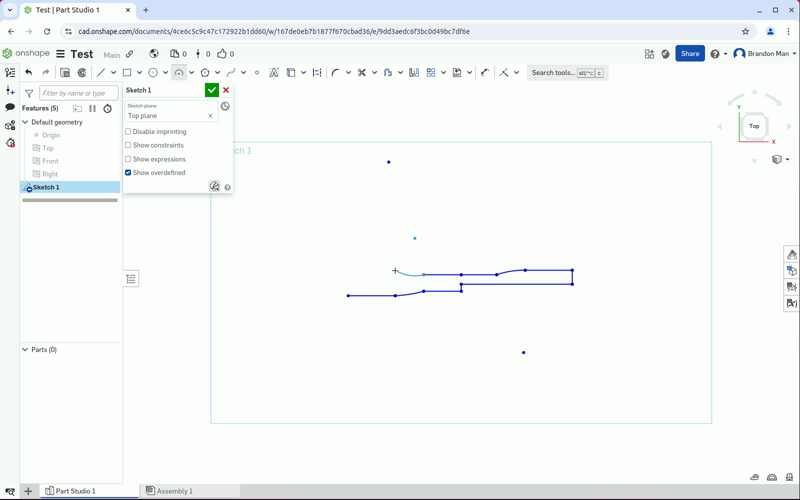
click(395, 270)
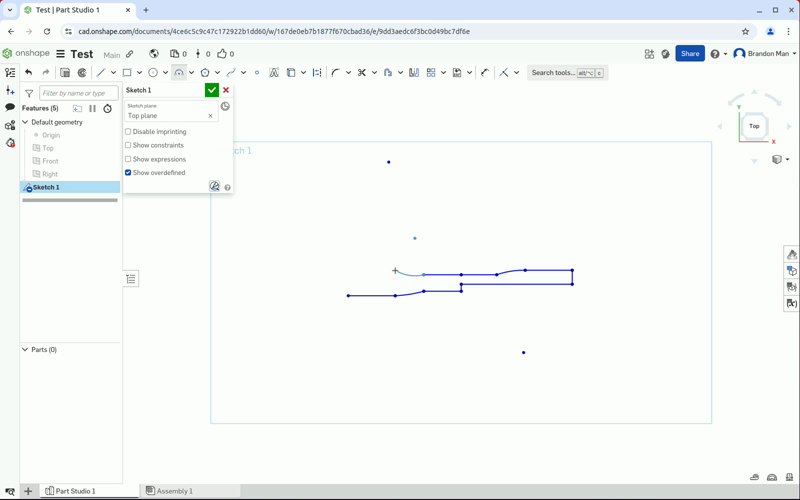
mouse_move(409, 271)
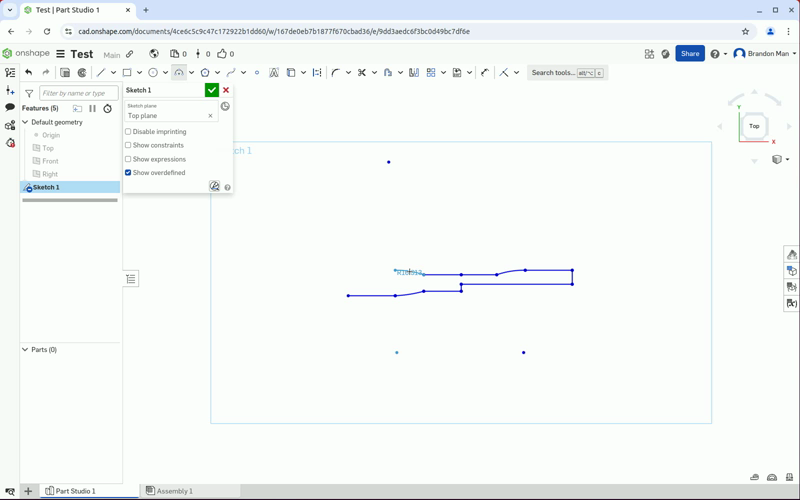
click(409, 271)
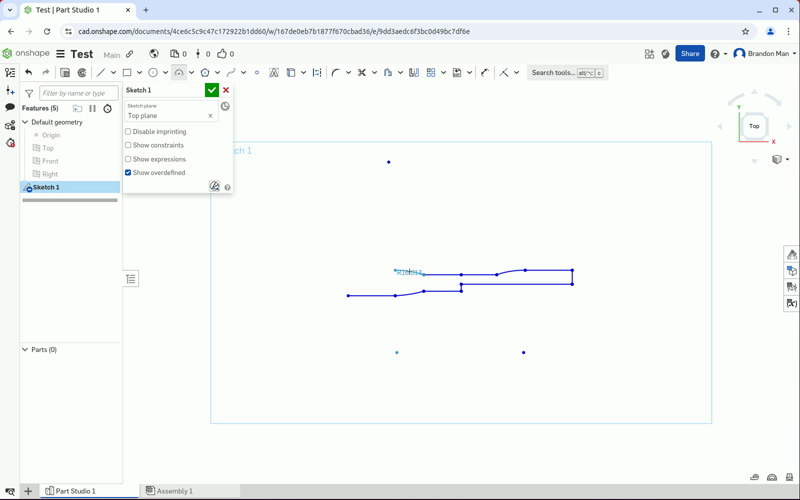
key_up(shift)
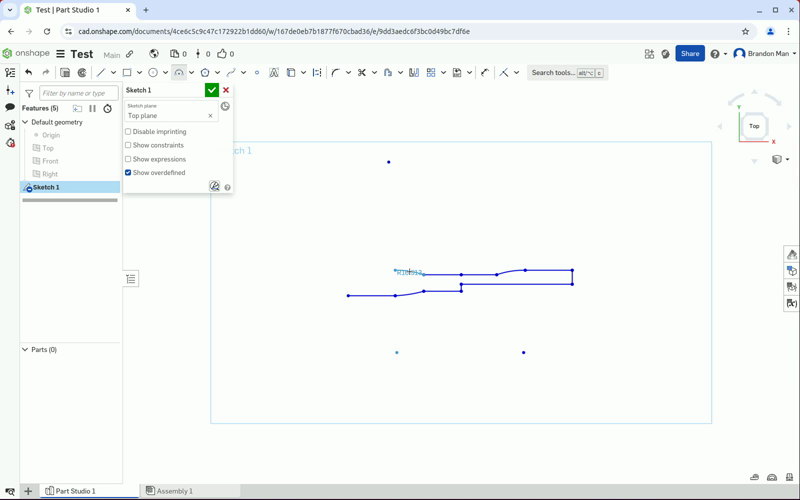
key(esc)
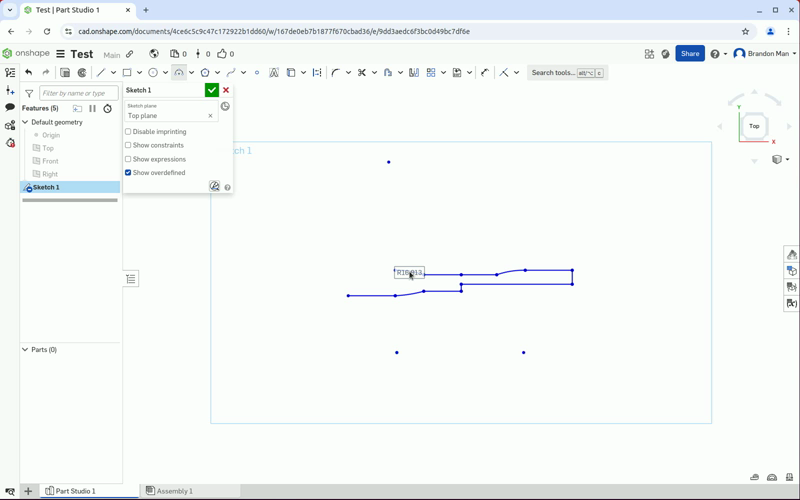
key(l)
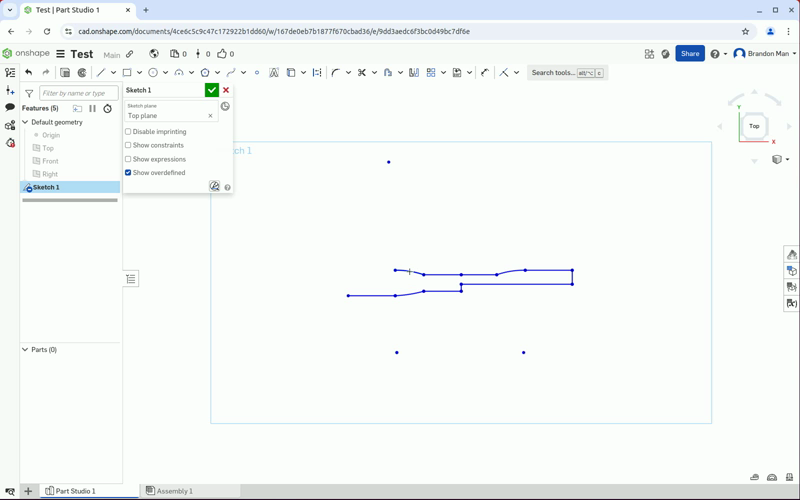
mouse_move(395, 270)
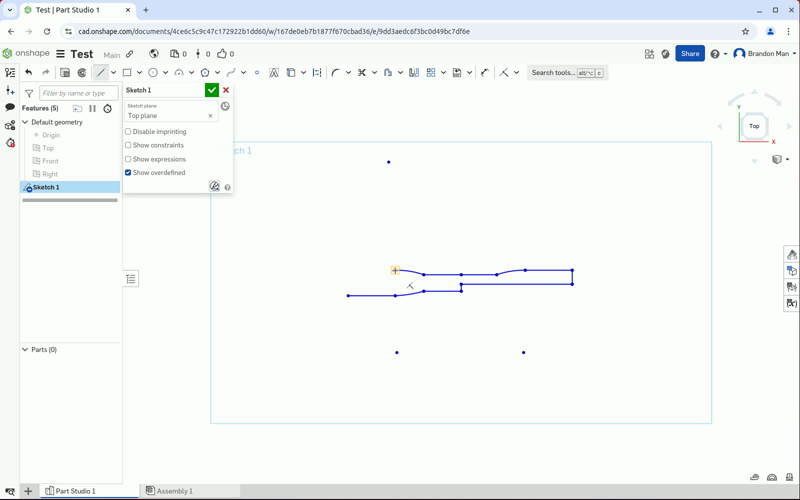
click(395, 270)
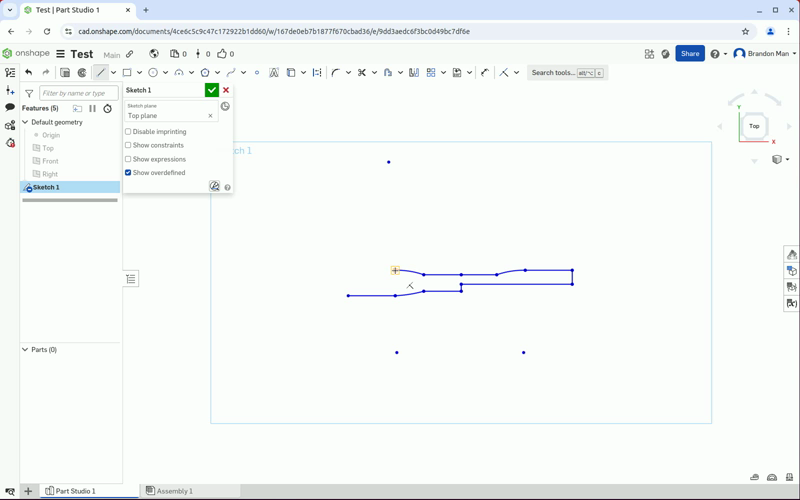
key_down(shift)
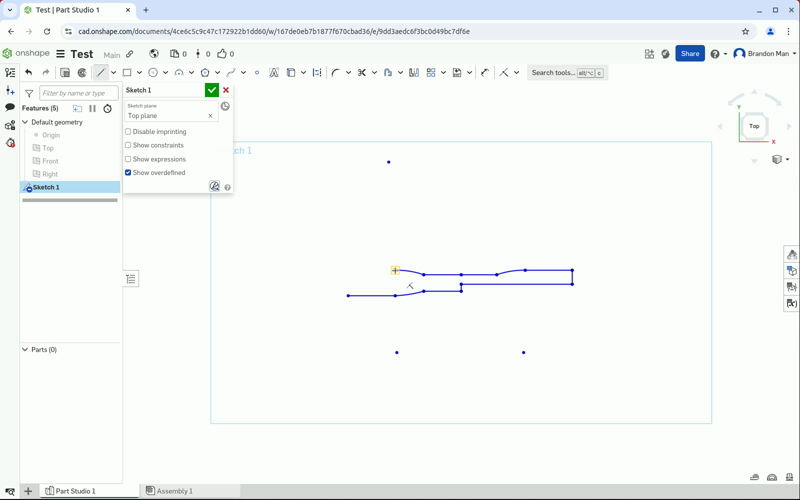
mouse_move(425, 270)
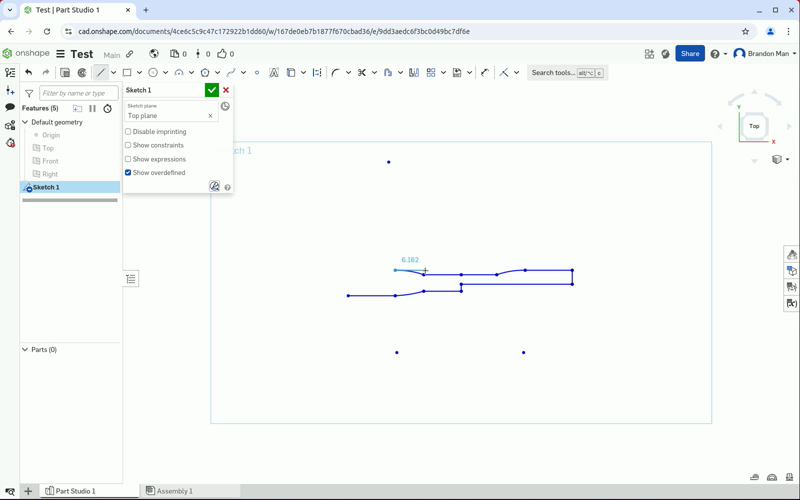
mouse_move(348, 270)
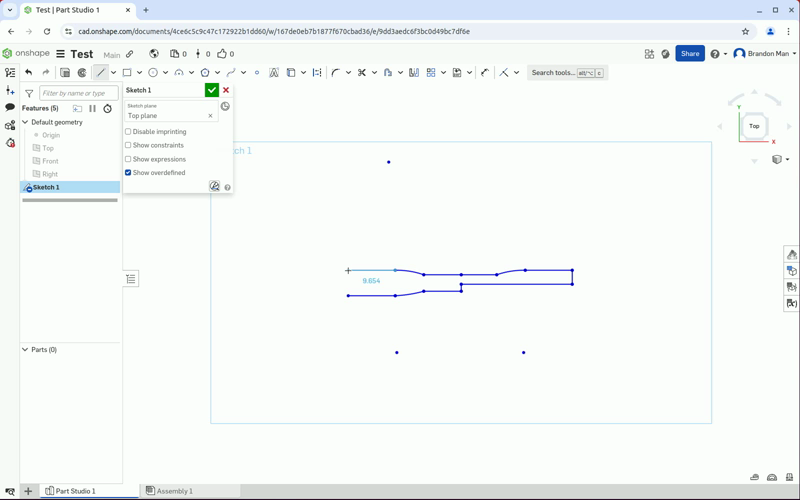
click(348, 270)
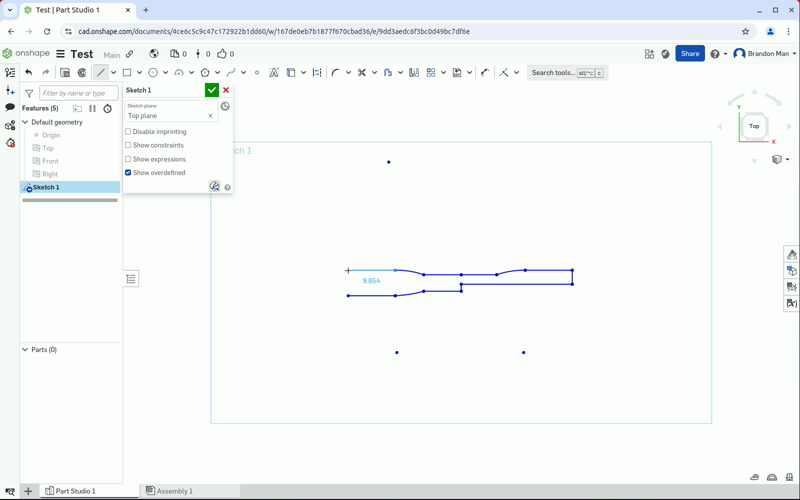
key_up(shift)
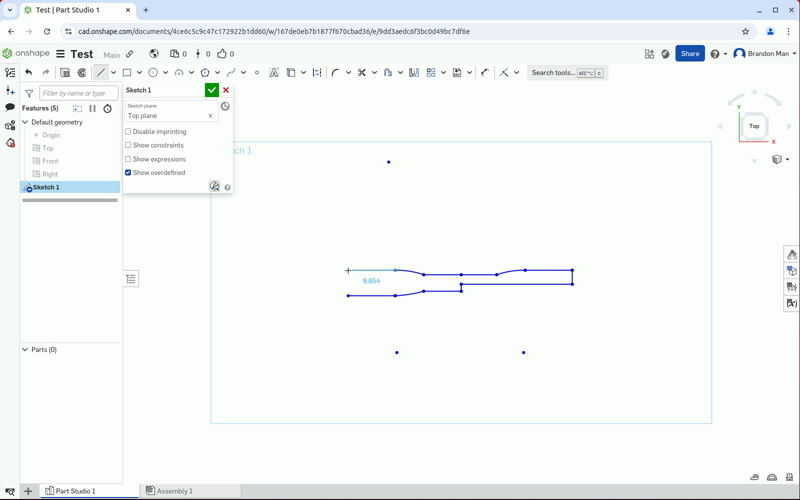
key_down(shift)
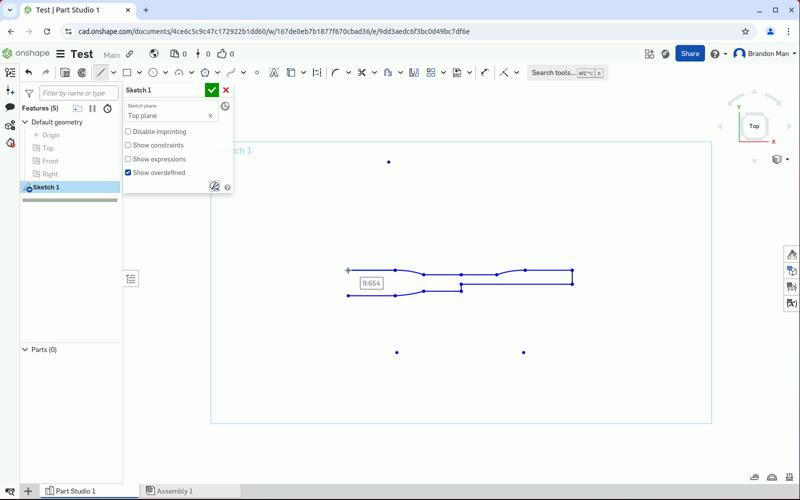
mouse_move(378, 270)
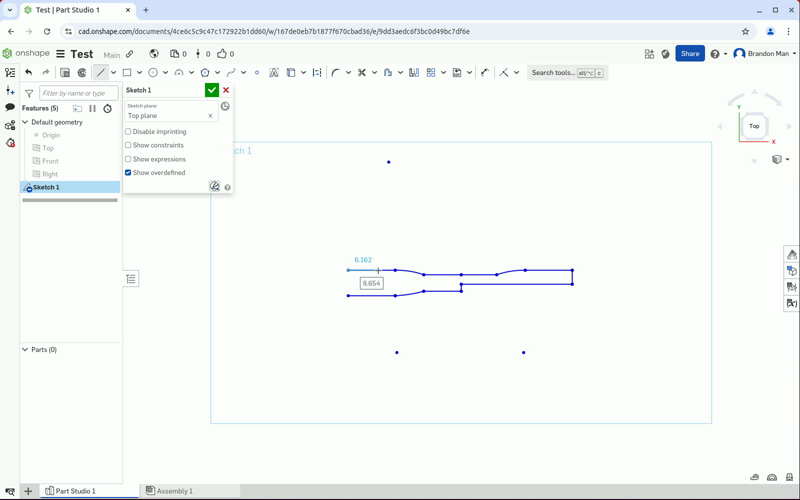
mouse_move(348, 284)
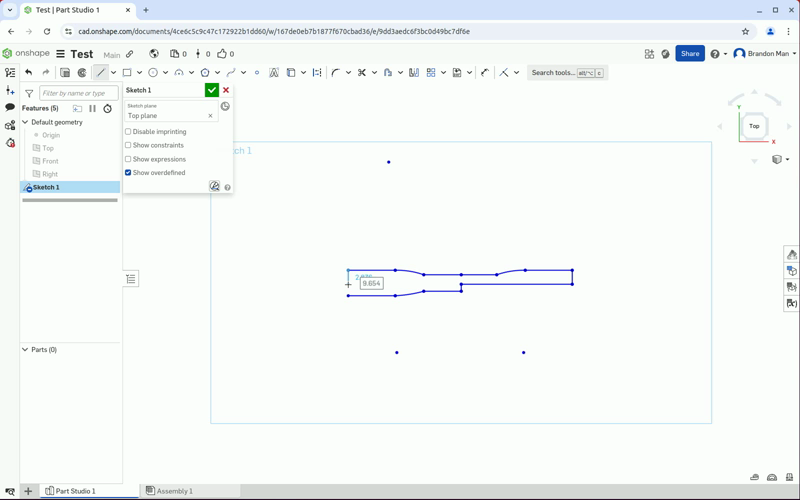
click(348, 284)
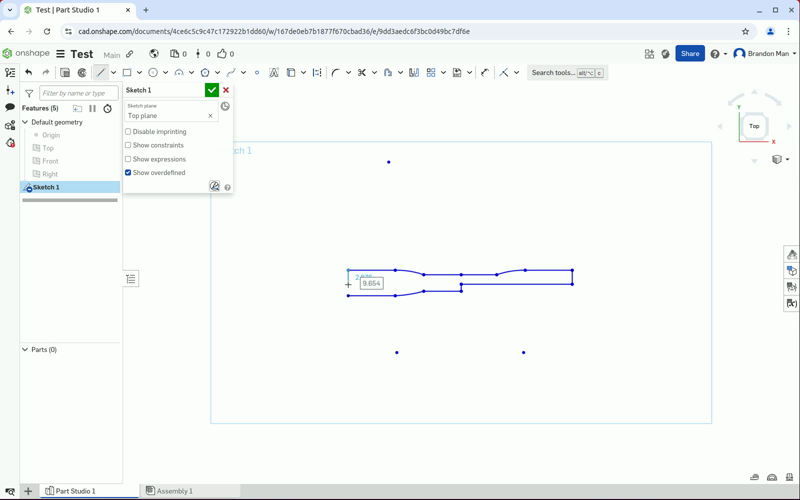
key_up(shift)
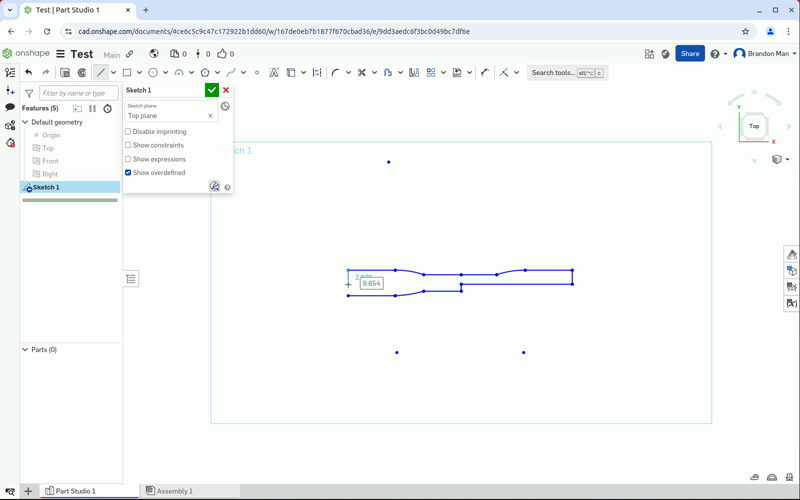
mouse_move(378, 284)
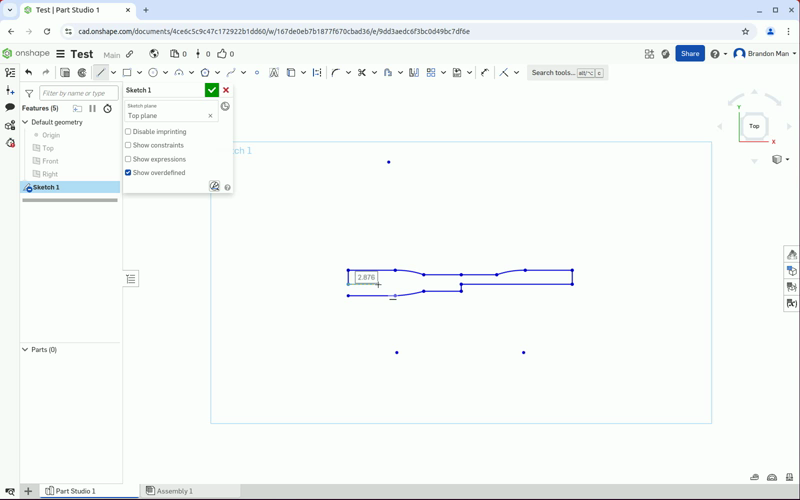
key_down(shift)
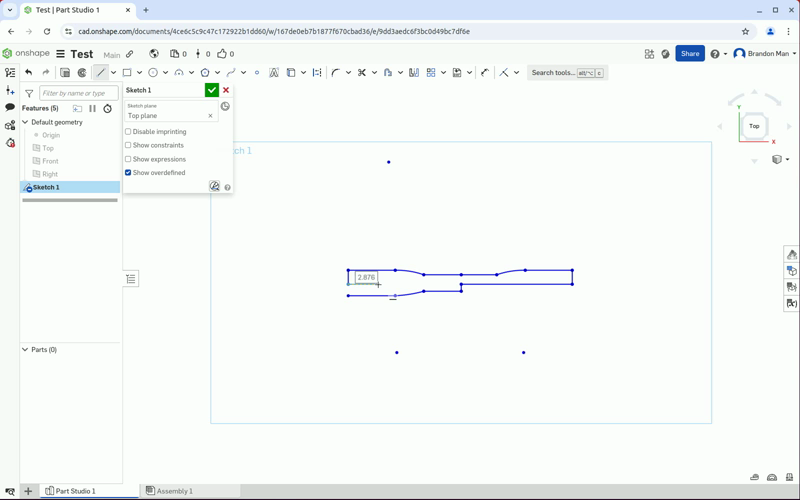
mouse_move(348, 295)
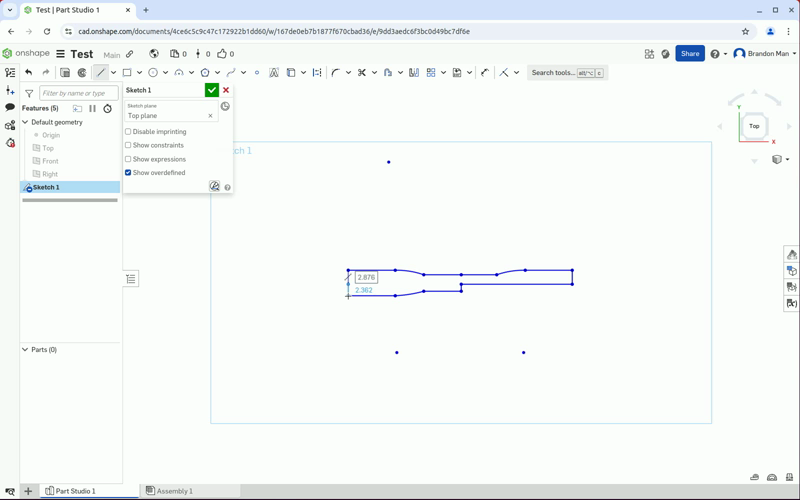
key_up(shift)
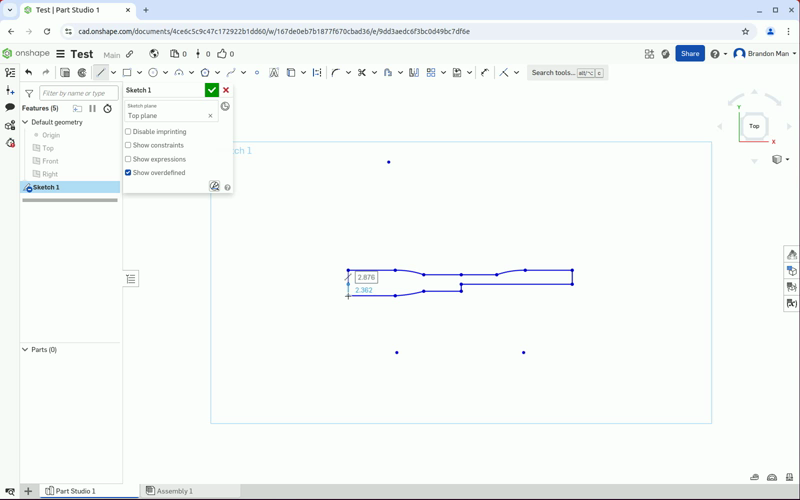
click(348, 295)
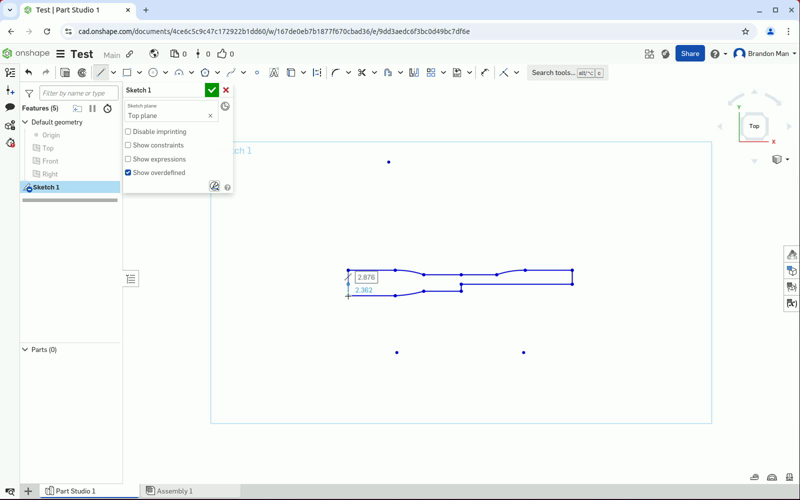
key(esc)
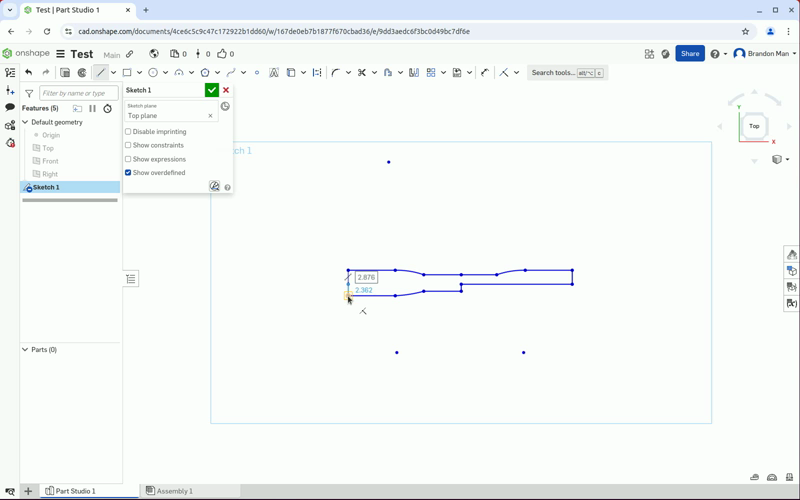
mouse_move(386, 289)
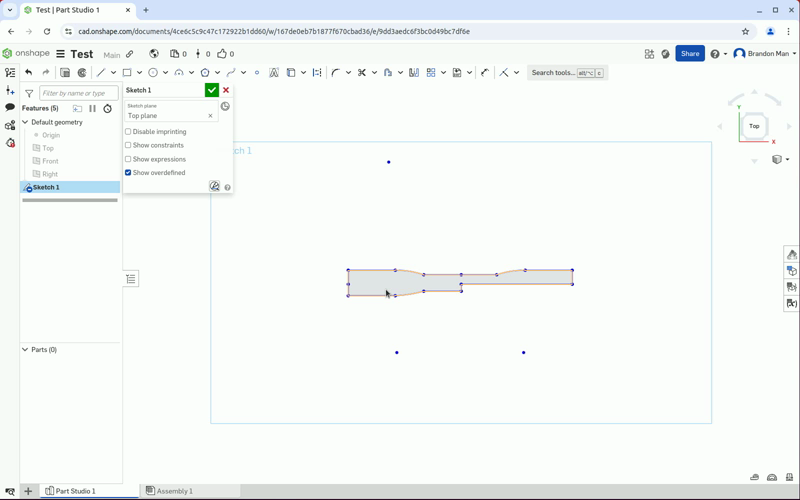
click(386, 289)
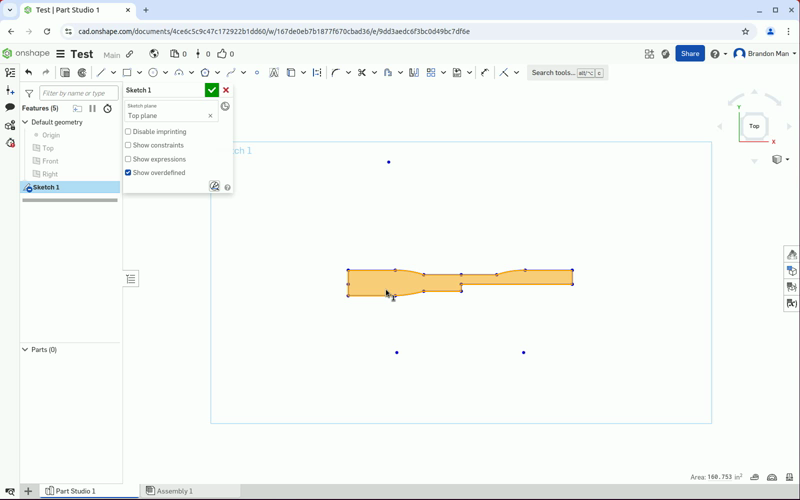
mouse_move(73, 352)
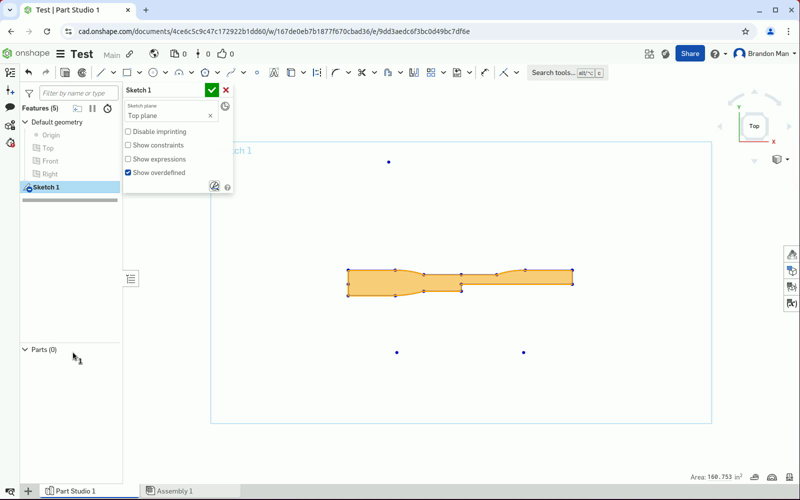
key(shift+y)
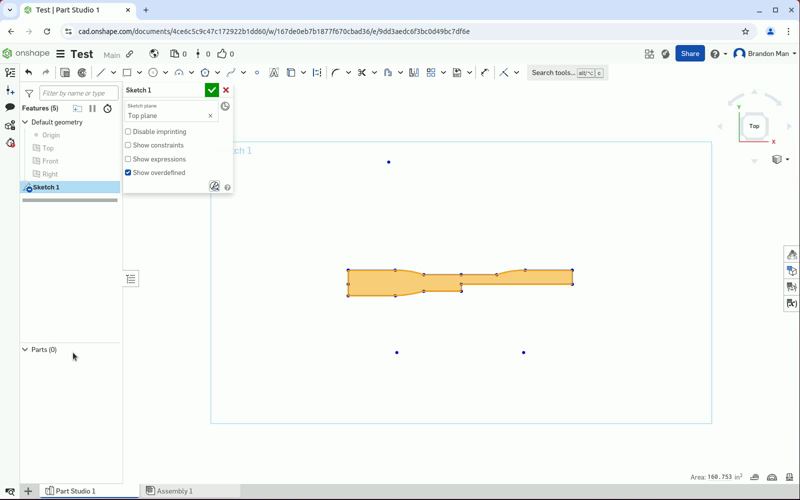
key(shift+e)
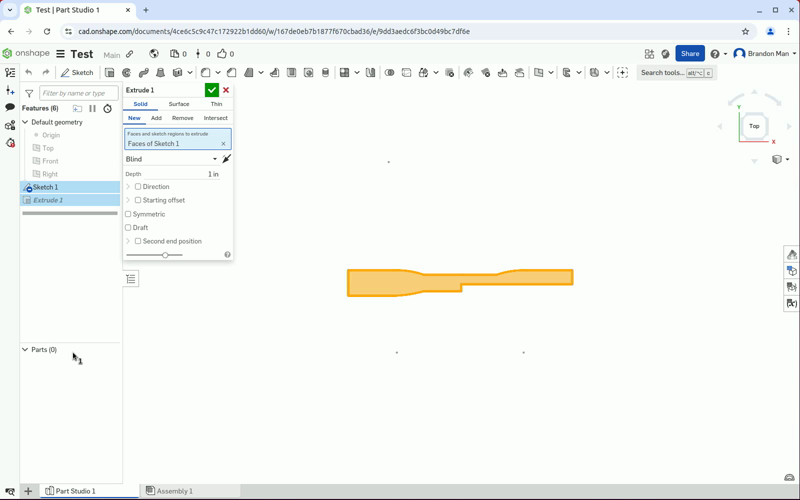
mouse_move(143, 106)
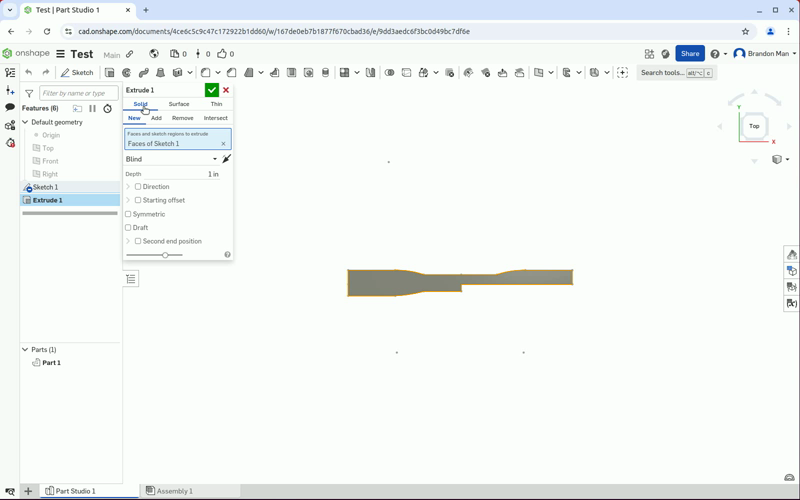
click(143, 106)
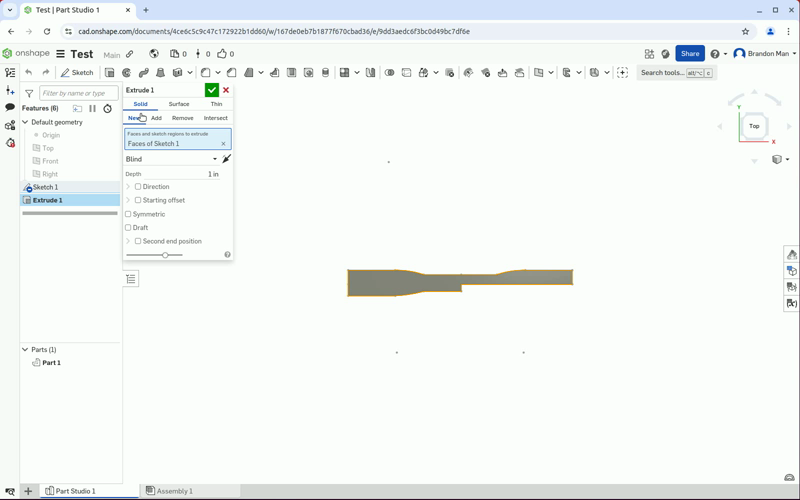
mouse_move(137, 120)
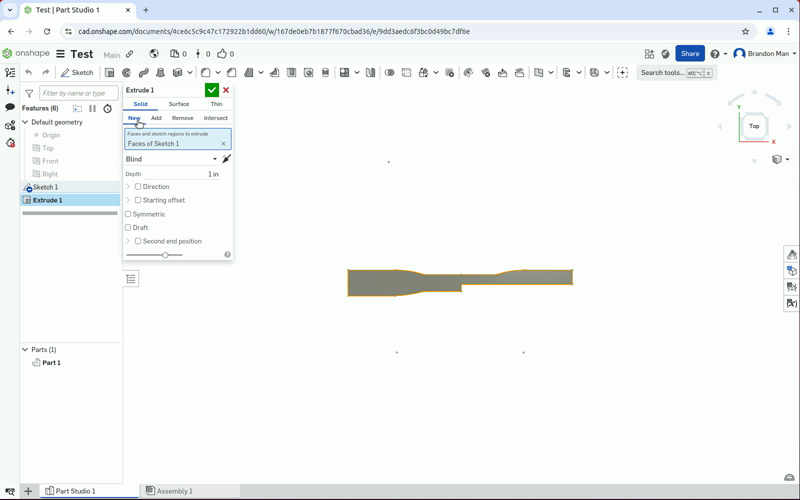
click(137, 120)
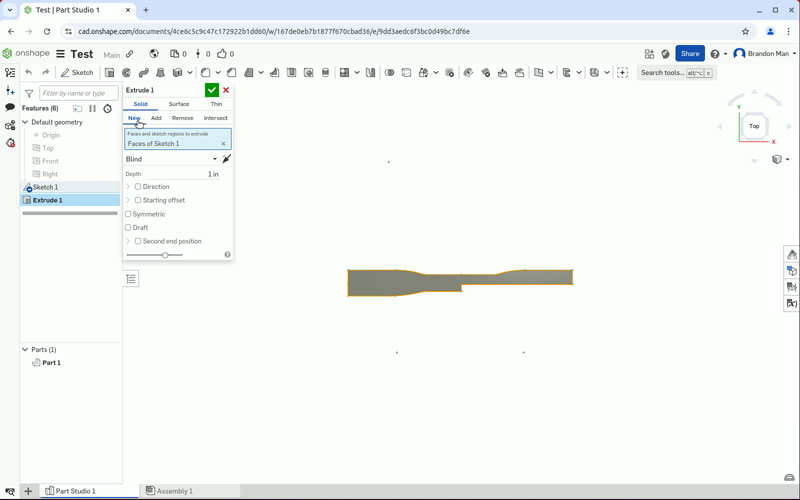
key(tab, 4)
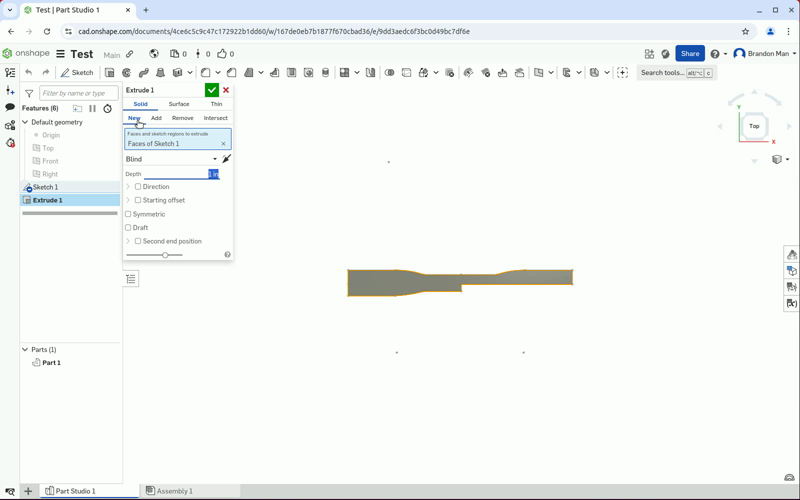
text(0.481)
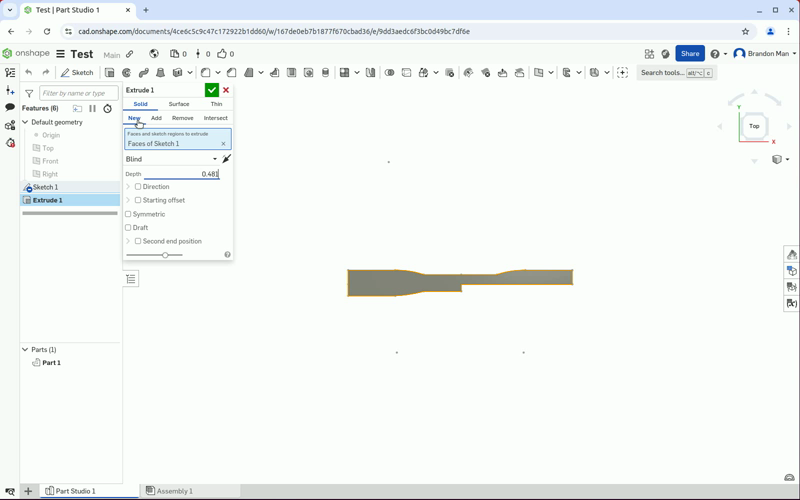
key(enter)
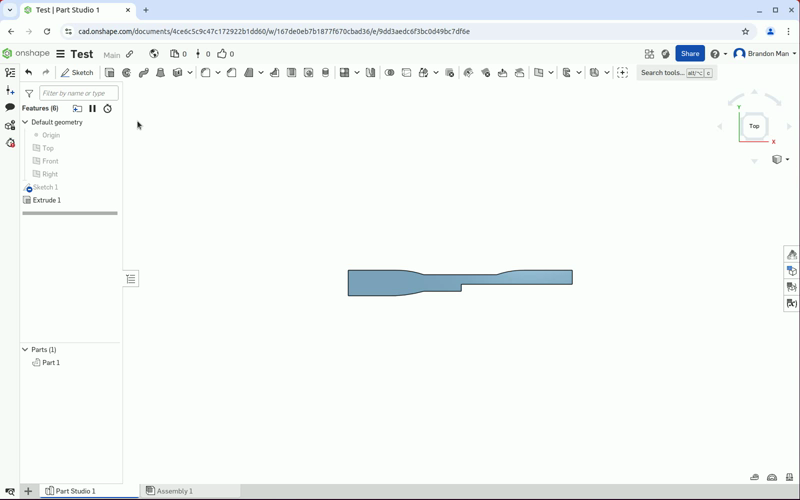
key(shift+h)
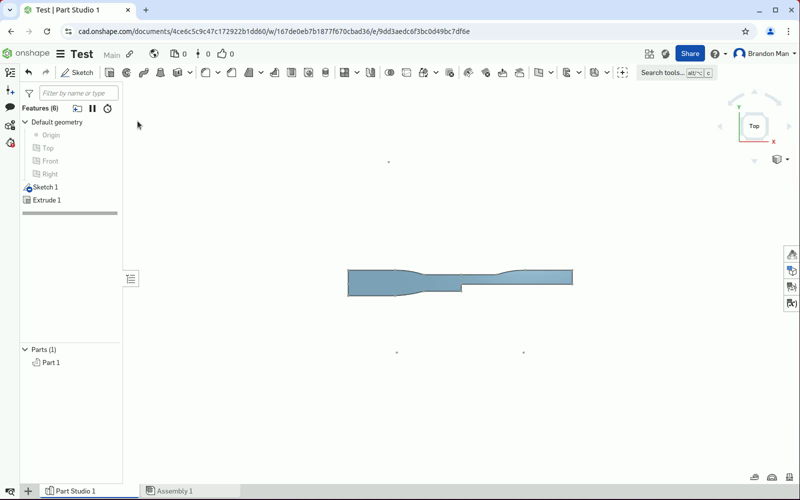
key(shift+h)
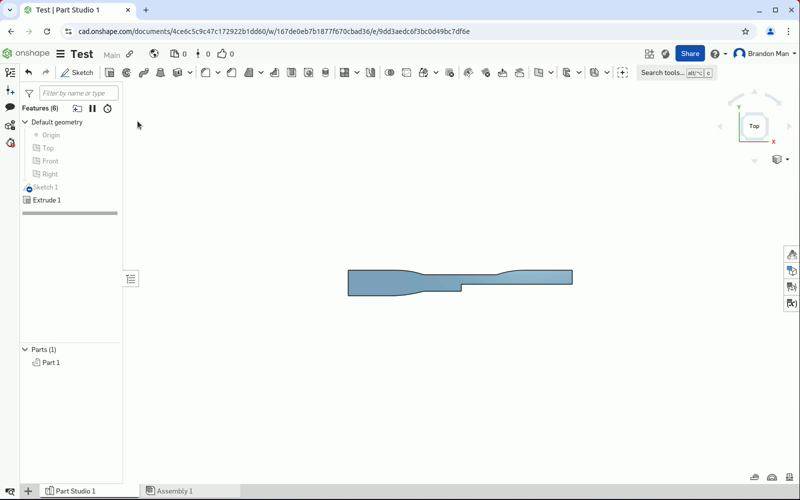
mouse_move(73, 189)
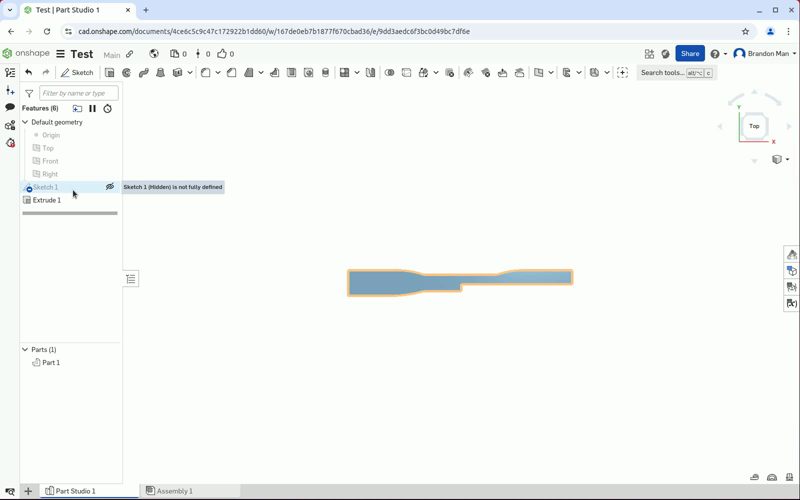
click(73, 189)
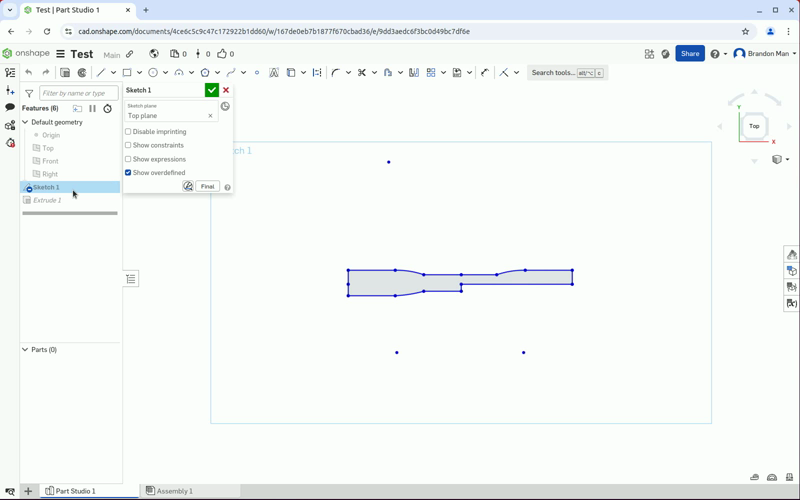
mouse_move(229, 92)
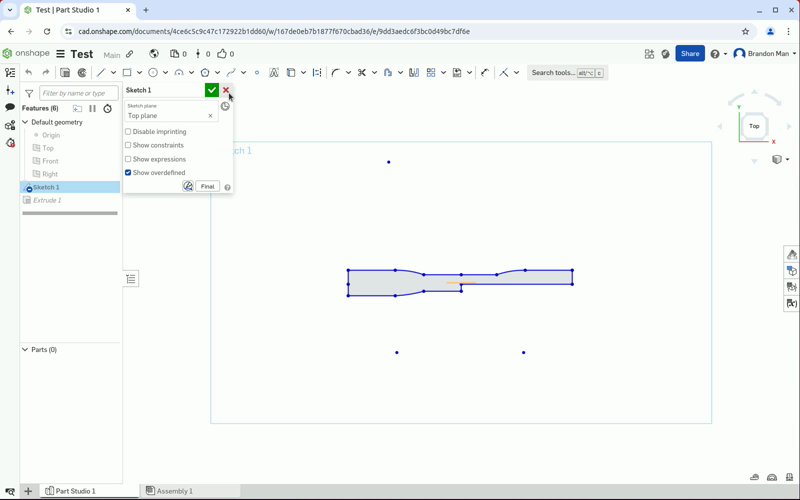
click(229, 92)
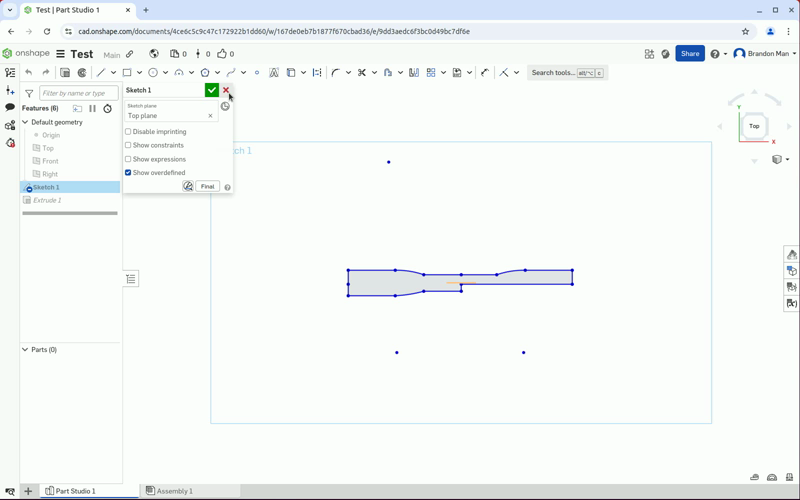
key(shift+s)
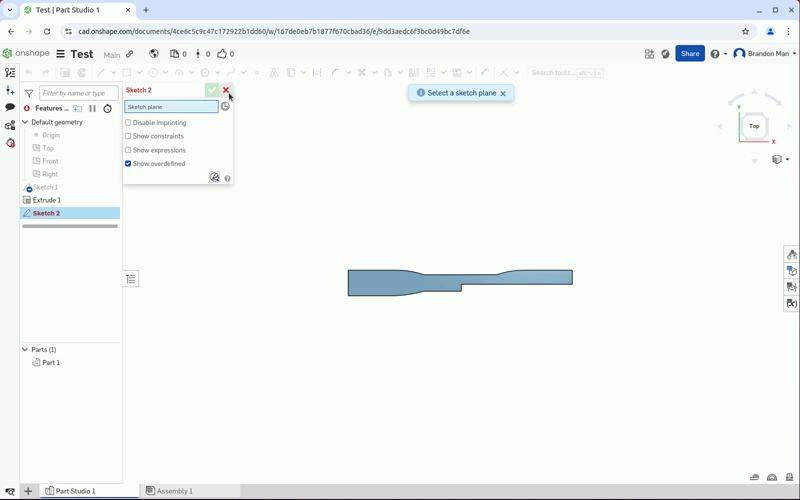
mouse_move(73, 150)
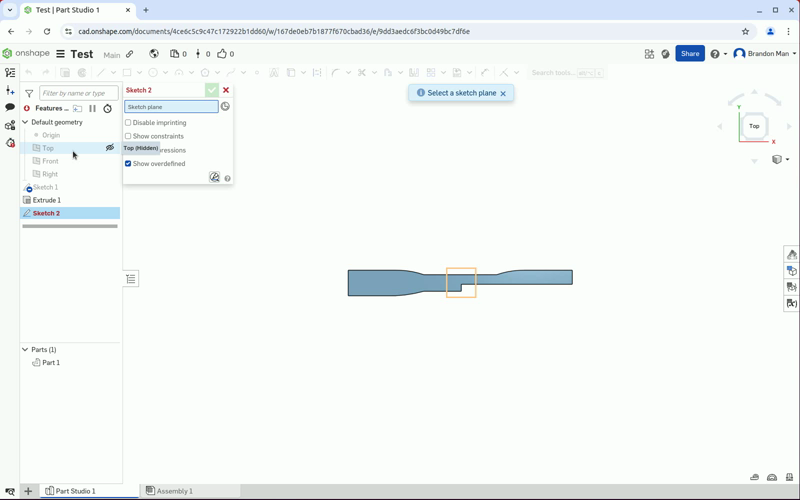
click(73, 150)
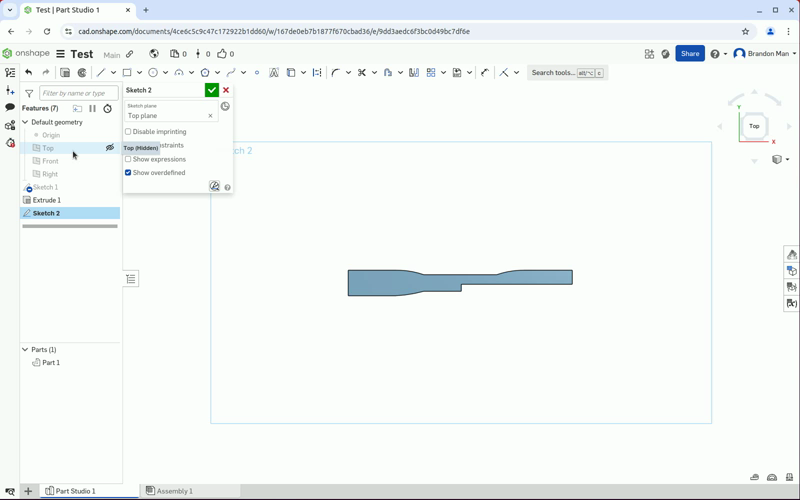
mouse_move(73, 352)
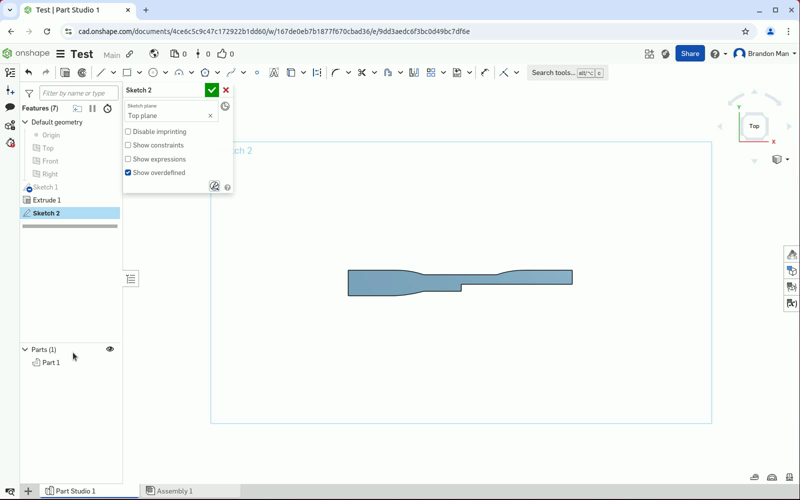
key(y)
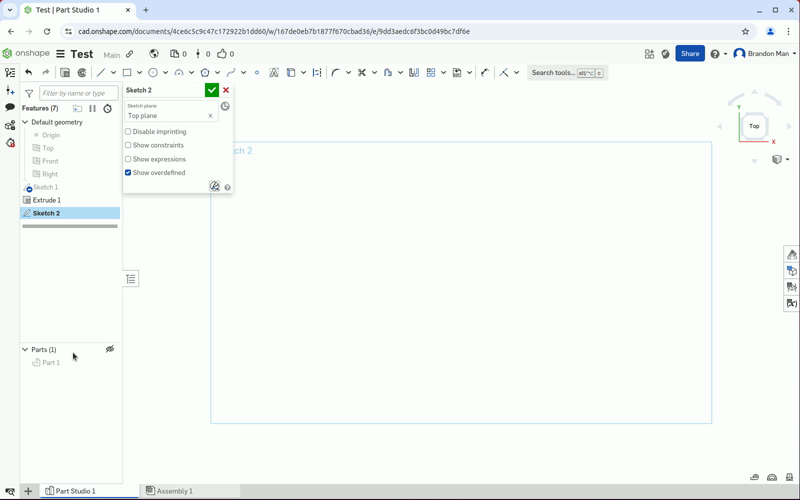
key(l)
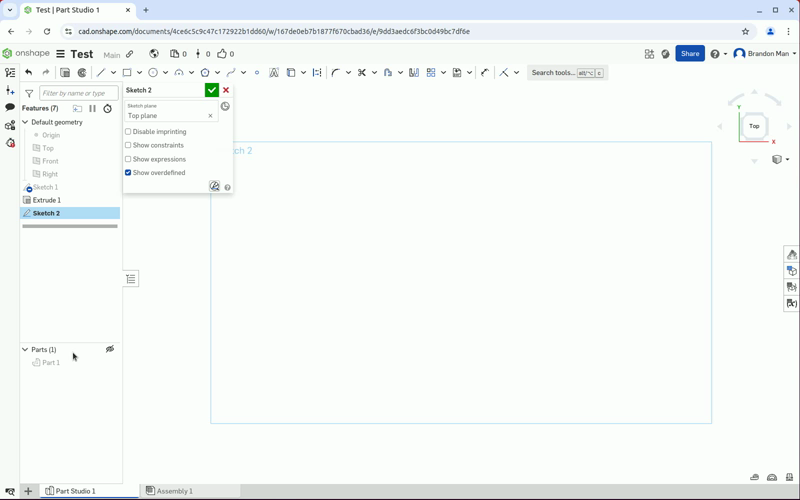
key_down(shift)
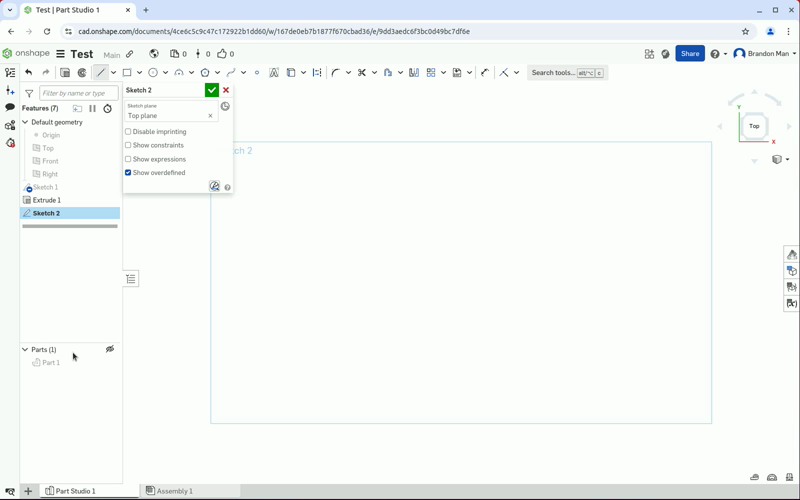
mouse_move(460, 292)
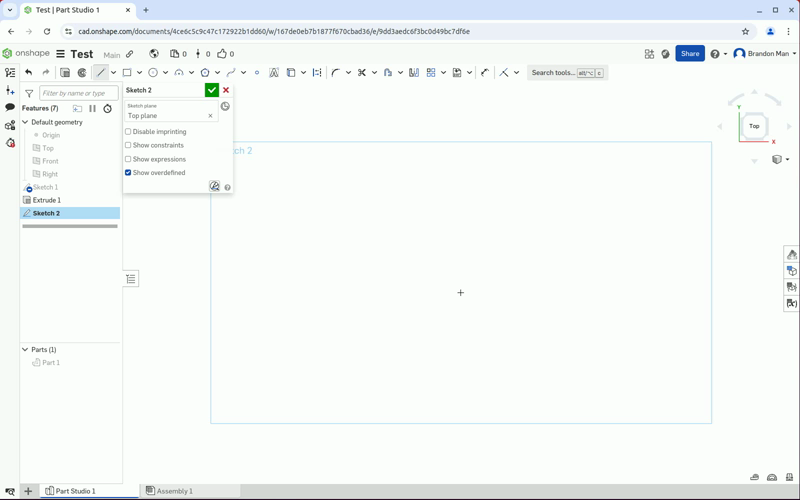
click(460, 292)
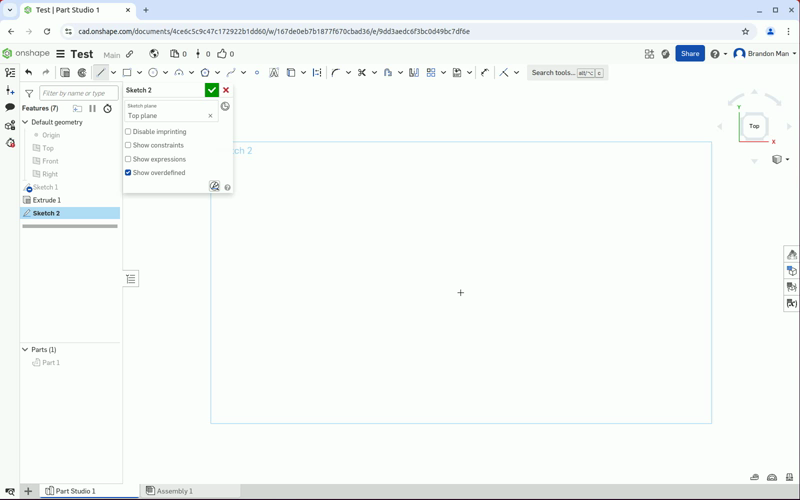
key_up(shift)
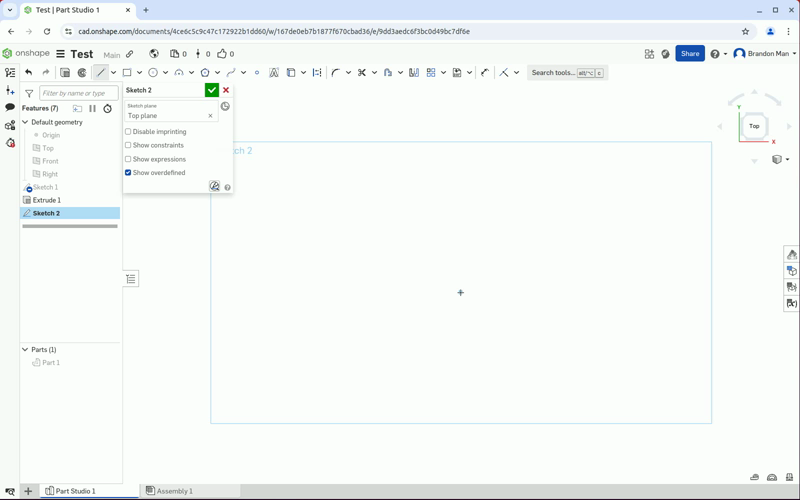
key_down(shift)
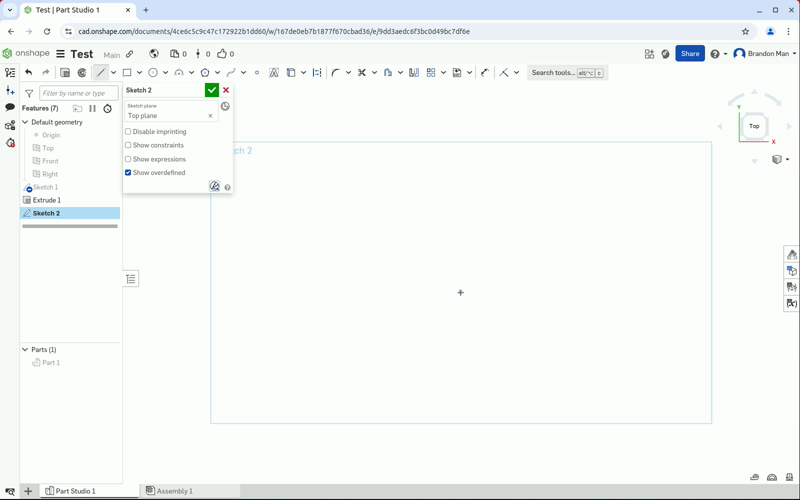
mouse_move(490, 292)
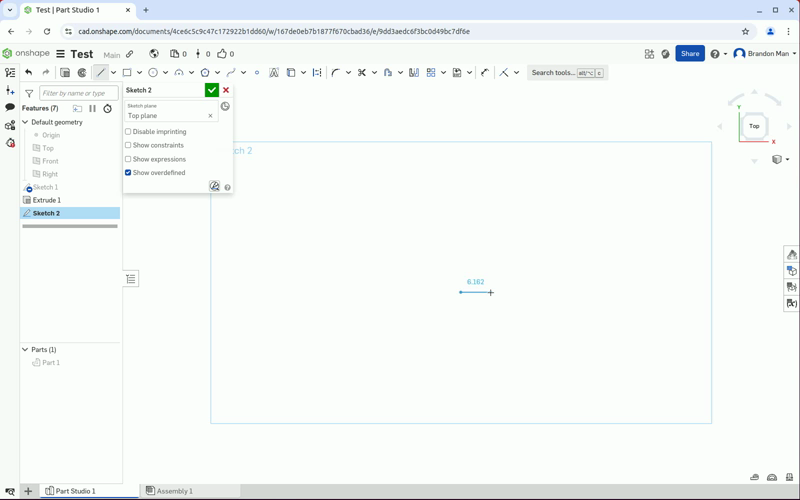
mouse_move(496, 292)
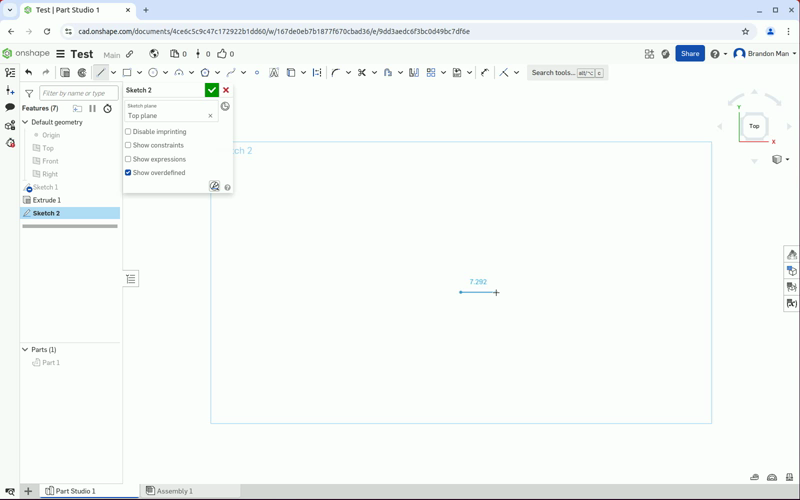
click(496, 292)
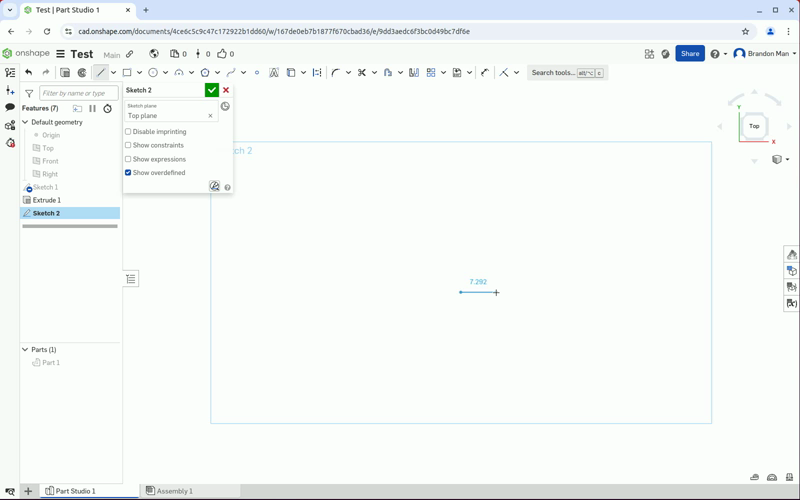
key_up(shift)
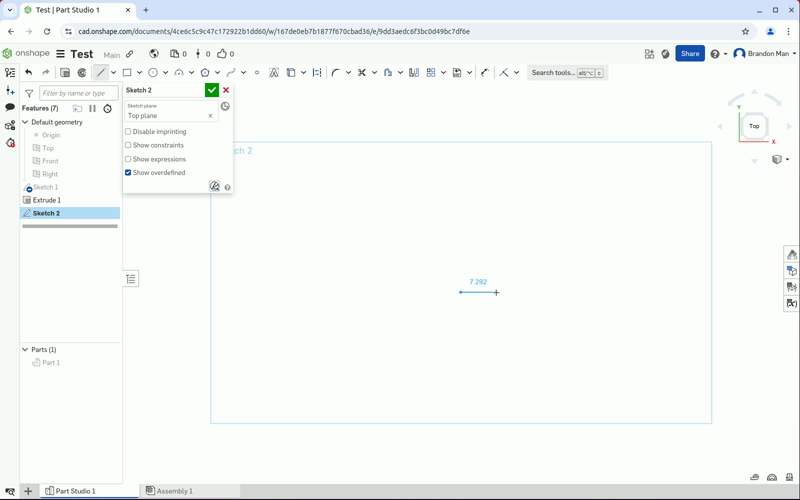
key(esc)
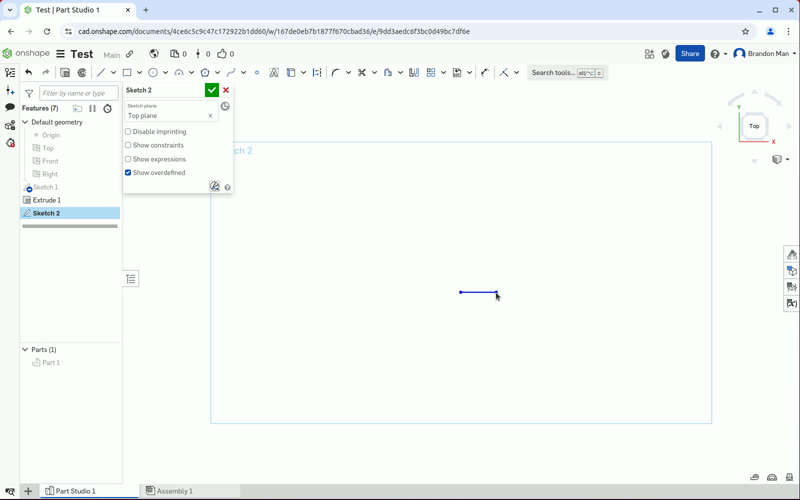
key(a)
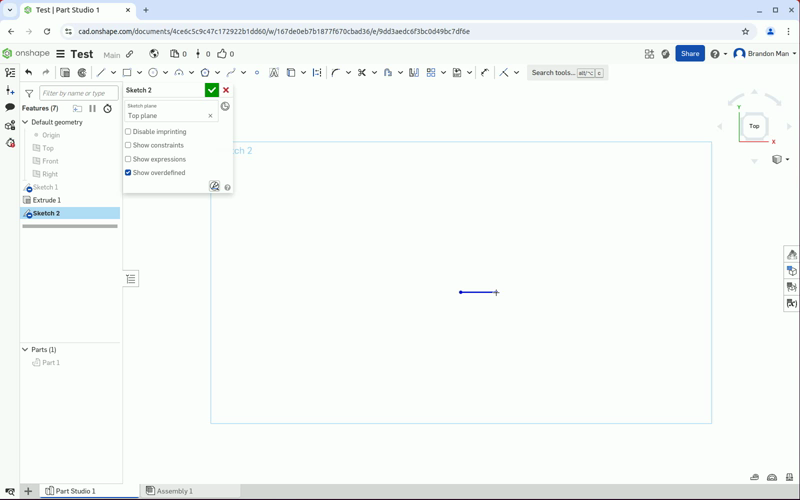
mouse_move(496, 292)
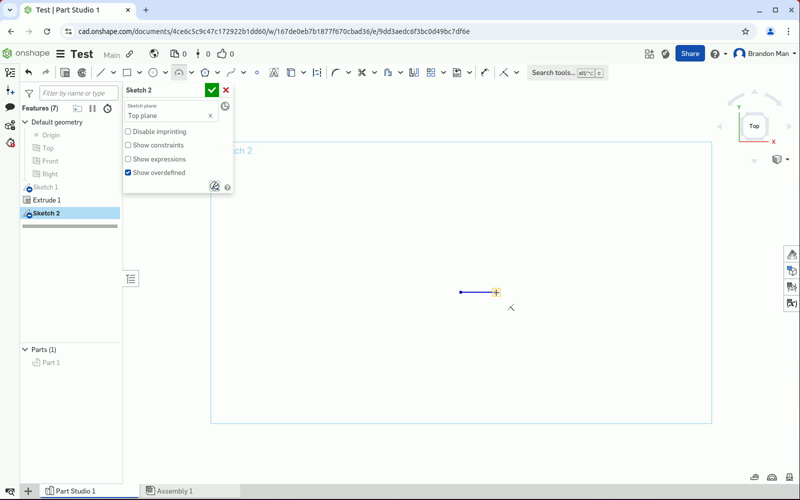
click(496, 292)
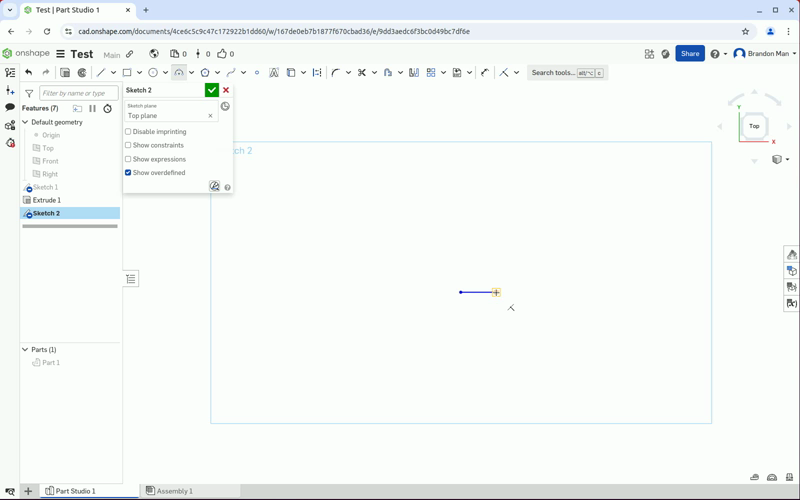
key_down(shift)
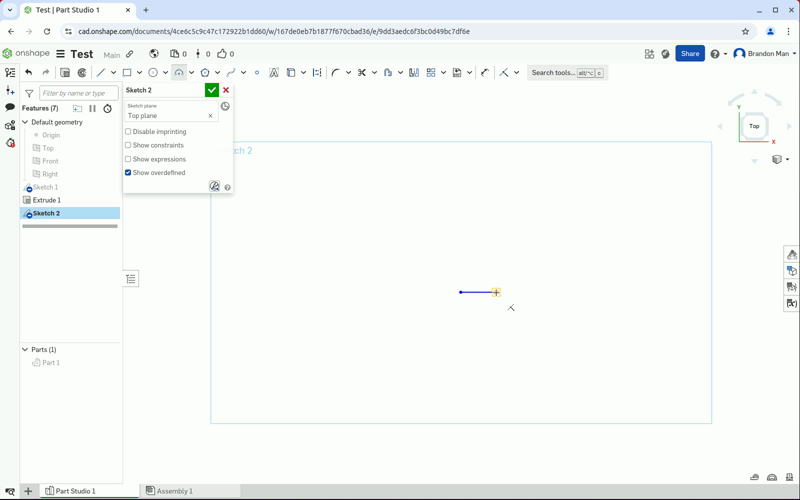
mouse_move(525, 295)
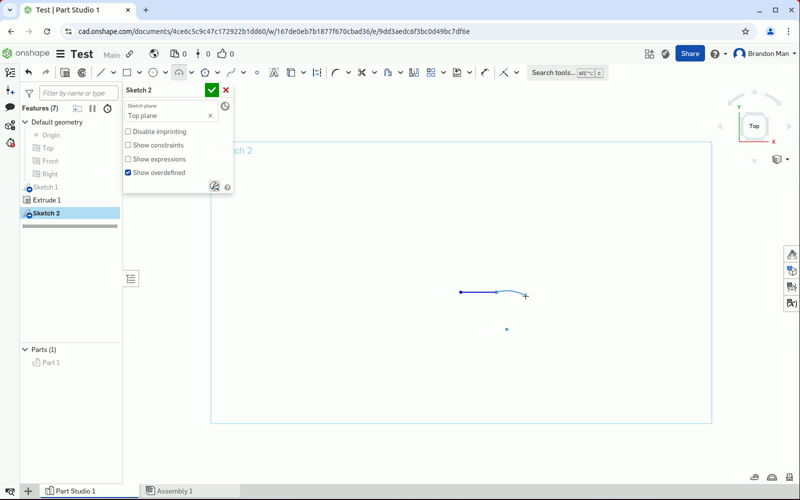
click(525, 295)
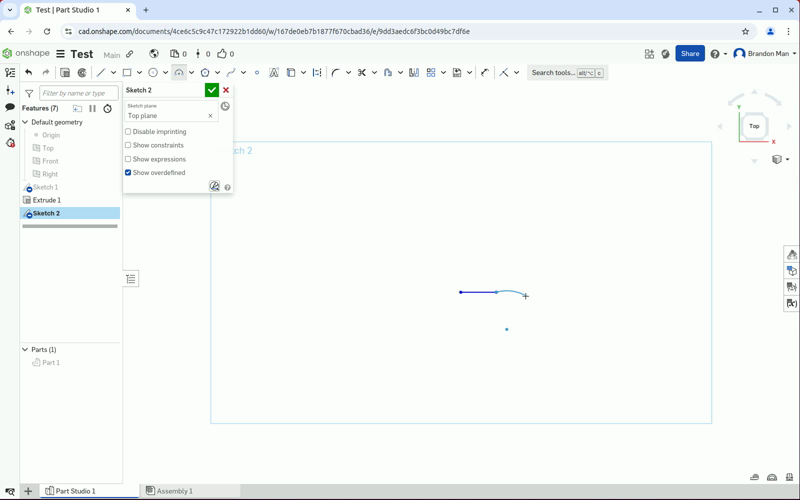
mouse_move(511, 293)
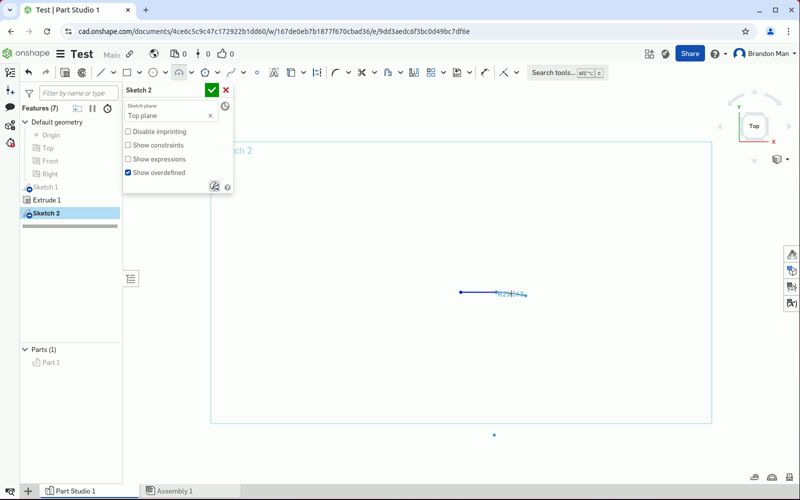
click(511, 293)
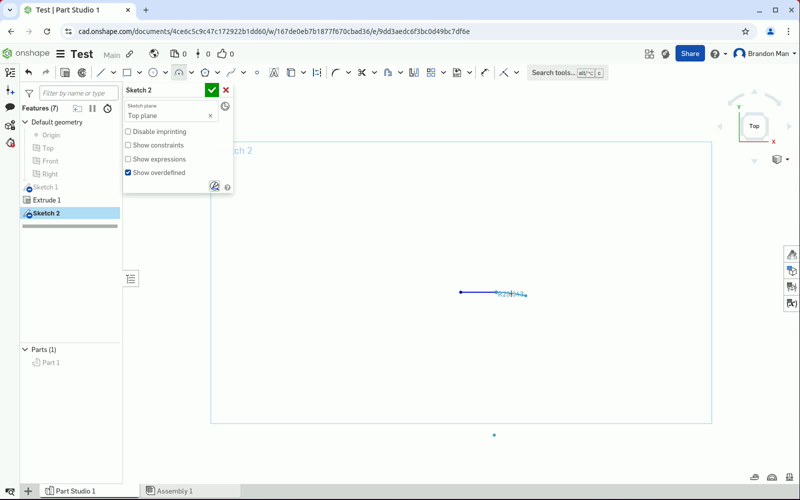
key_up(shift)
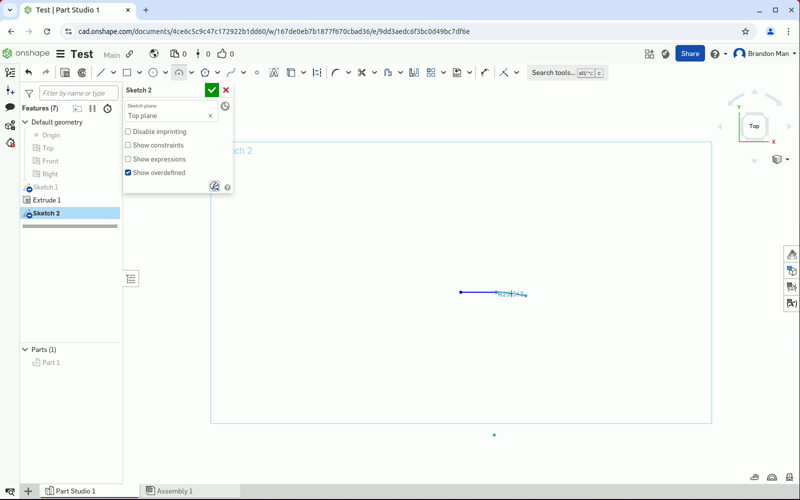
key(esc)
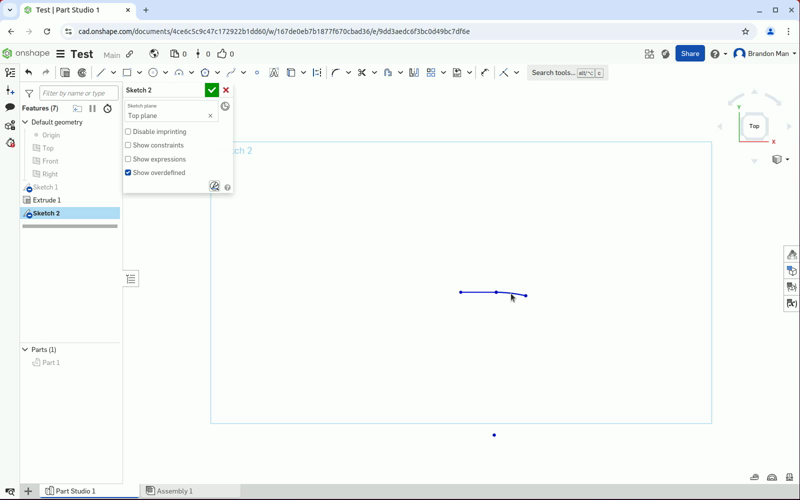
key(l)
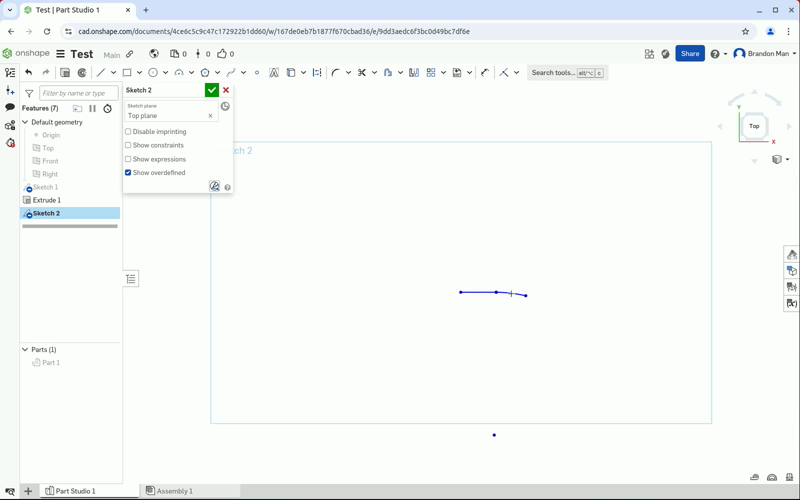
mouse_move(525, 295)
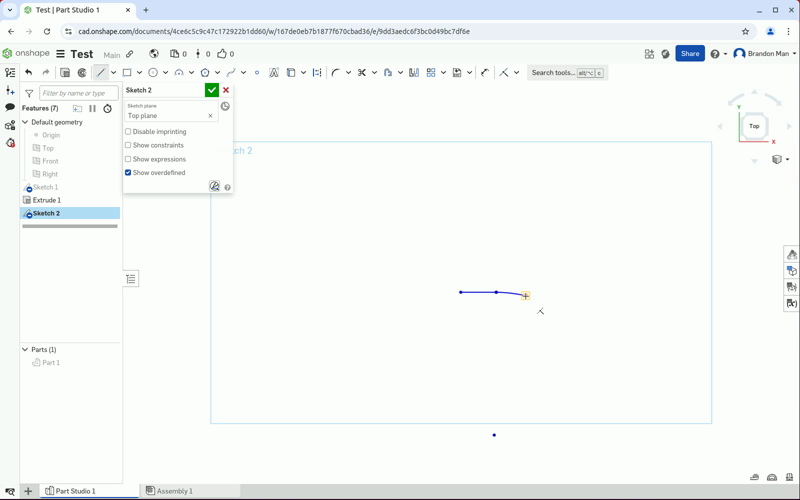
click(525, 295)
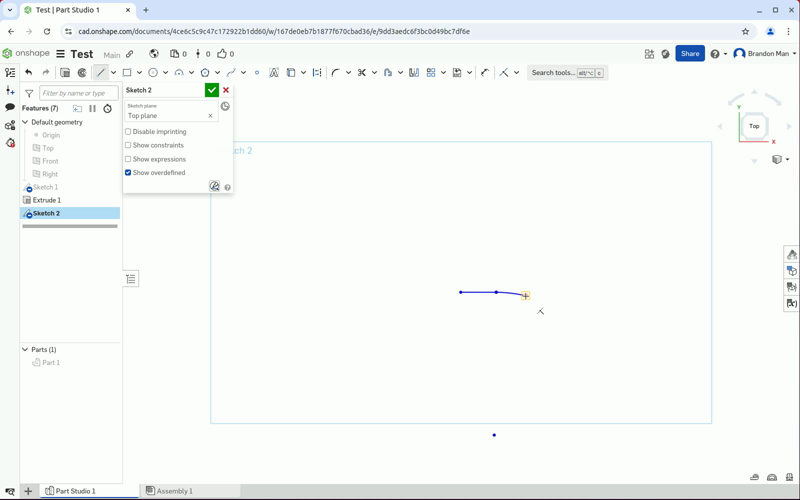
key_down(shift)
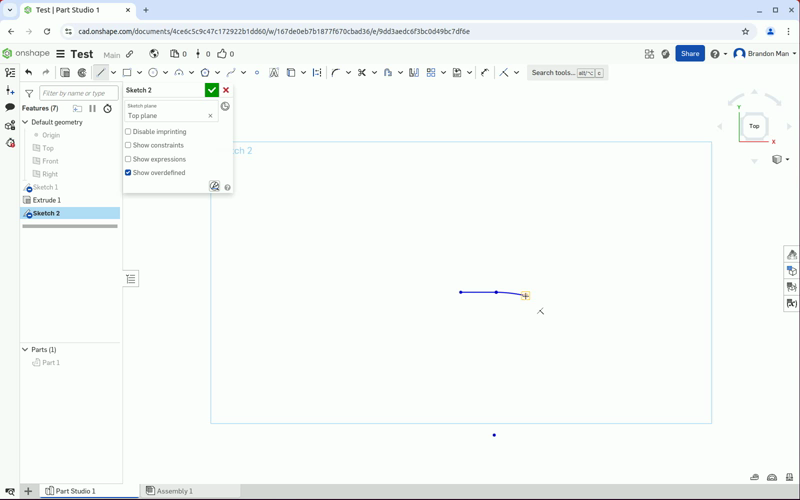
mouse_move(555, 295)
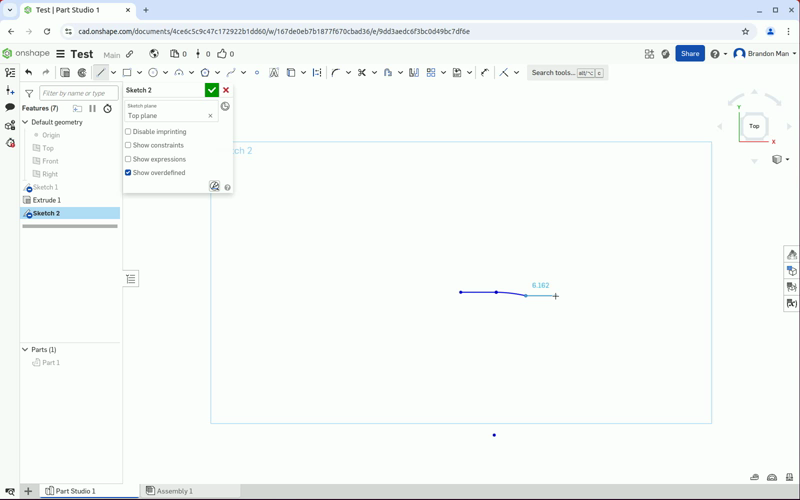
mouse_move(573, 295)
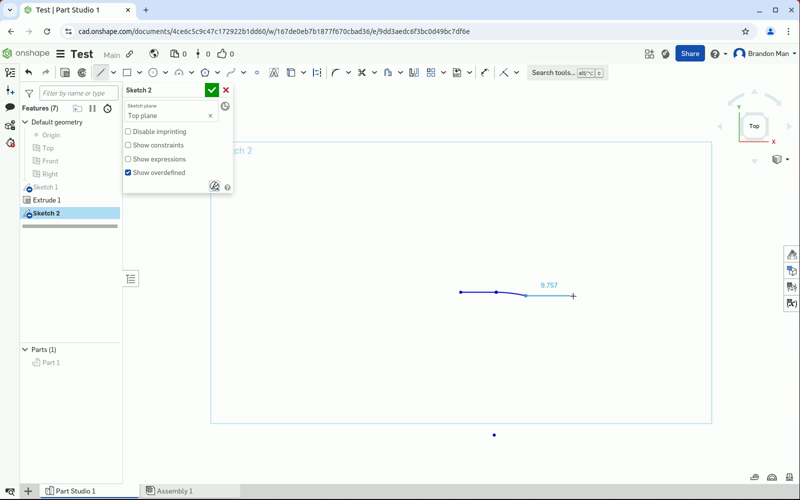
click(573, 295)
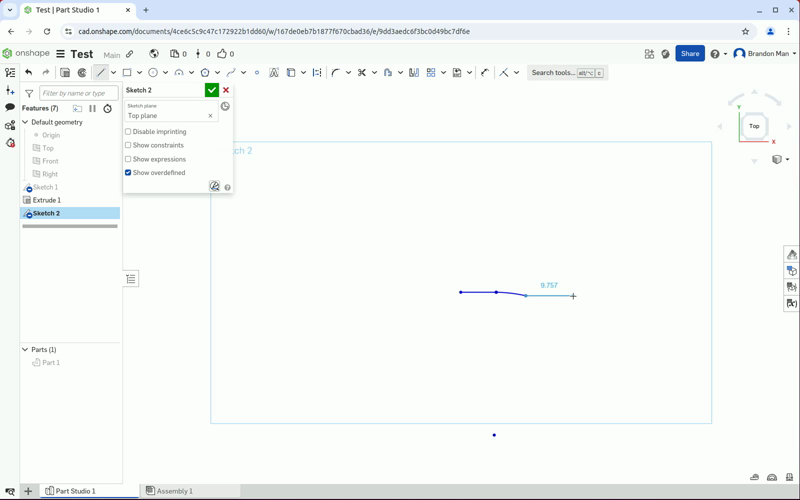
key_up(shift)
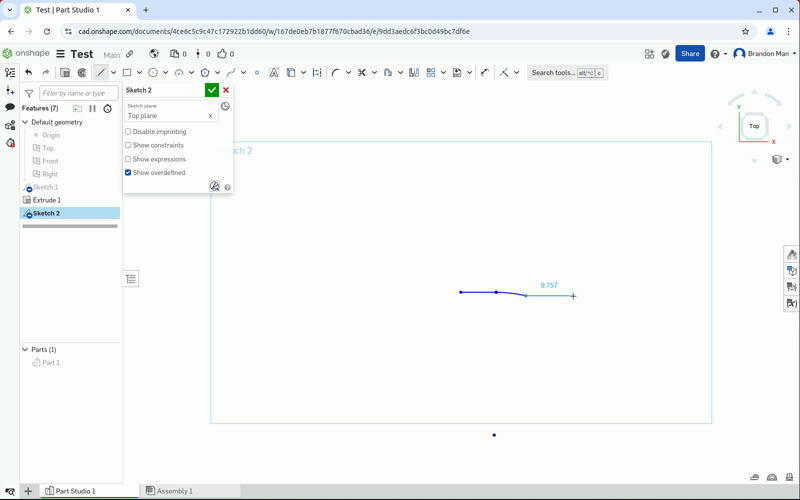
key_down(shift)
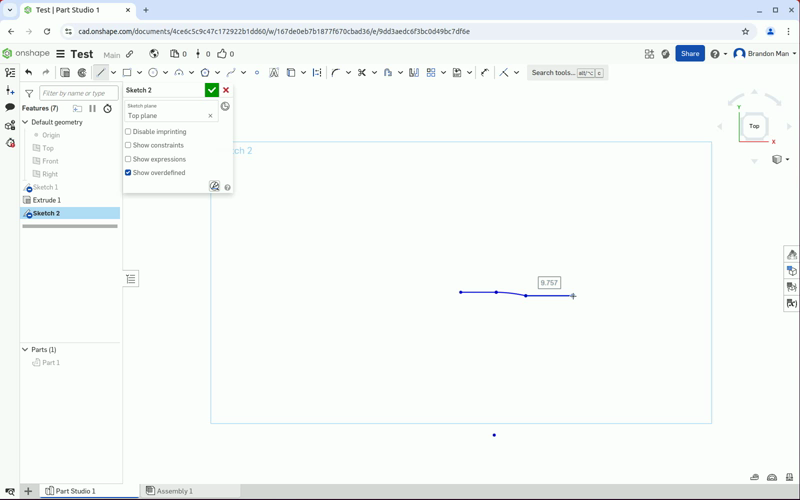
mouse_move(589, 295)
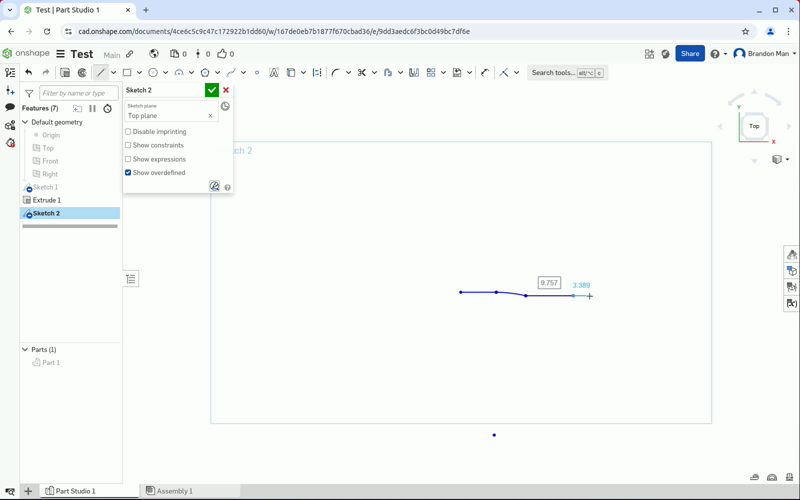
mouse_move(573, 283)
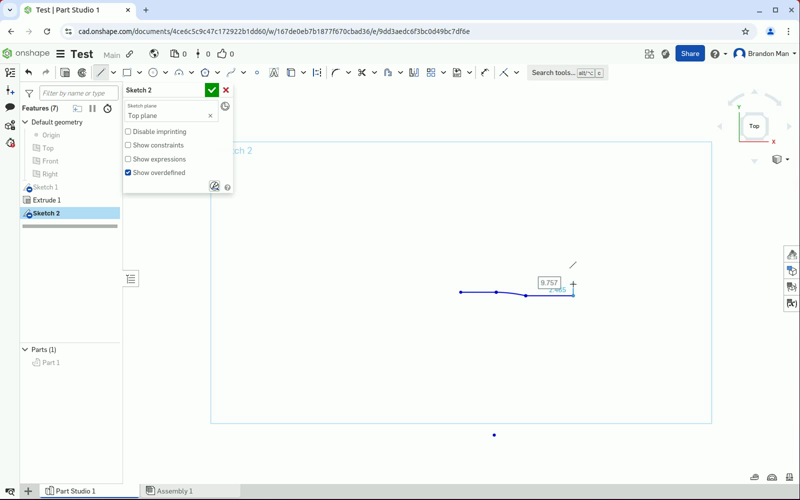
click(573, 283)
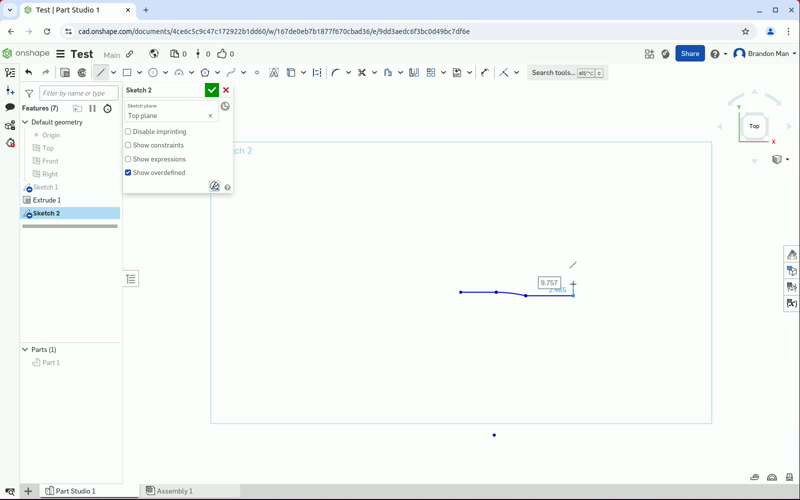
key_up(shift)
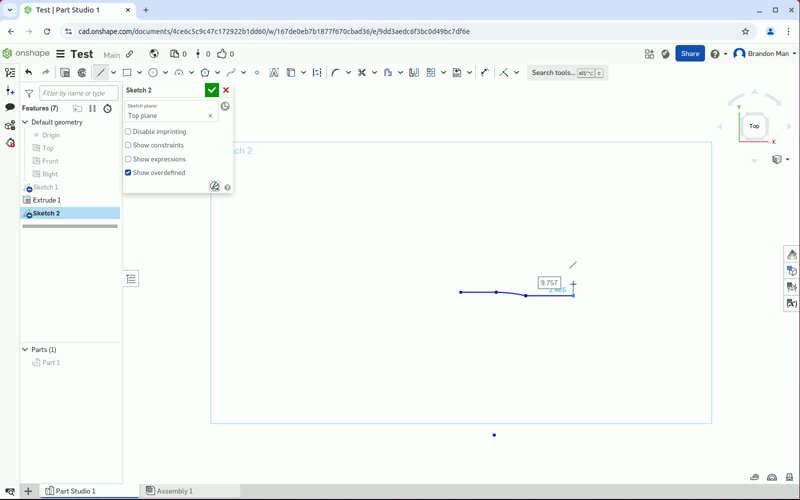
key_down(shift)
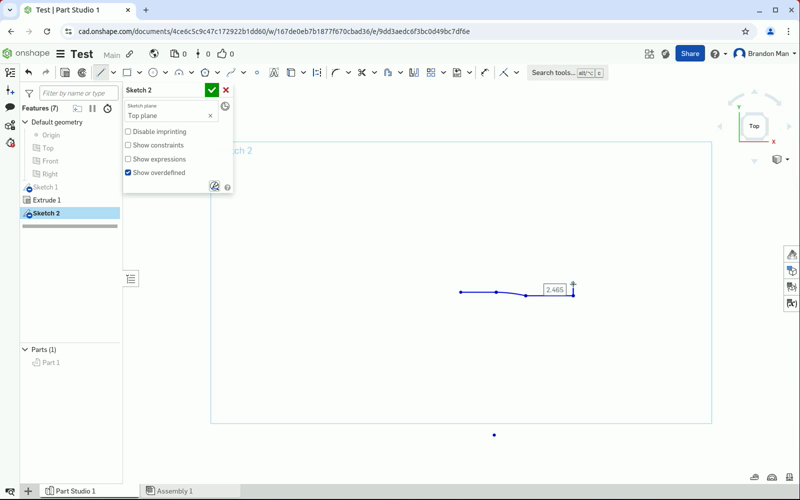
mouse_move(460, 283)
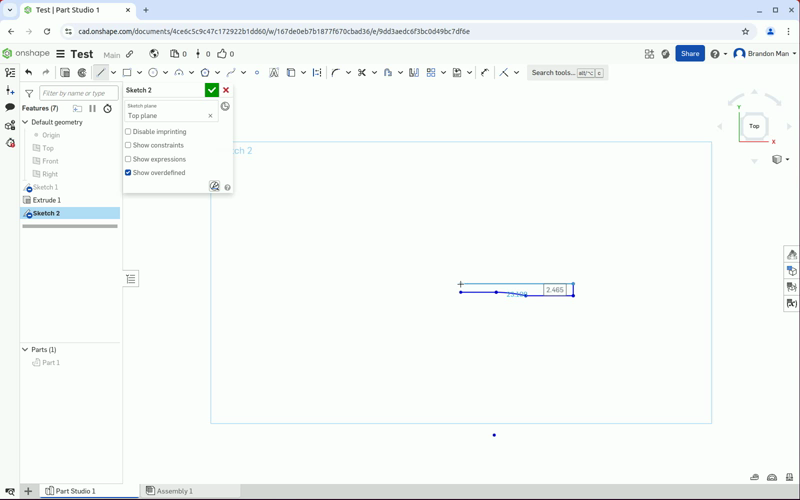
click(460, 283)
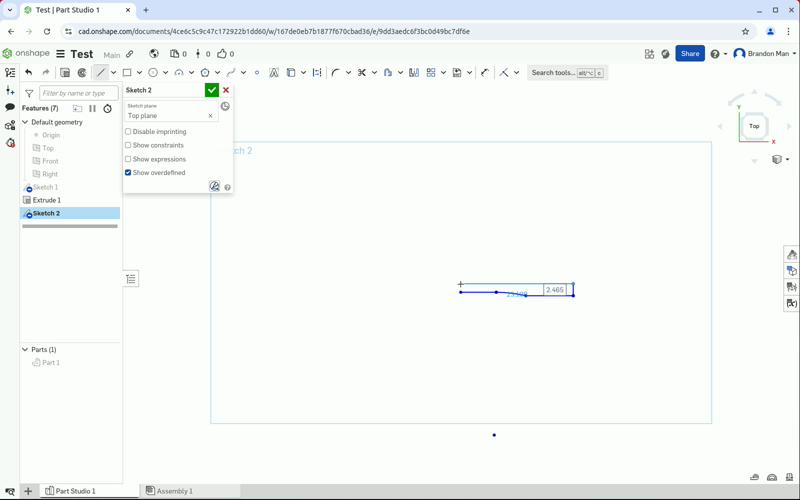
key_up(shift)
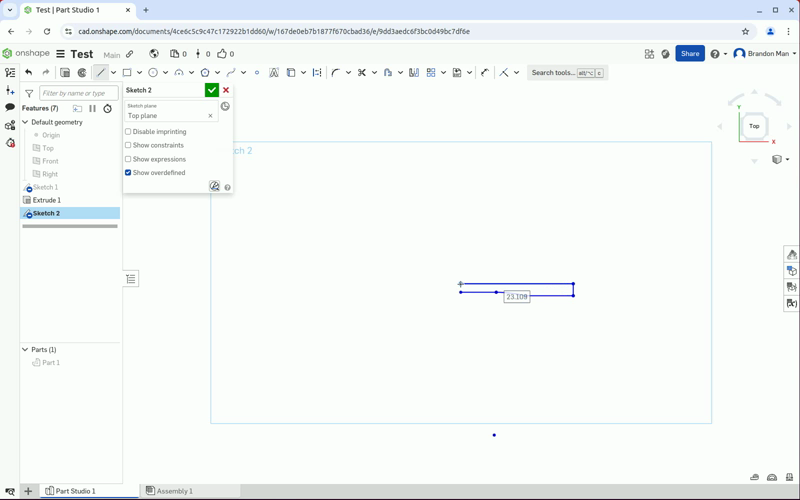
mouse_move(490, 283)
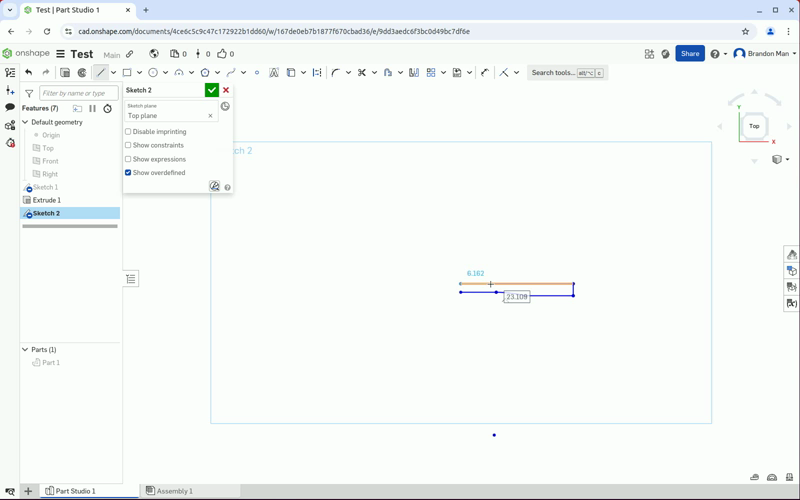
key_down(shift)
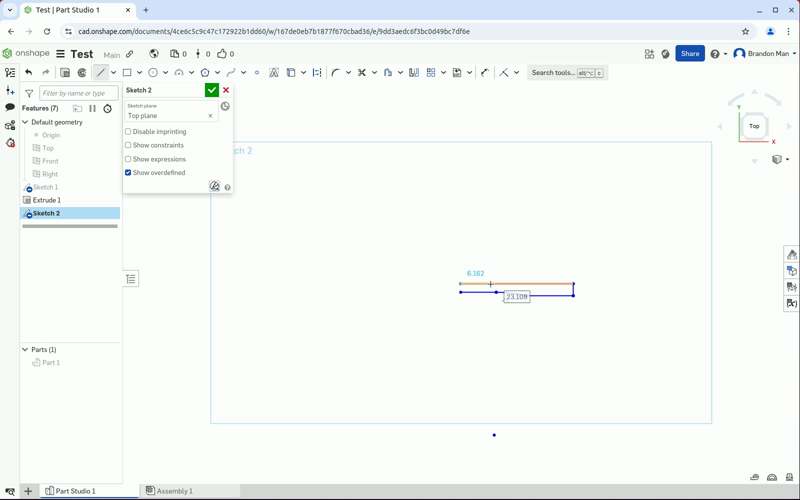
mouse_move(460, 292)
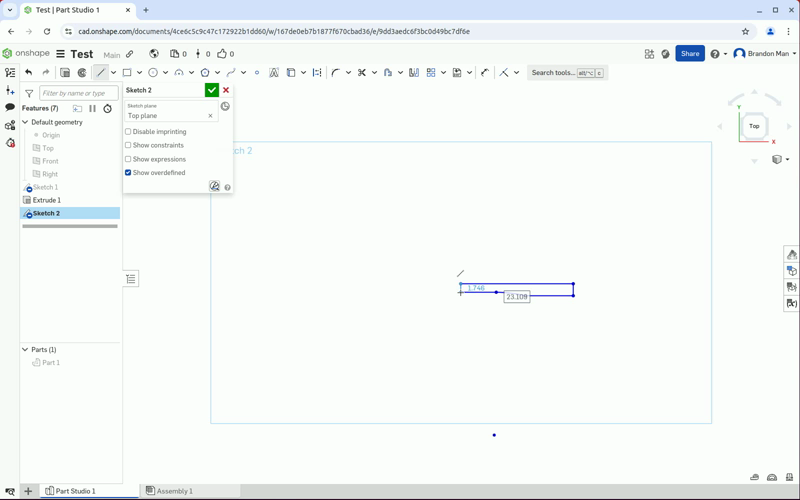
key_up(shift)
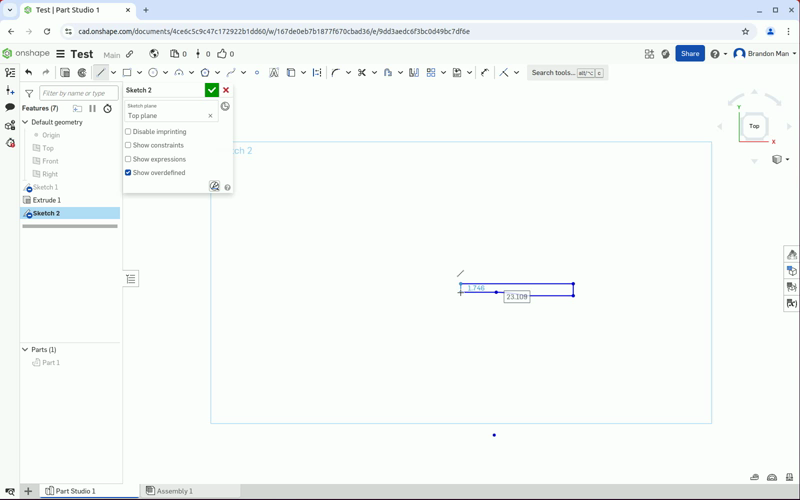
click(460, 292)
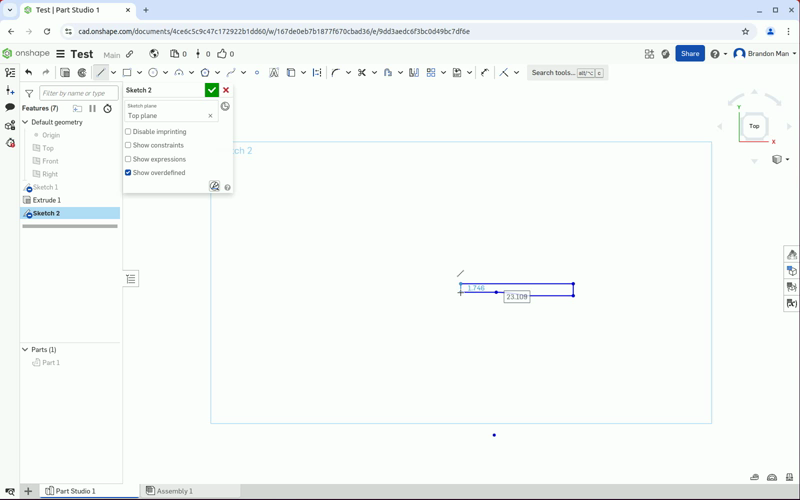
key(esc)
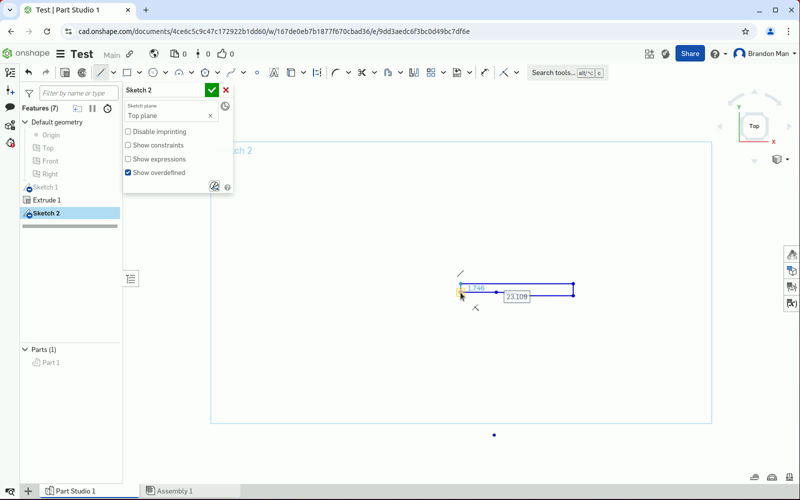
mouse_move(571, 291)
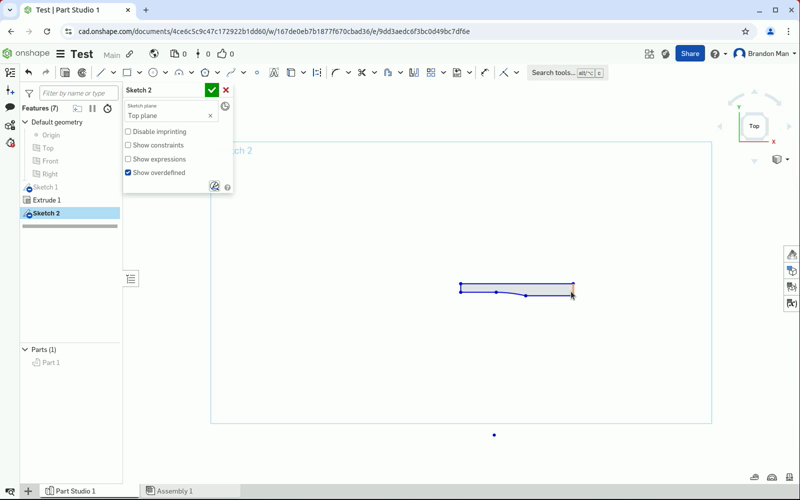
scroll(6)
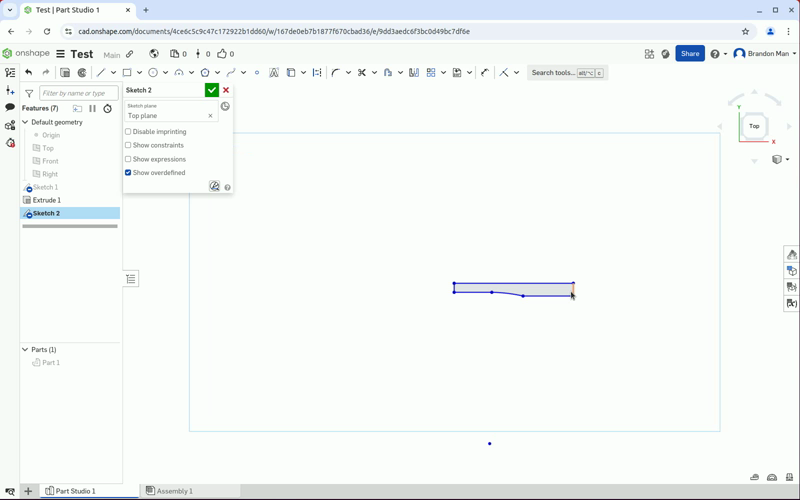
scroll(6)
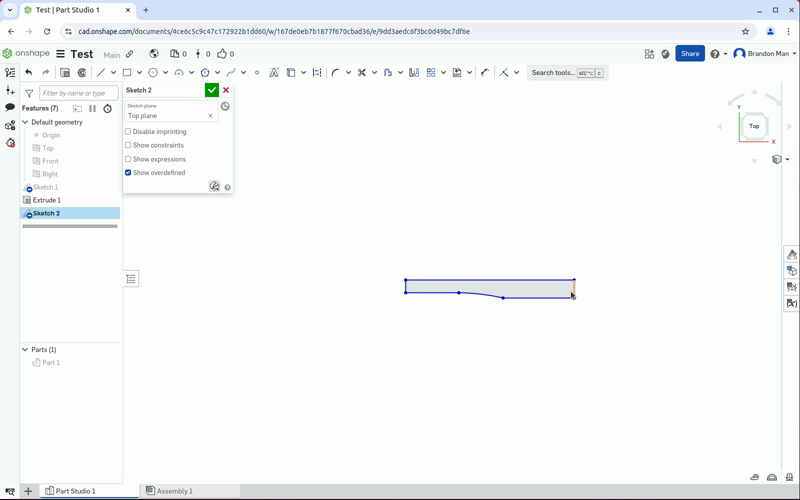
scroll(6)
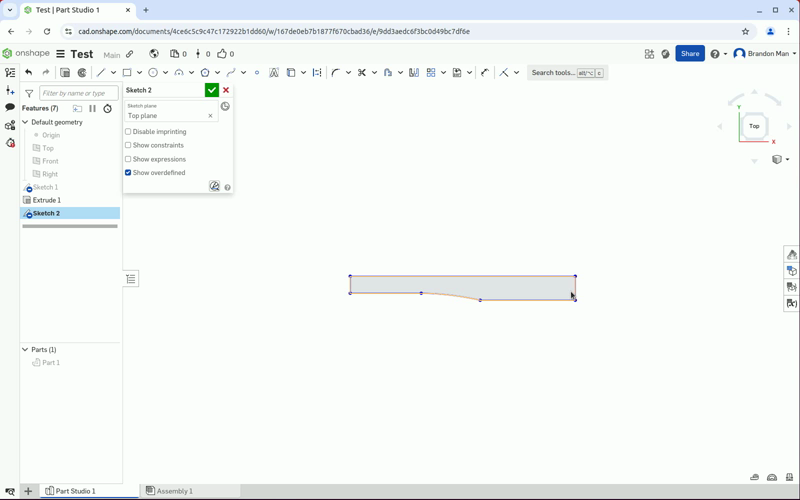
scroll(6)
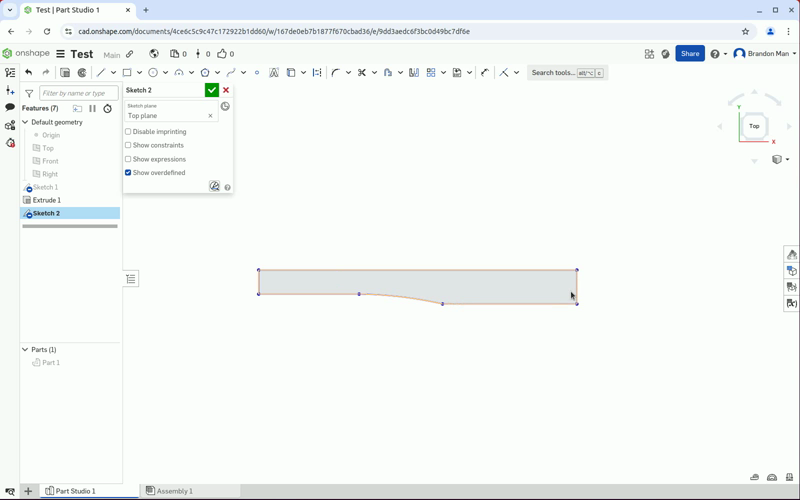
scroll(6)
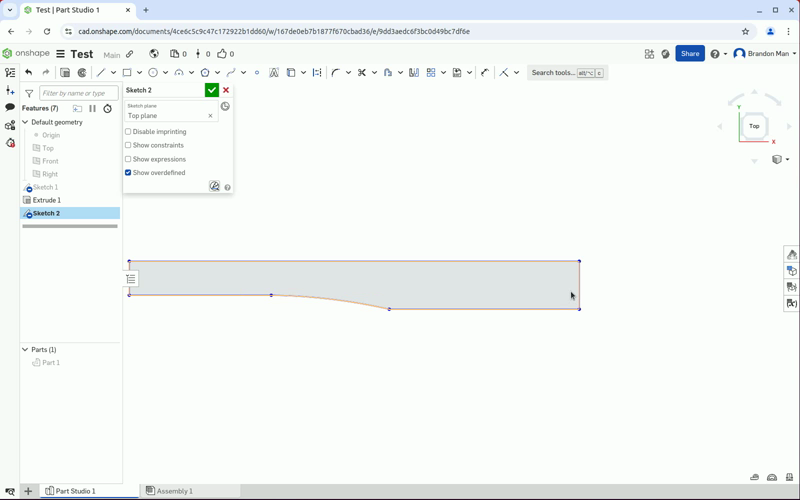
scroll(6)
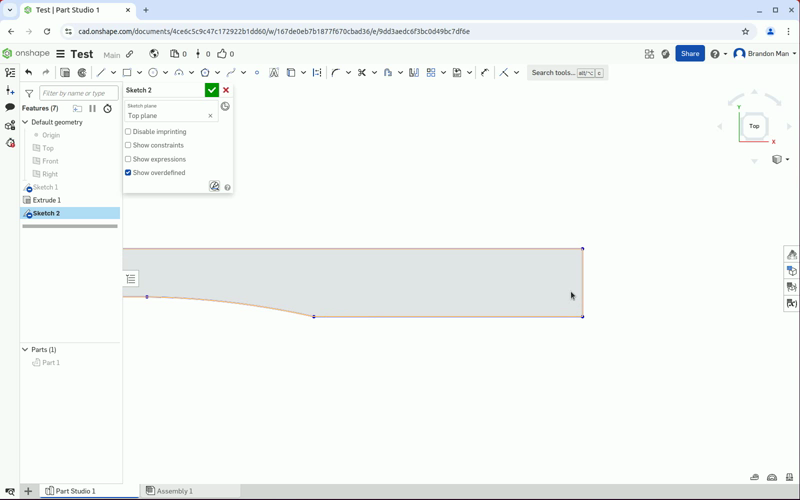
scroll(6)
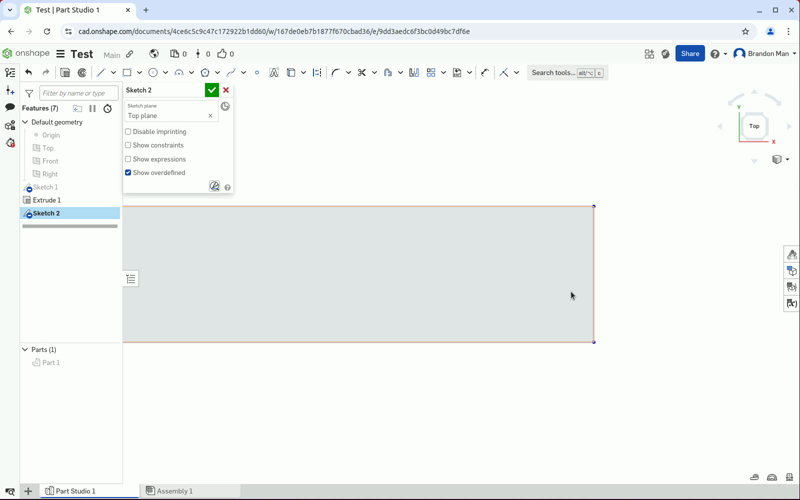
click(571, 291)
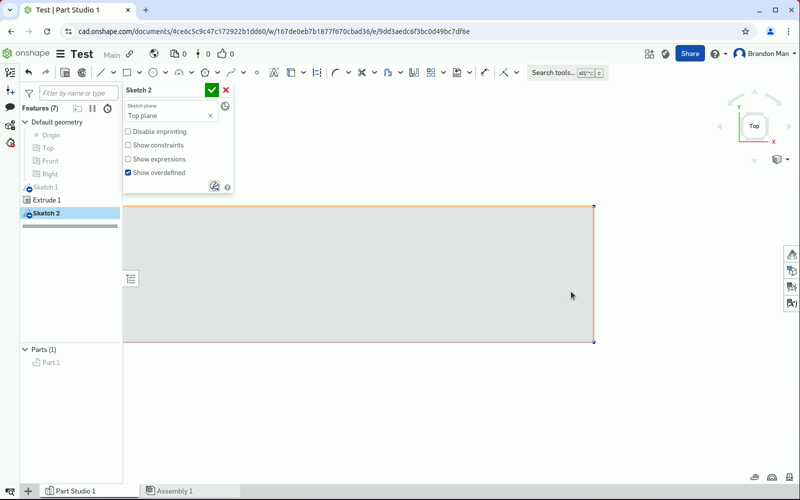
scroll(-6)
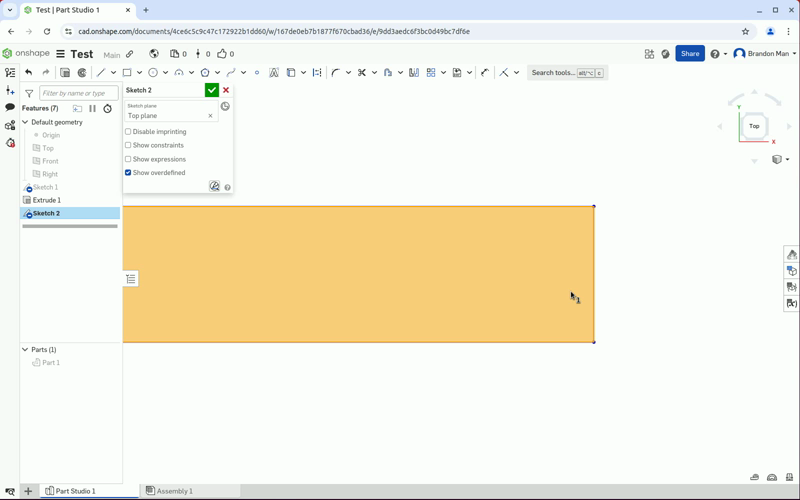
scroll(-6)
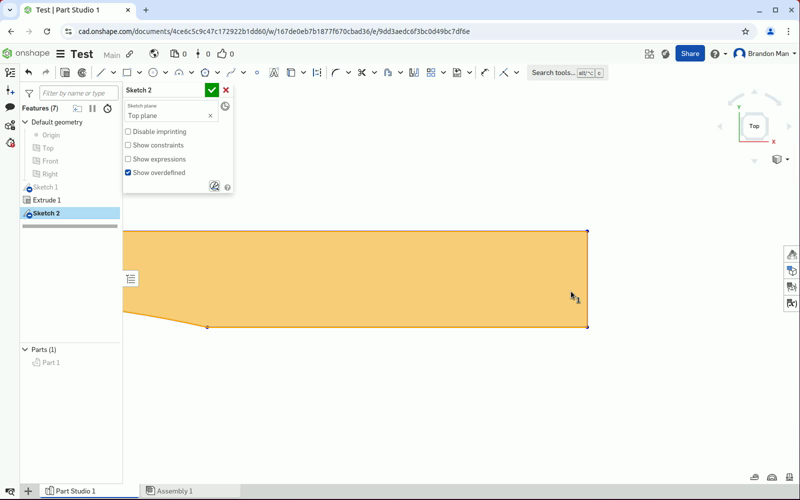
scroll(-6)
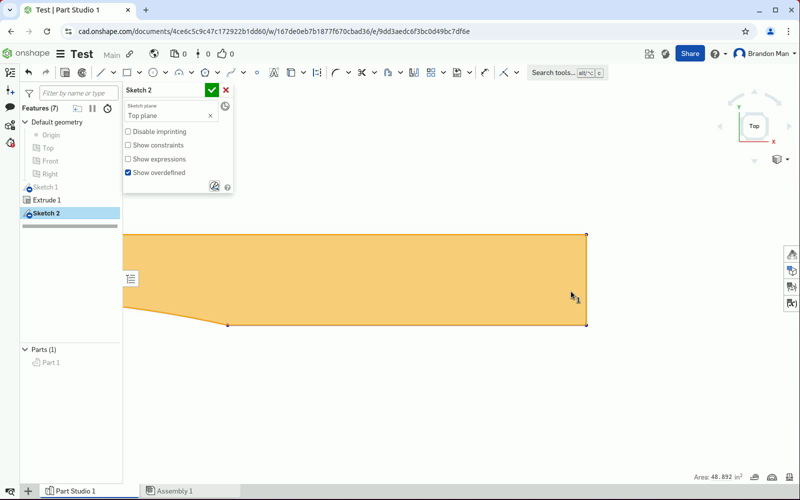
scroll(-6)
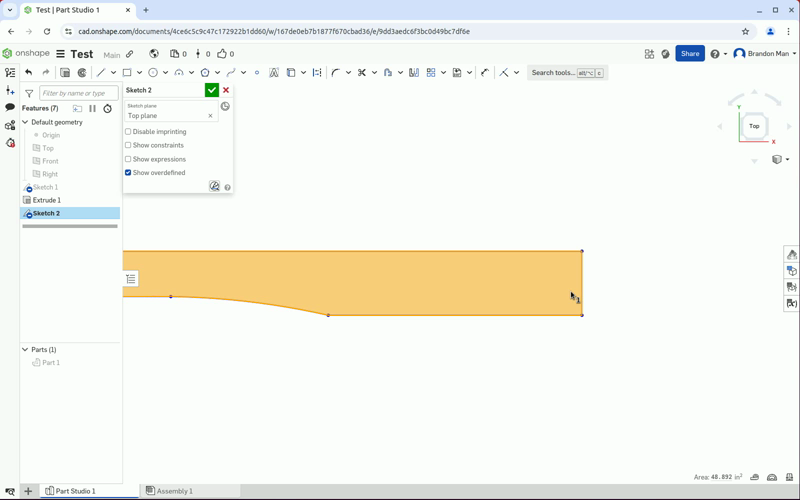
scroll(-6)
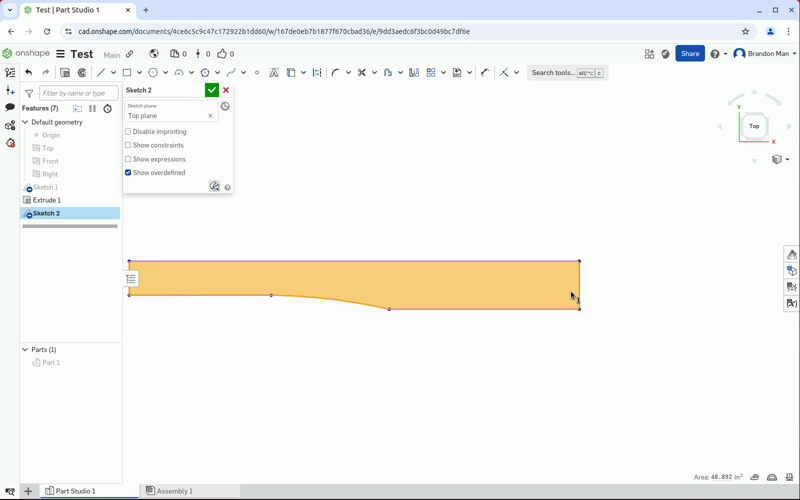
scroll(-6)
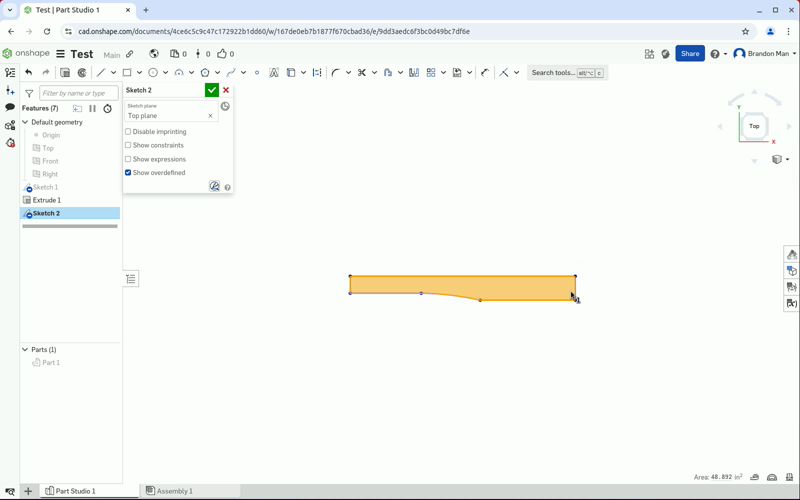
scroll(-6)
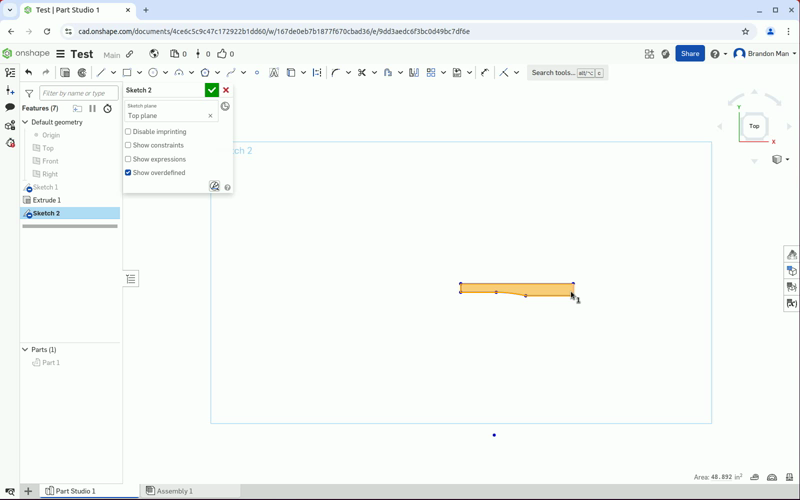
mouse_move(73, 352)
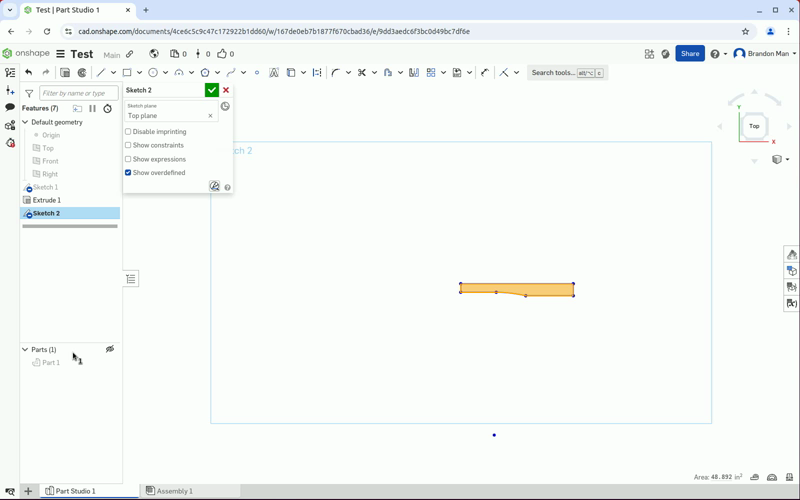
key(shift+y)
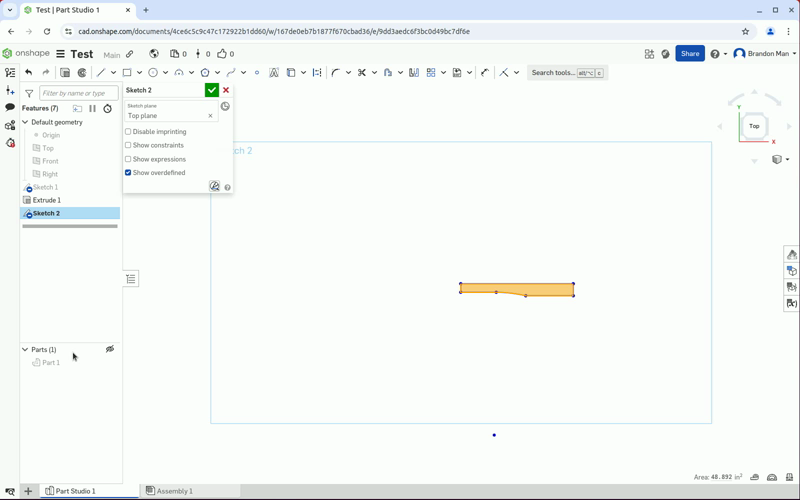
key(shift+e)
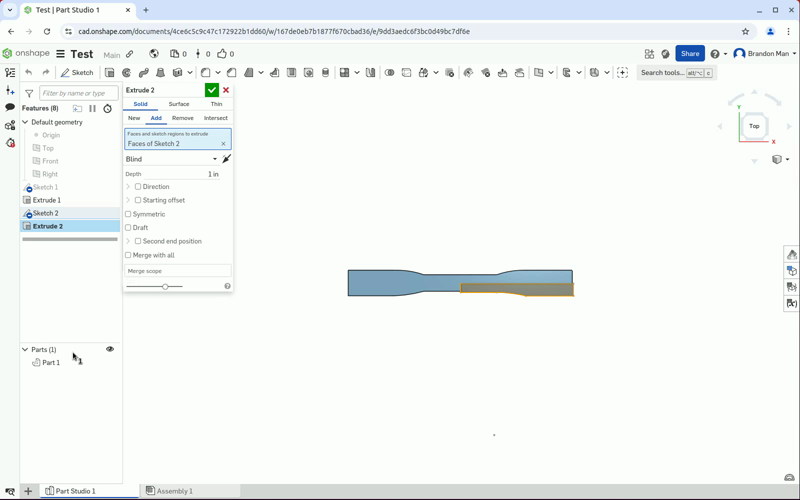
mouse_move(143, 106)
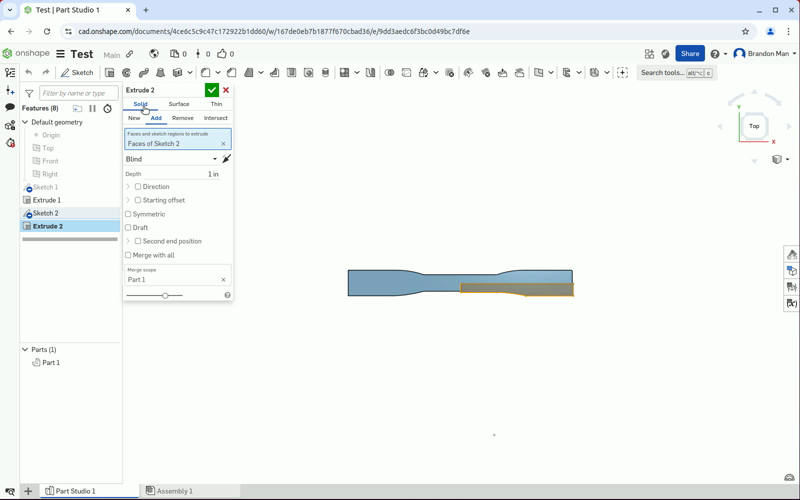
click(143, 106)
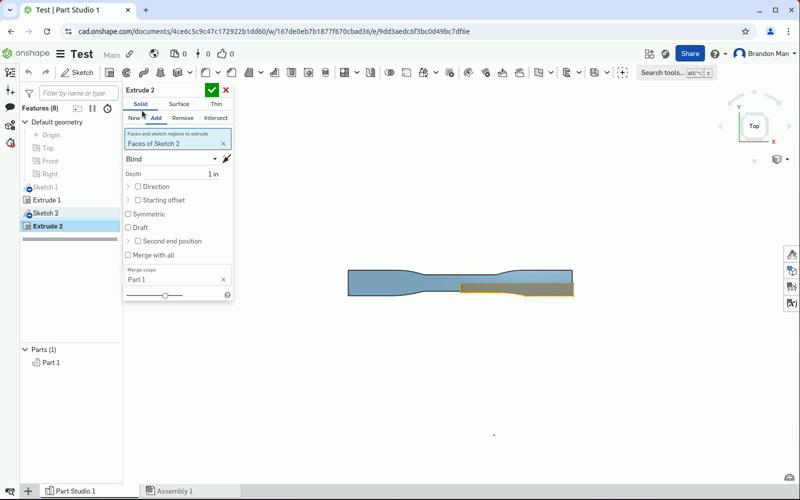
mouse_move(137, 120)
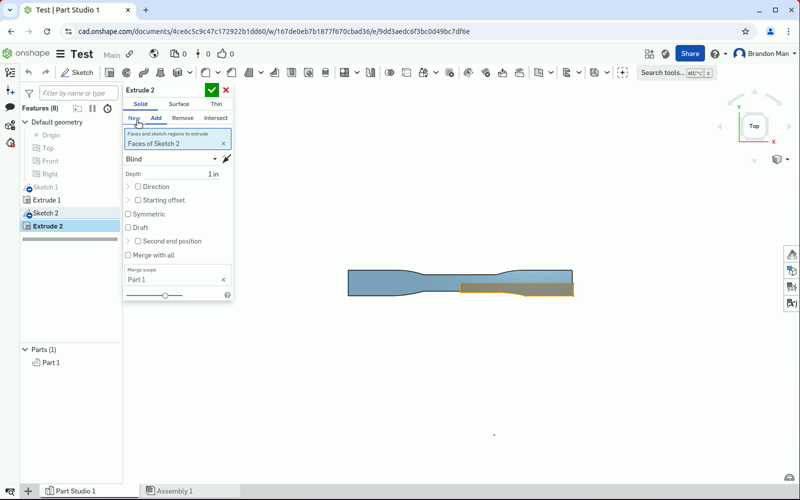
click(137, 120)
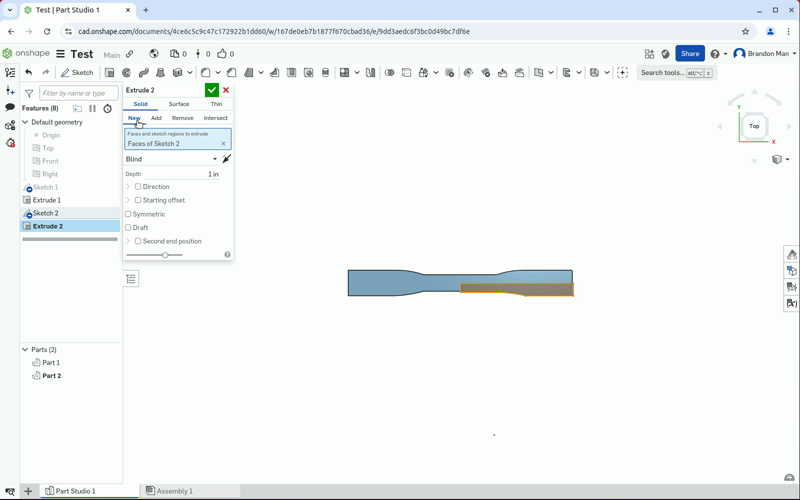
key(tab, 4)
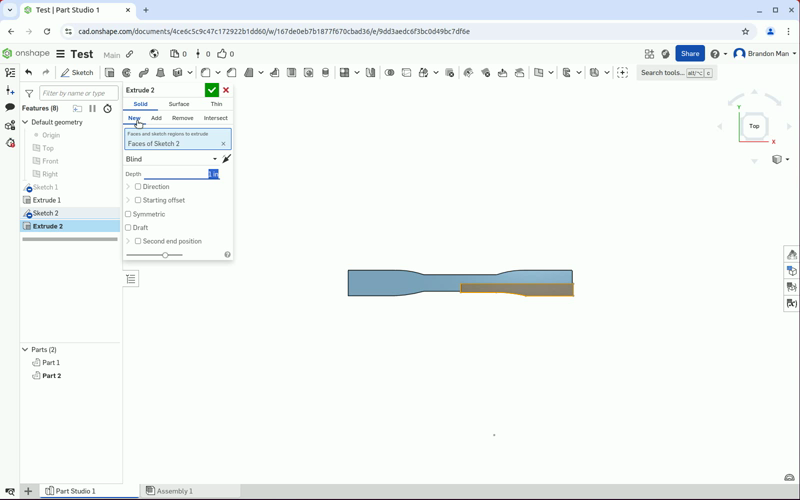
text(0.481)
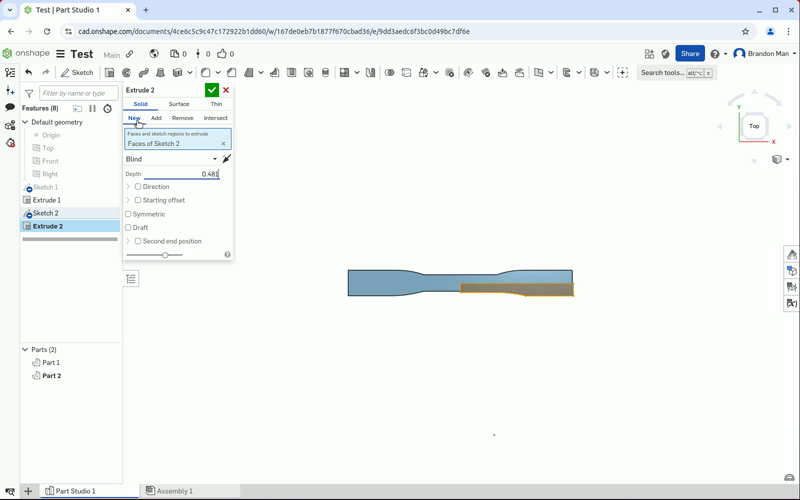
key(enter)
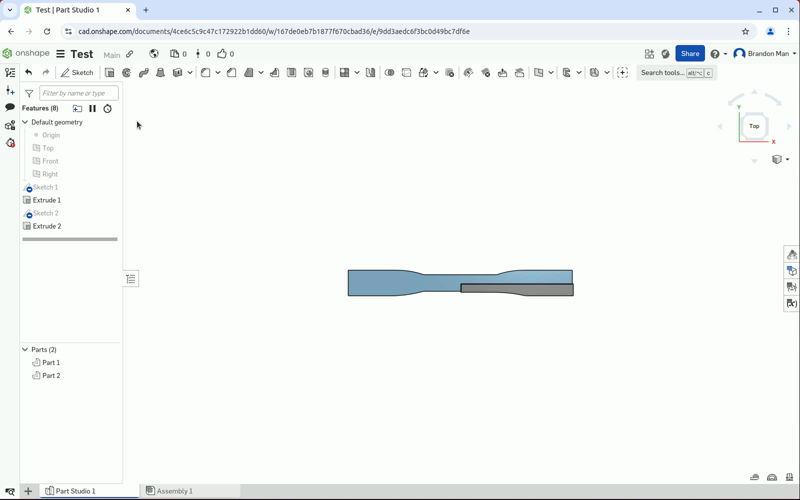
key(shift+h)
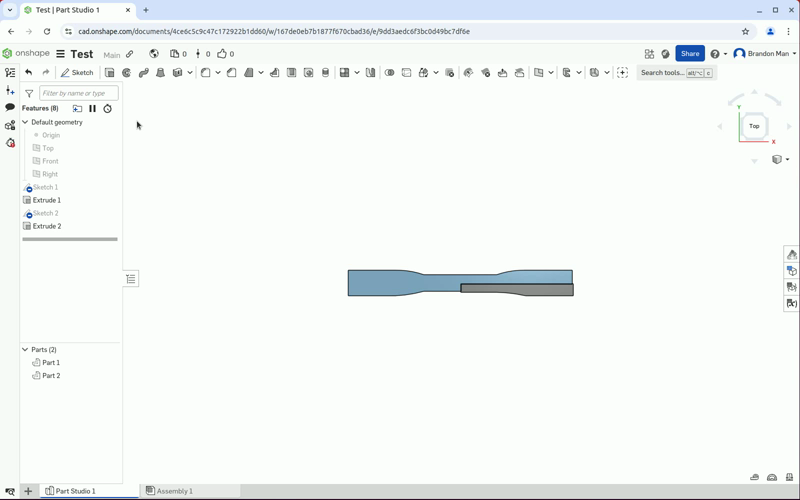
key(shift+h)
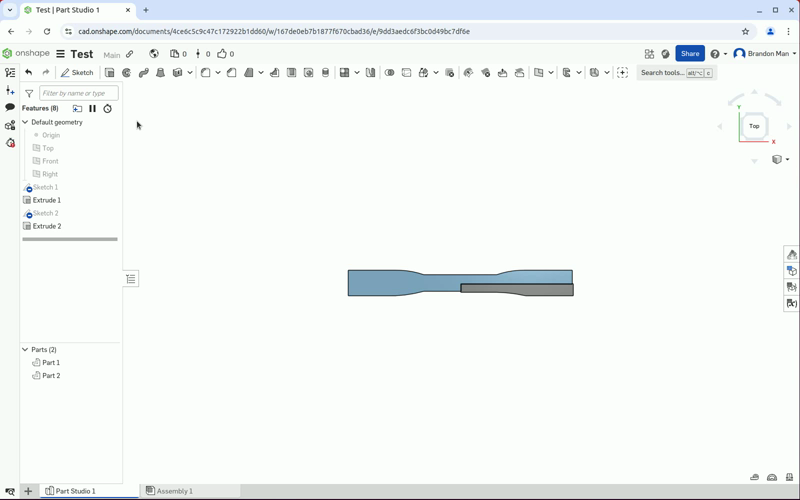
key(shift+7)
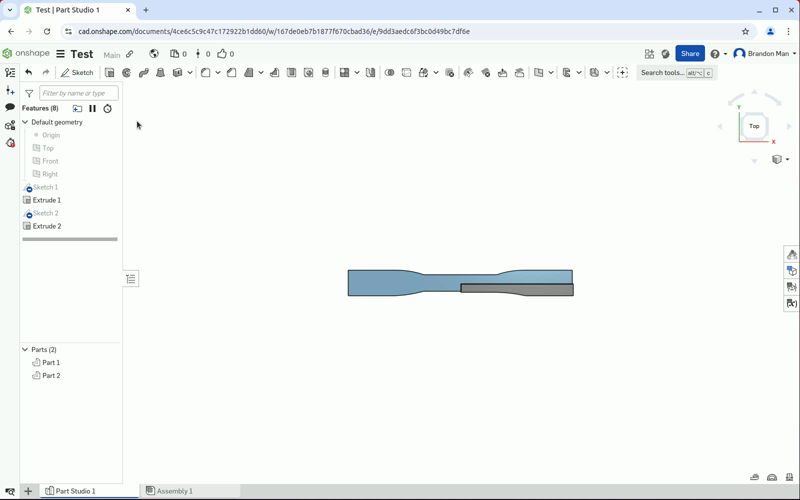
key(up, 3)
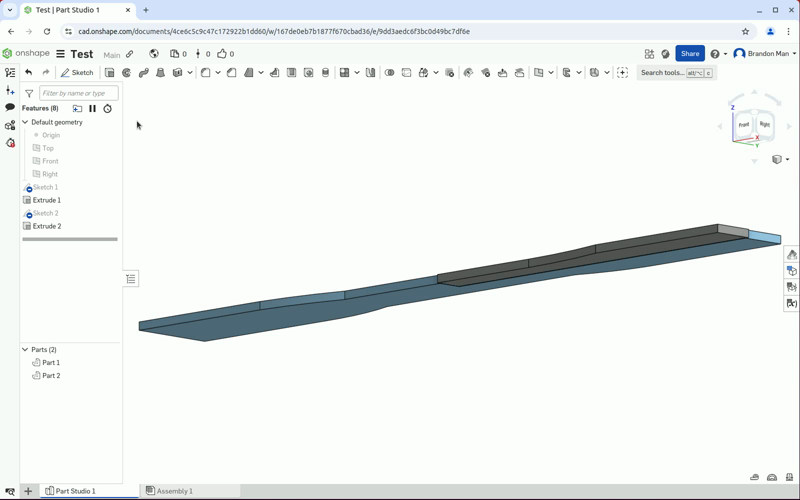
key(left, 3)
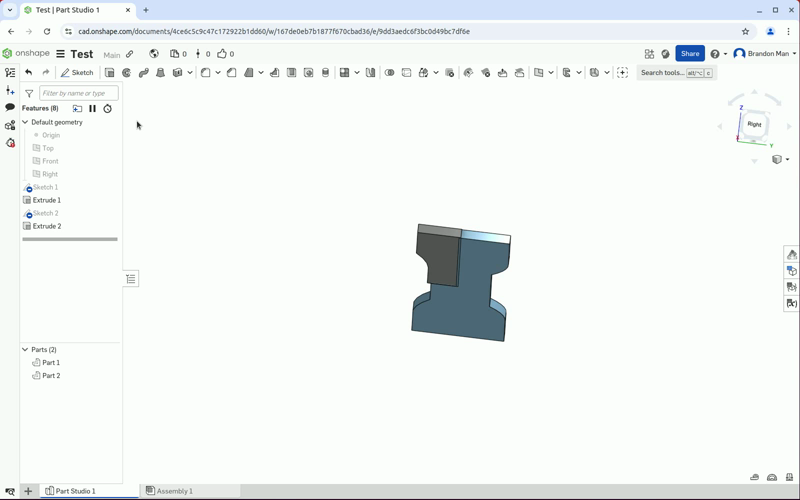
key(right, 3)
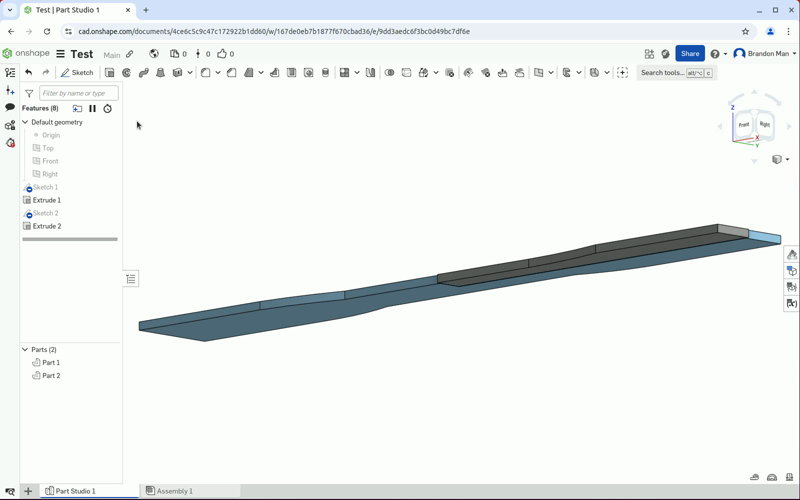
key(down, 3)
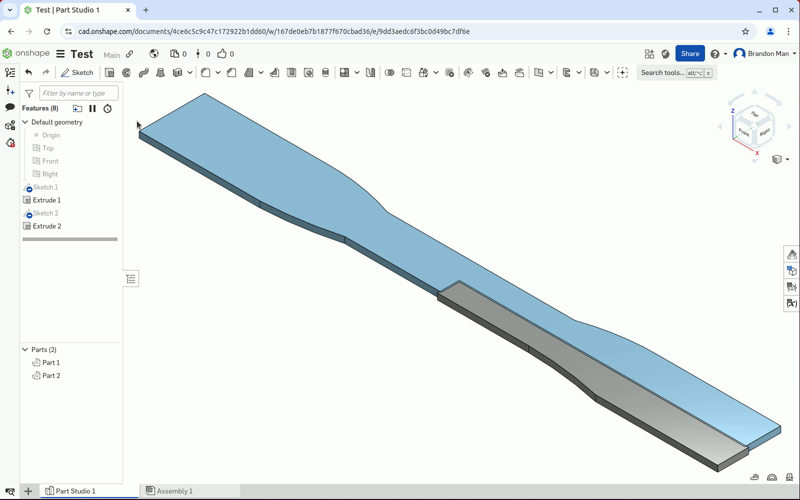
mouse_move(73, 189)
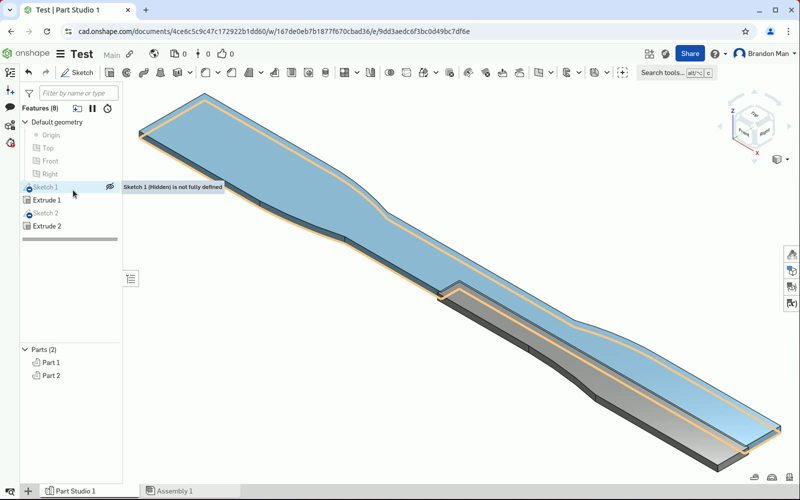
click(73, 189)